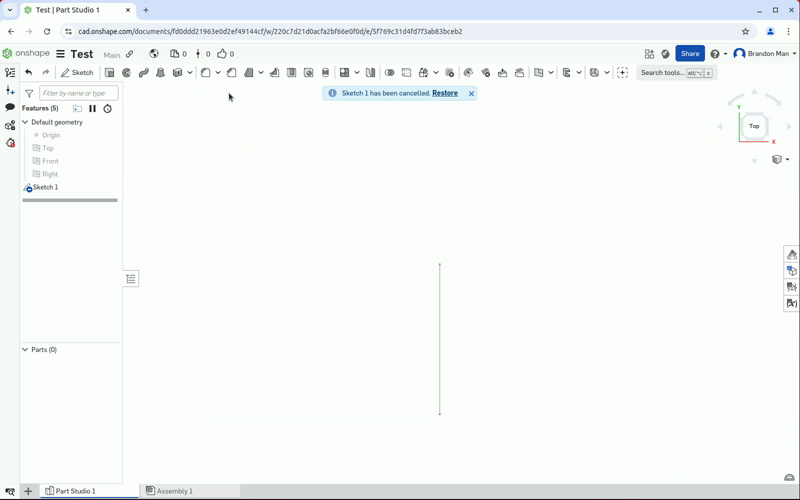
key(shift+h)
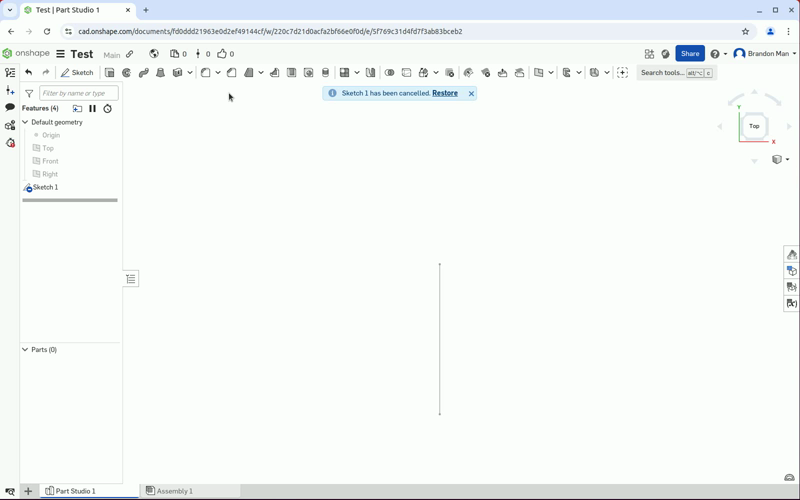
key(shift+s)
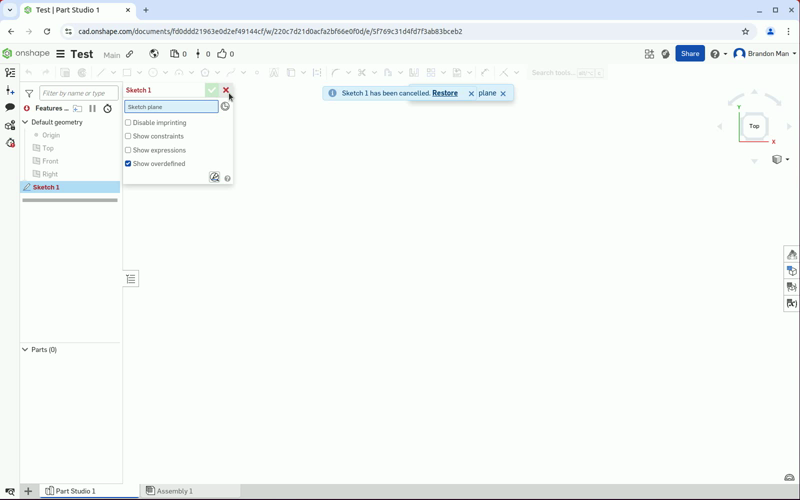
mouse_move(73, 150)
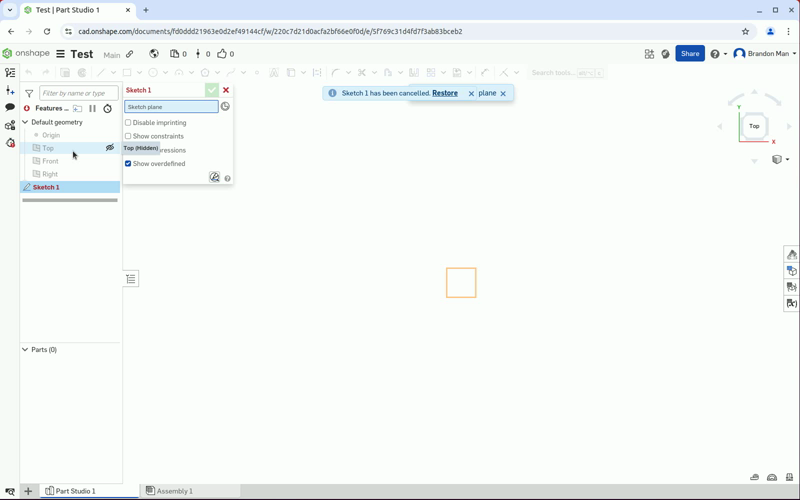
click(73, 150)
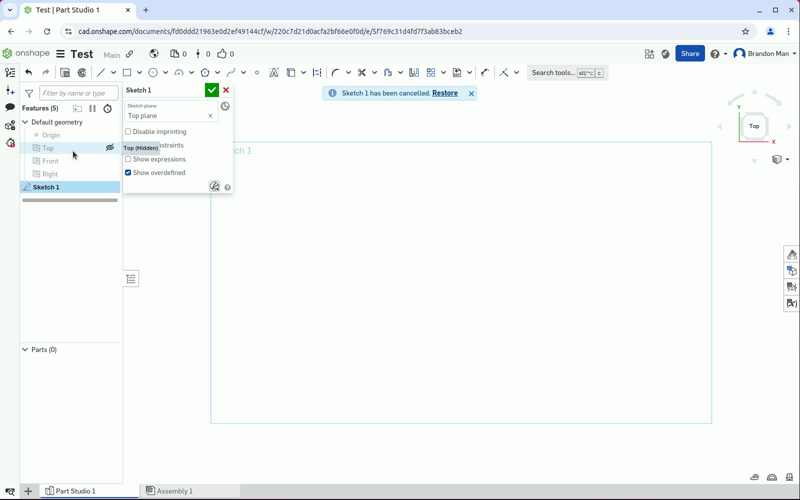
mouse_move(73, 352)
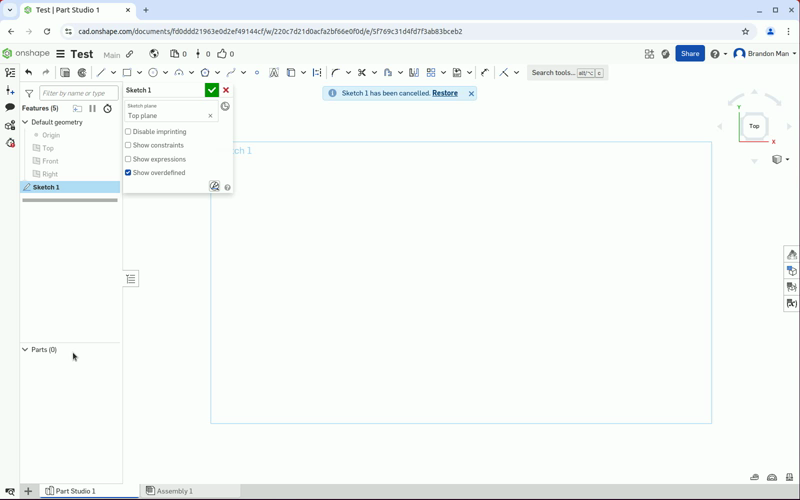
key(y)
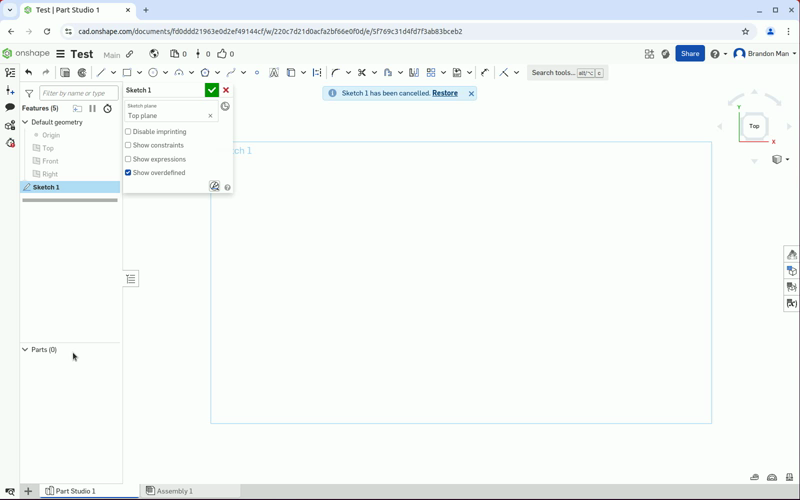
key(a)
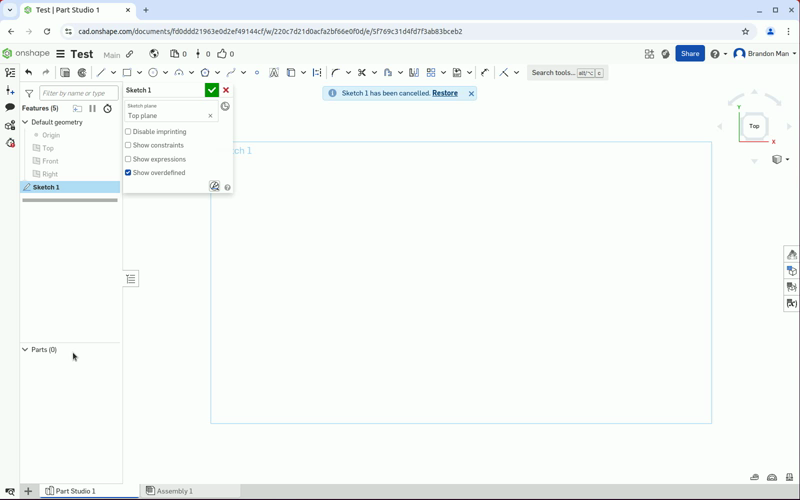
key_down(shift)
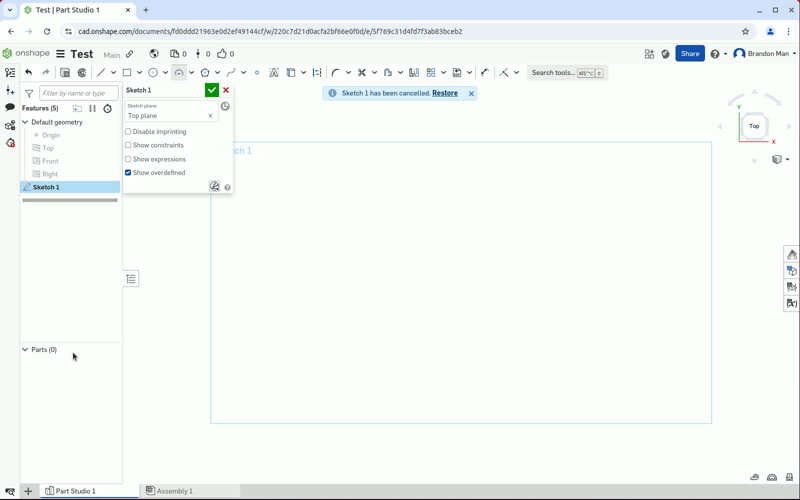
mouse_move(429, 282)
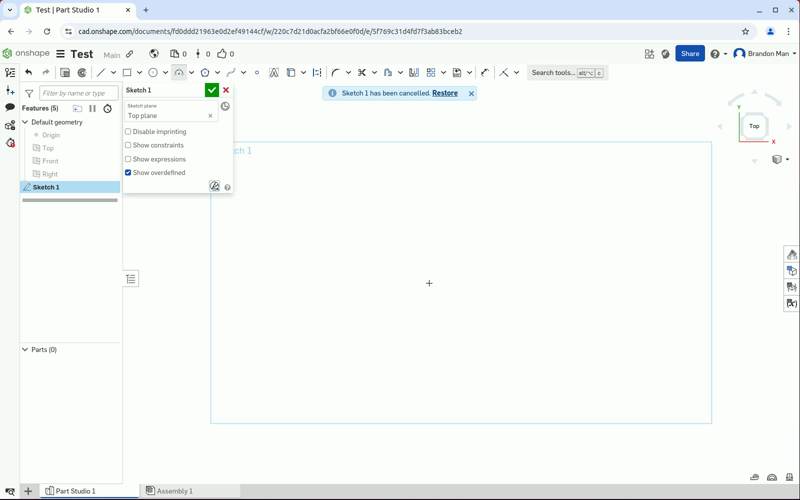
click(429, 282)
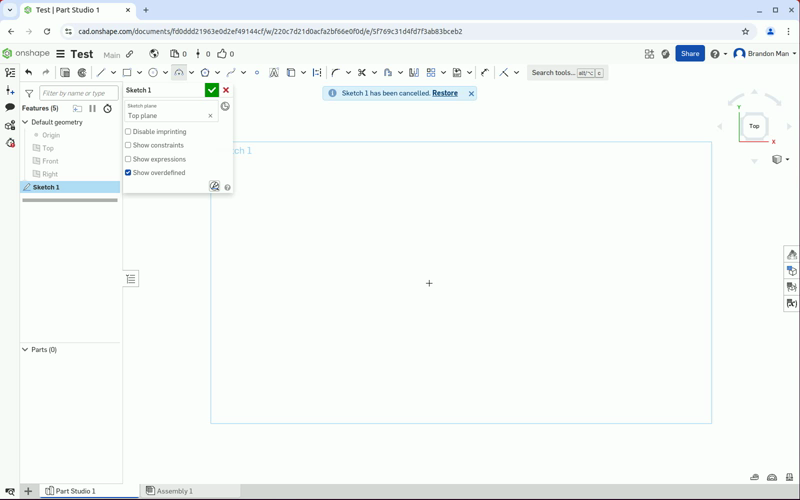
key_up(shift)
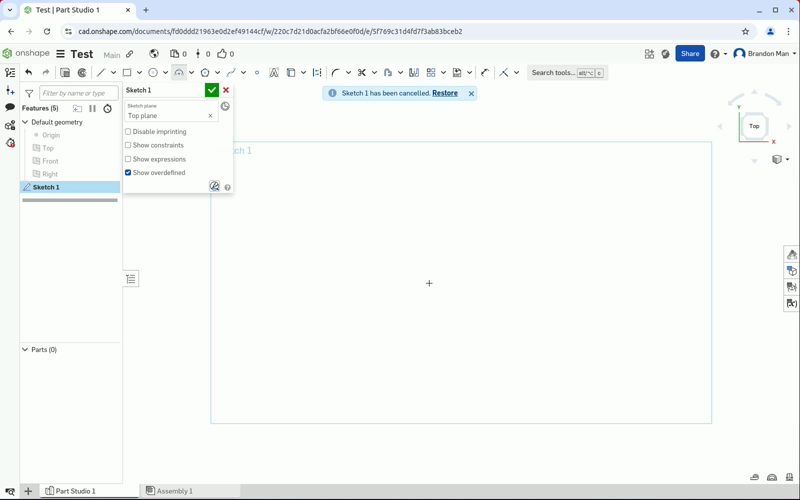
key_down(shift)
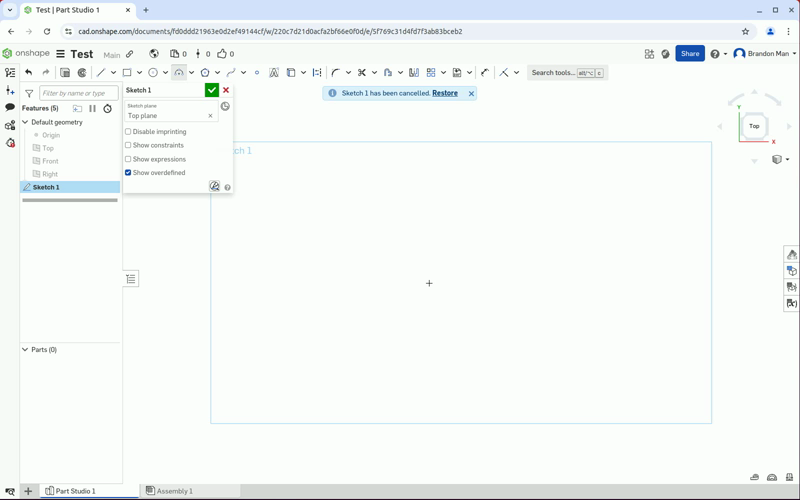
mouse_move(481, 308)
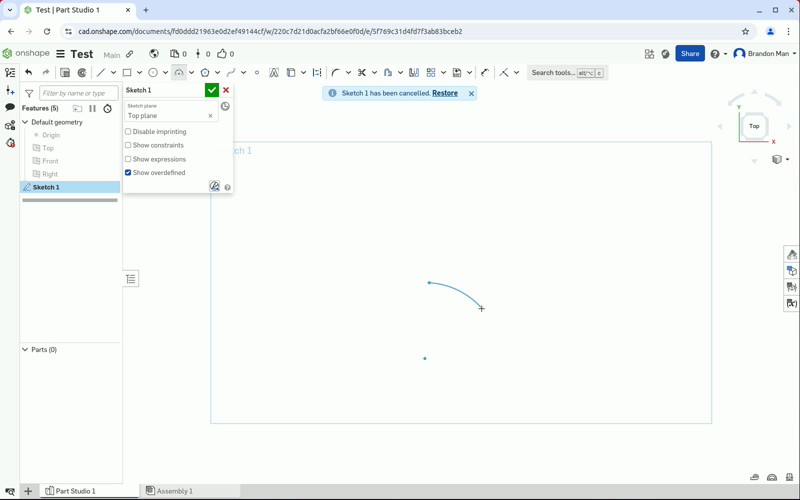
click(481, 308)
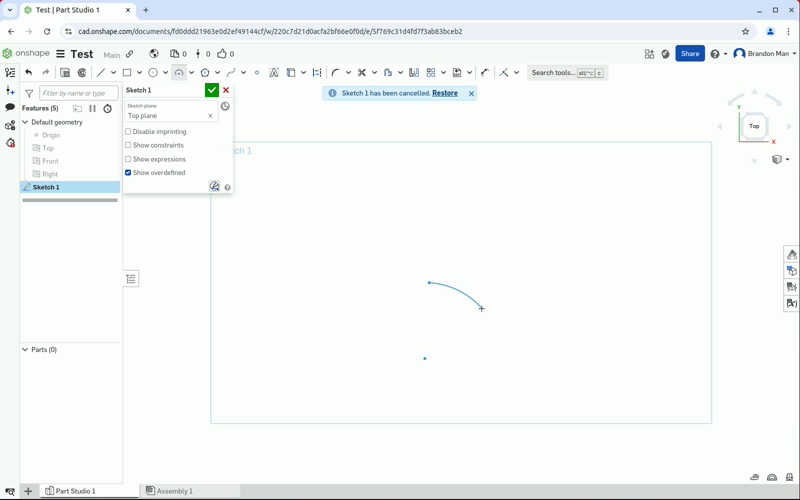
mouse_move(475, 253)
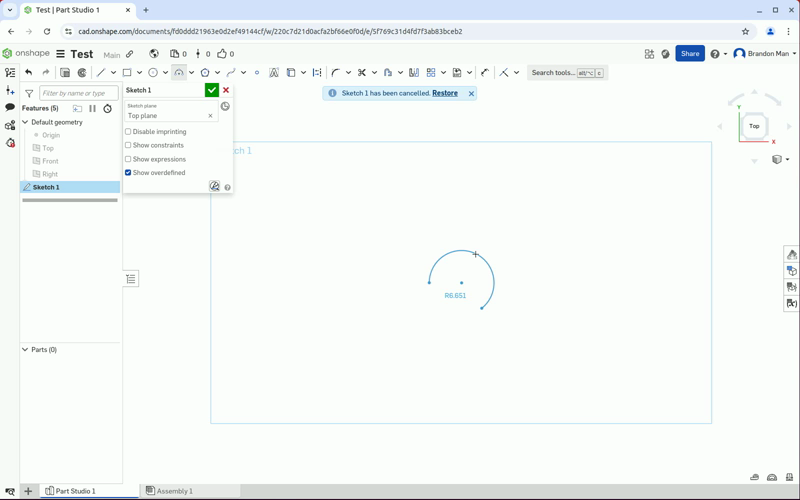
click(475, 253)
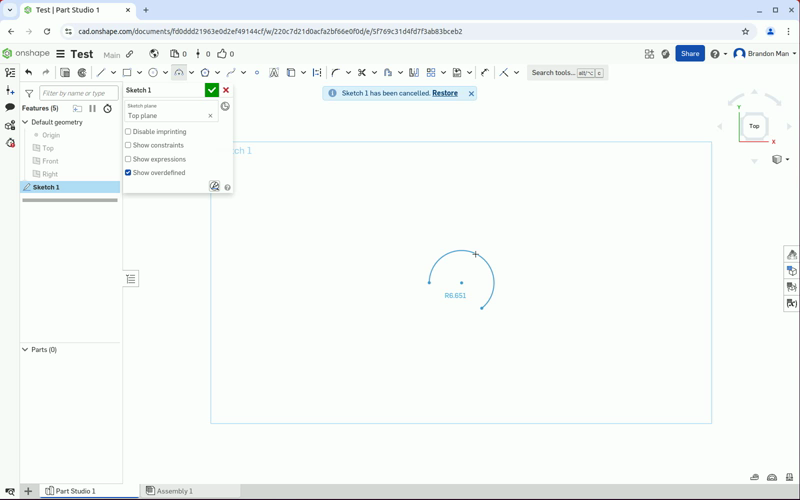
key_up(shift)
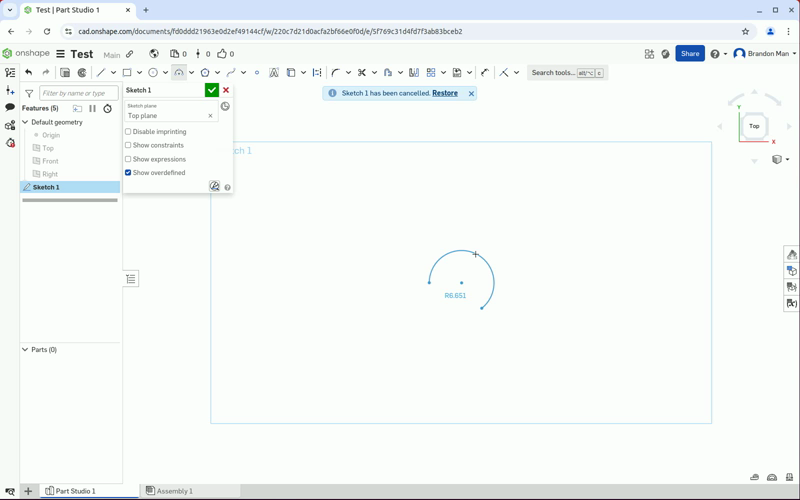
key(esc)
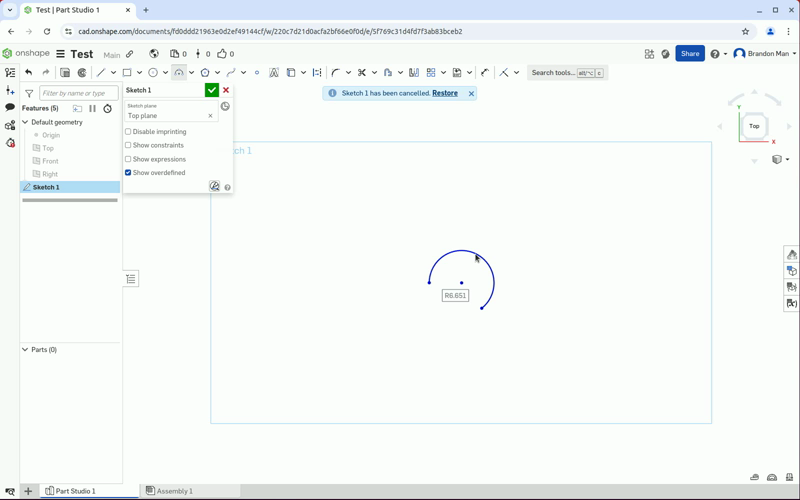
key(l)
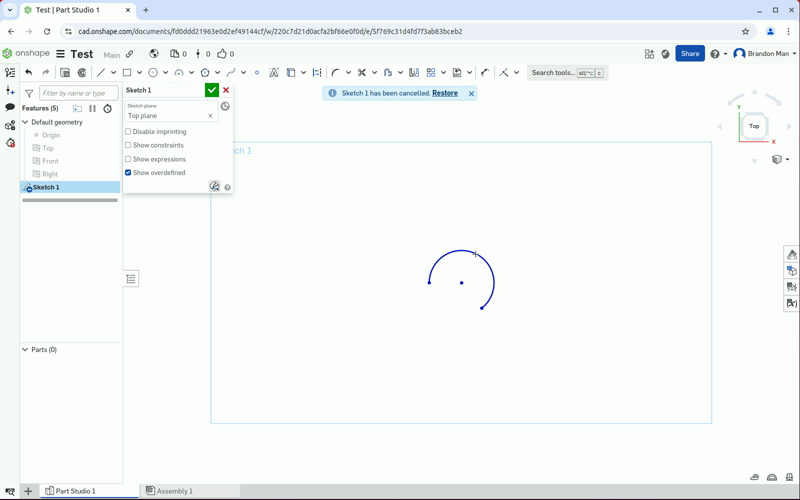
mouse_move(481, 308)
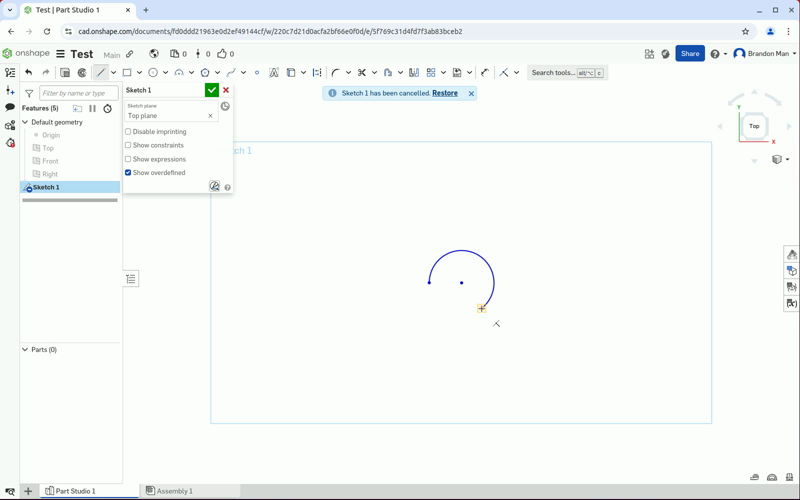
click(481, 308)
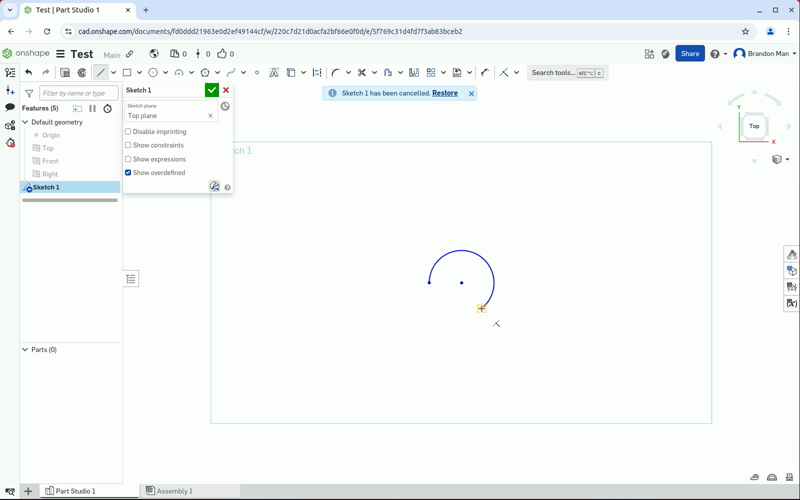
key_down(shift)
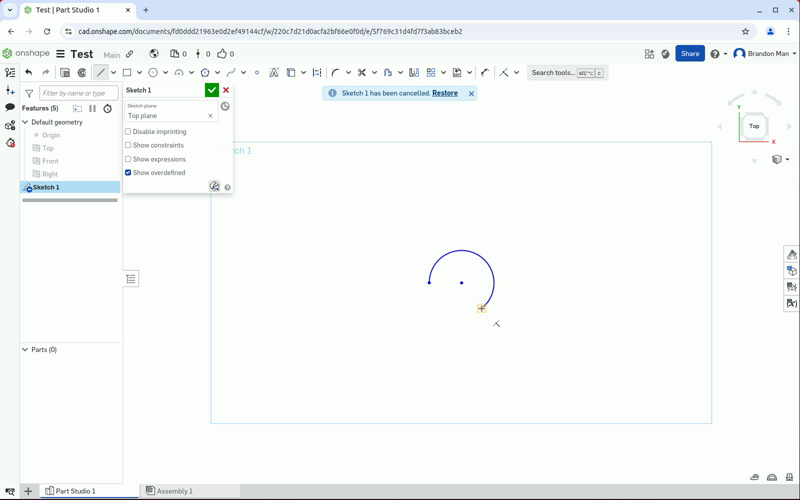
mouse_move(511, 308)
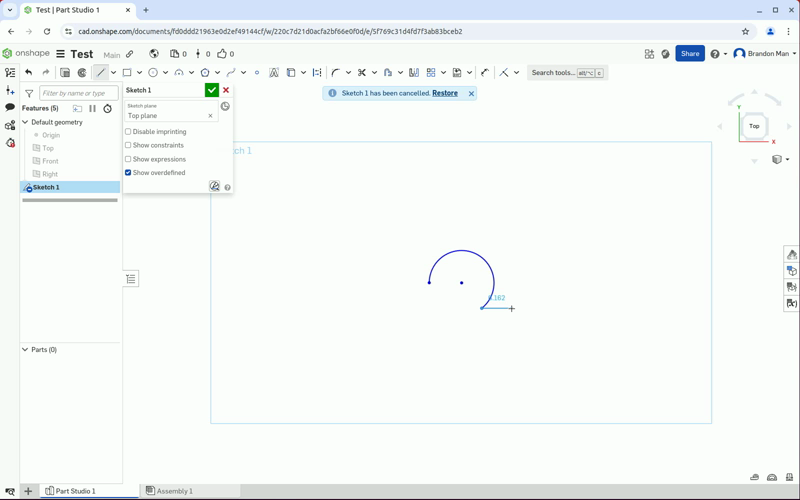
mouse_move(481, 366)
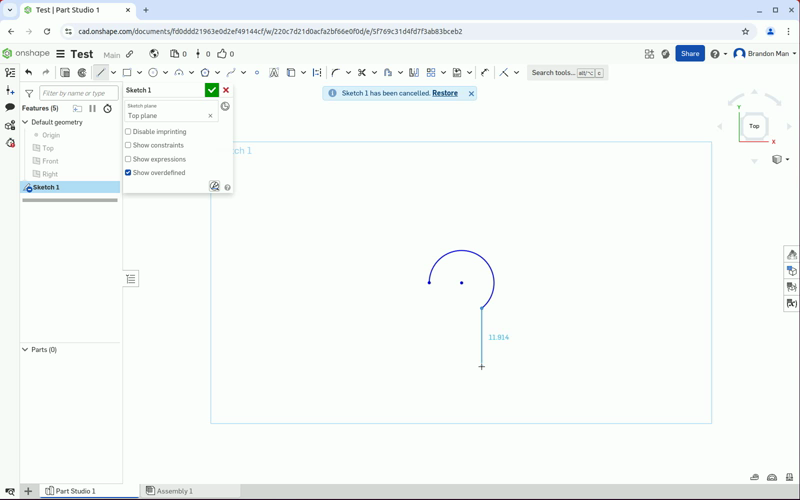
click(481, 366)
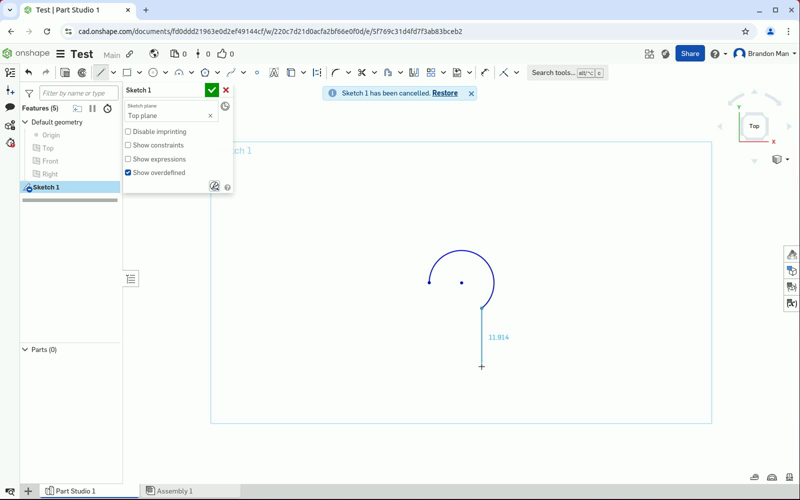
key_up(shift)
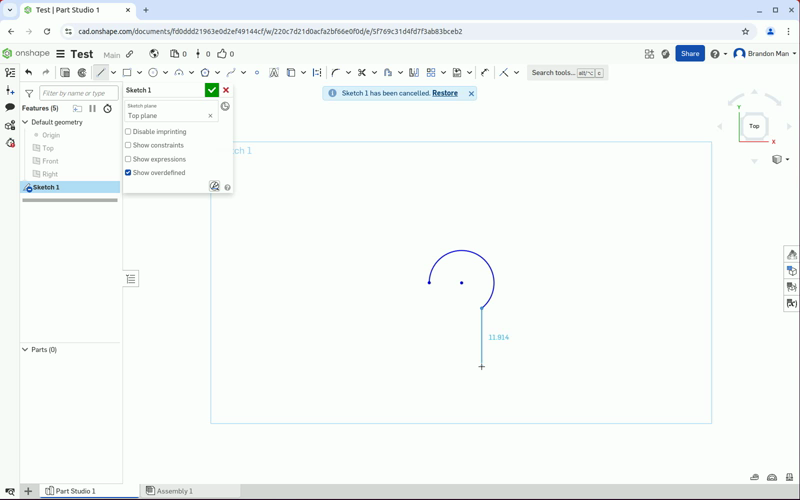
key_down(shift)
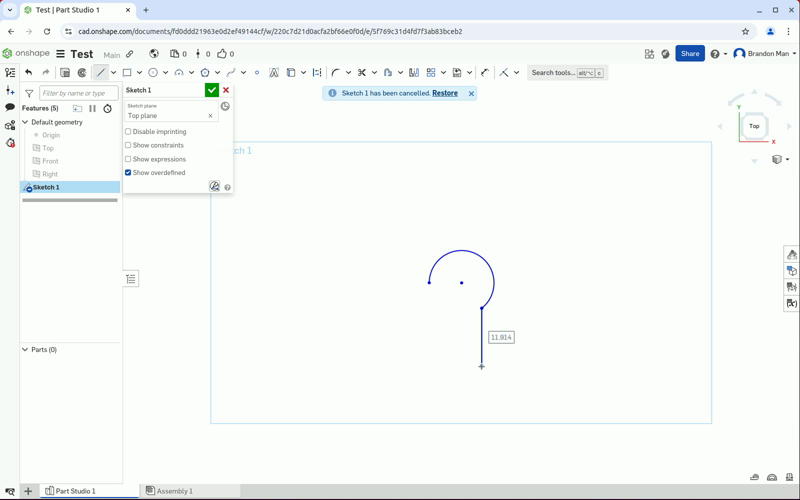
mouse_move(511, 366)
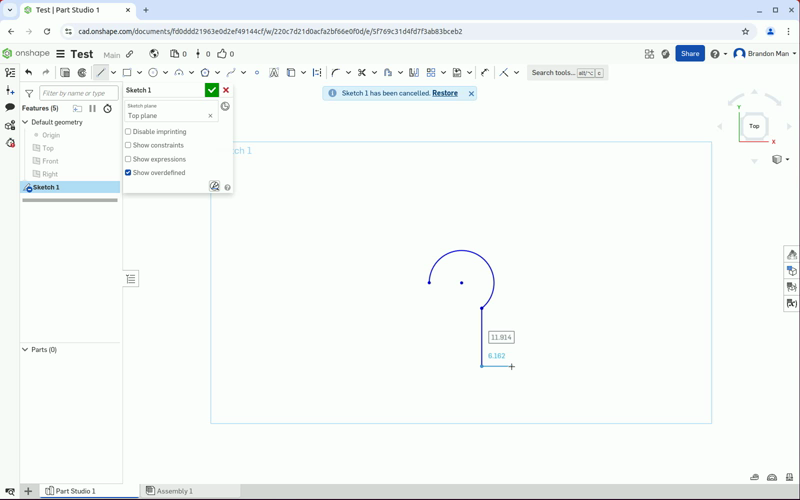
mouse_move(494, 366)
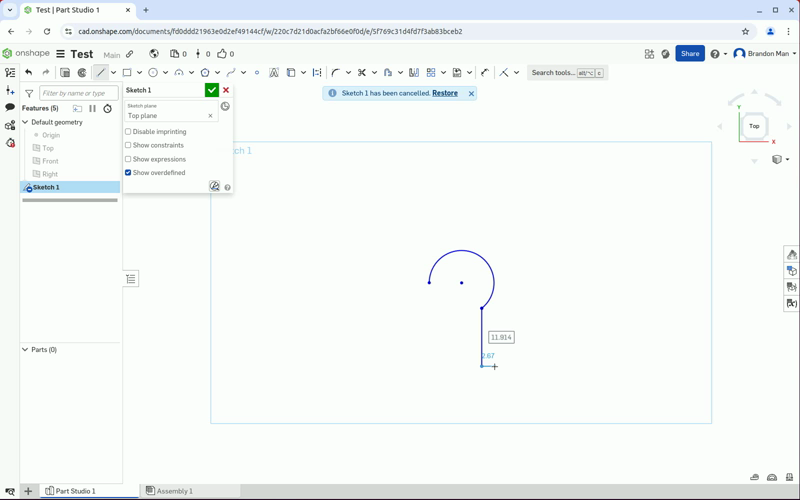
click(494, 366)
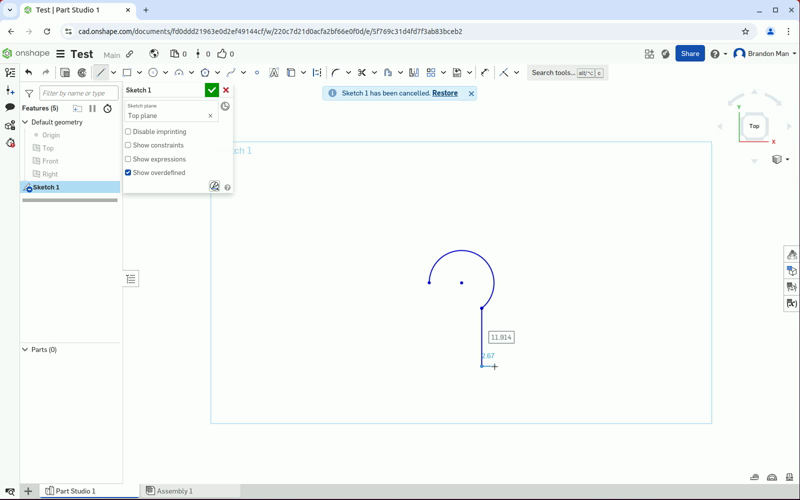
key_up(shift)
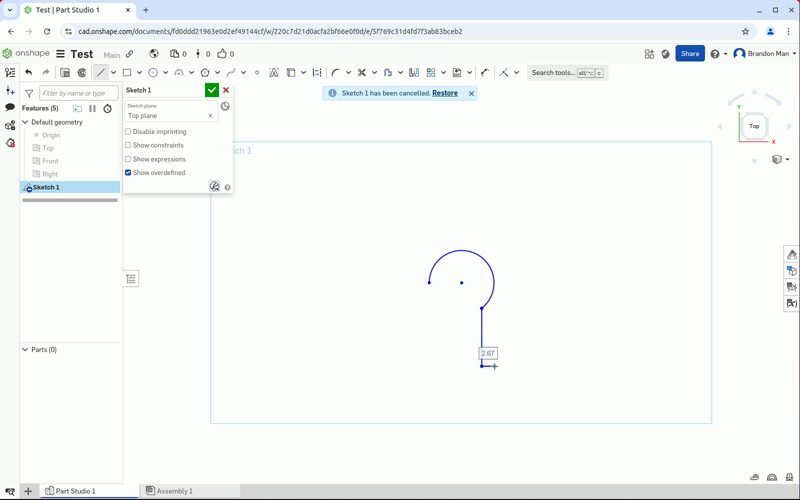
key_down(shift)
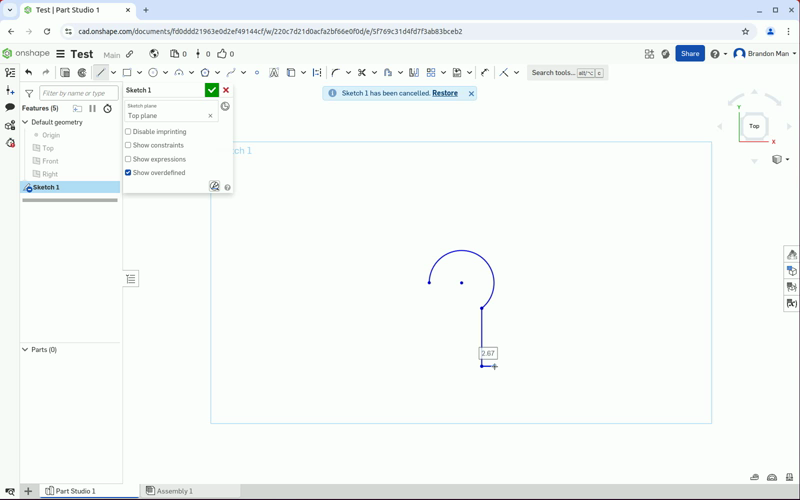
mouse_move(494, 282)
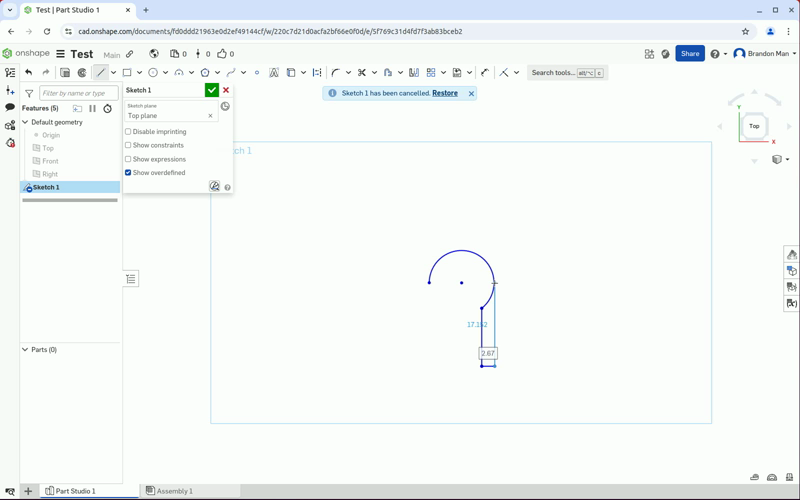
click(494, 282)
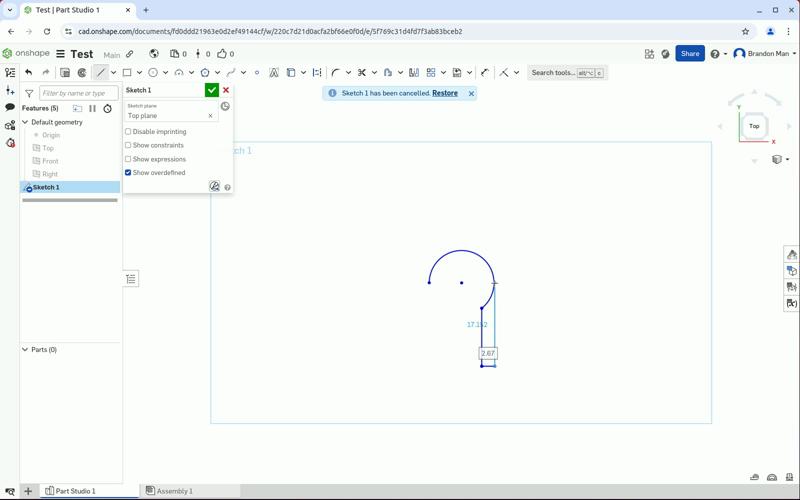
key_up(shift)
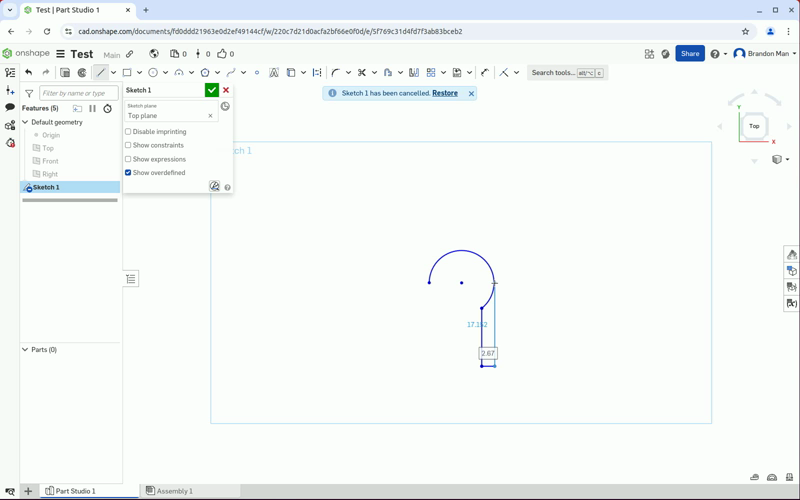
key_down(shift)
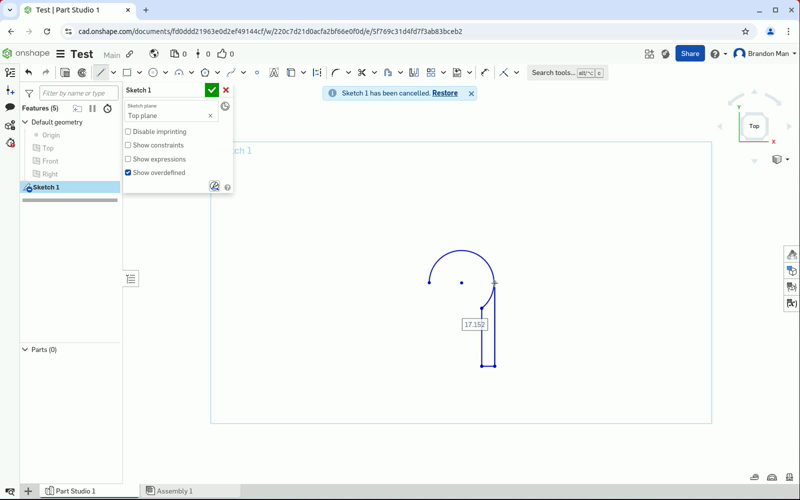
mouse_move(494, 185)
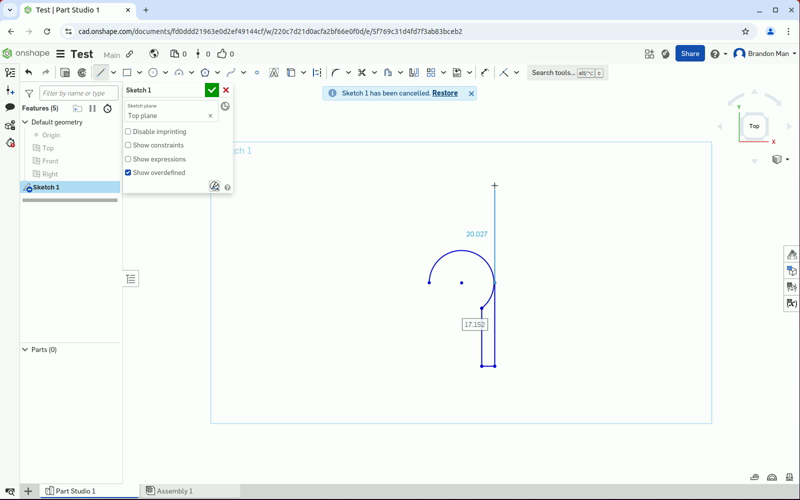
click(494, 185)
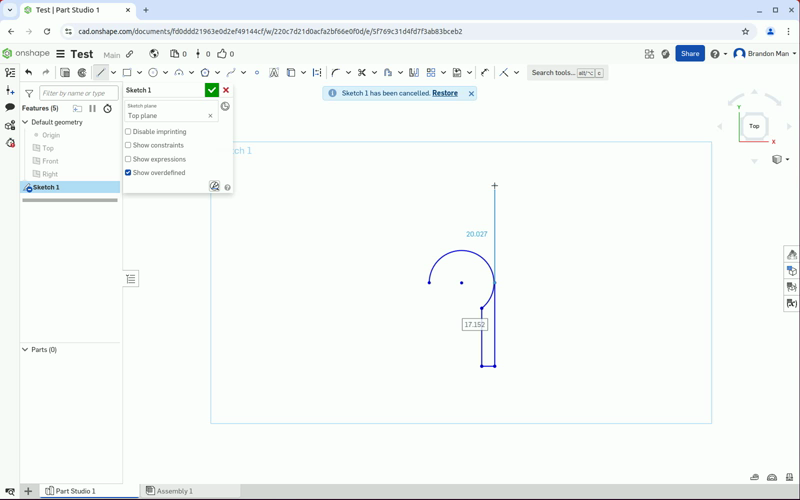
key_up(shift)
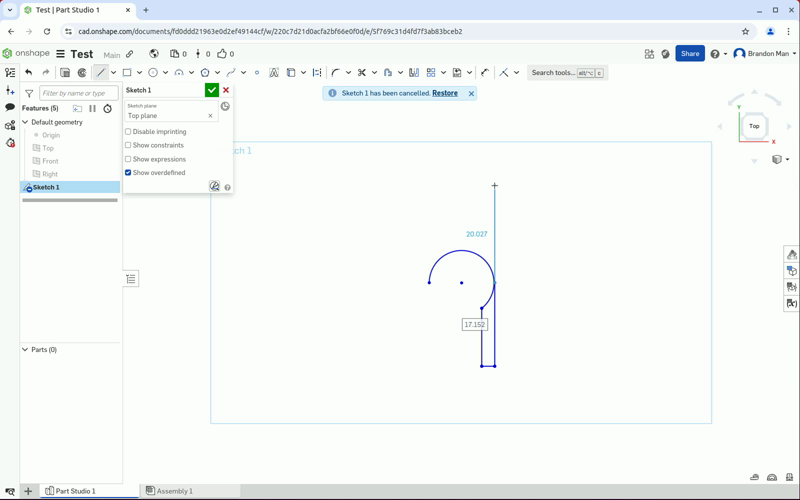
key_down(shift)
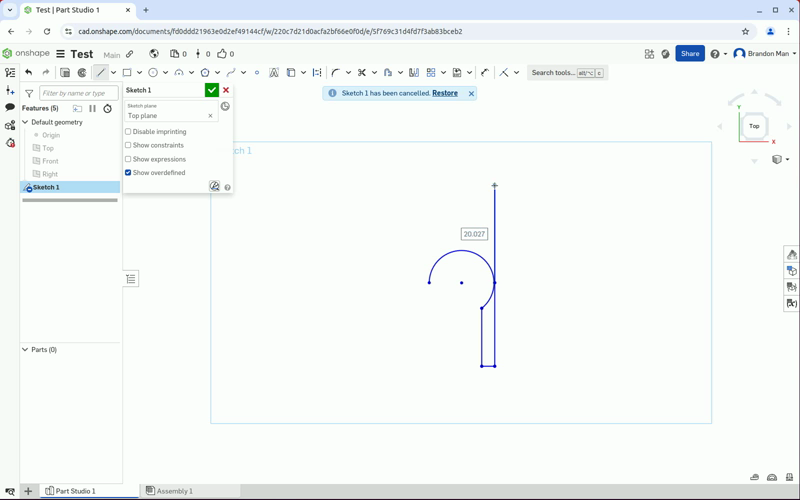
mouse_move(429, 185)
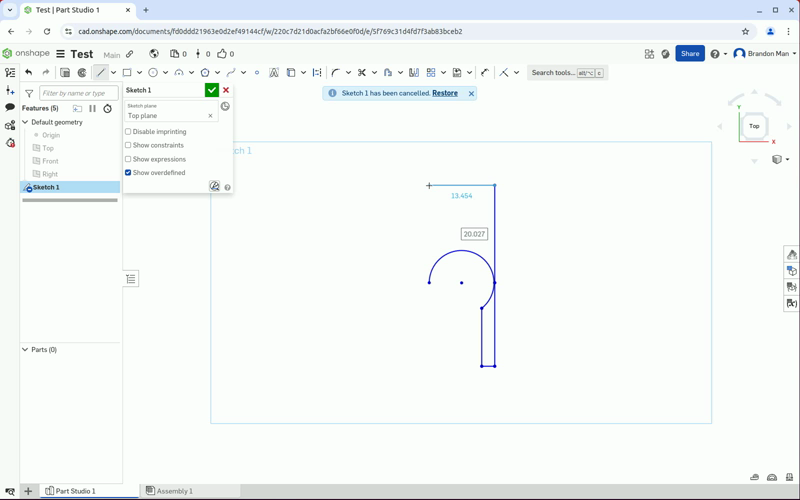
click(429, 185)
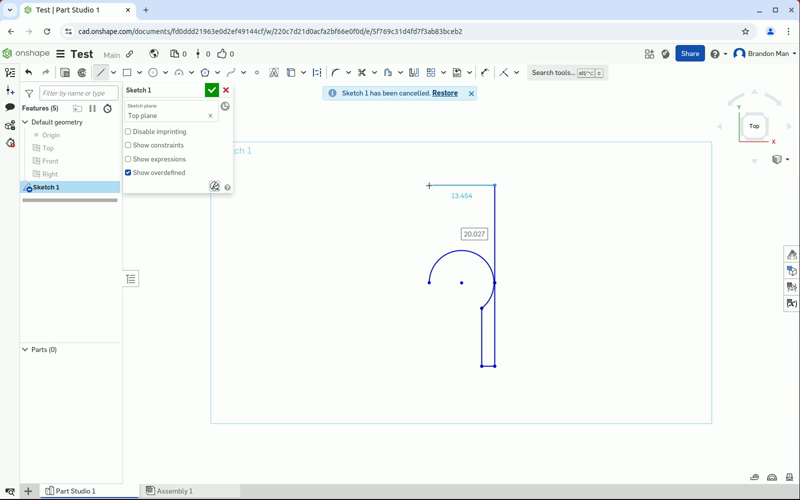
key_up(shift)
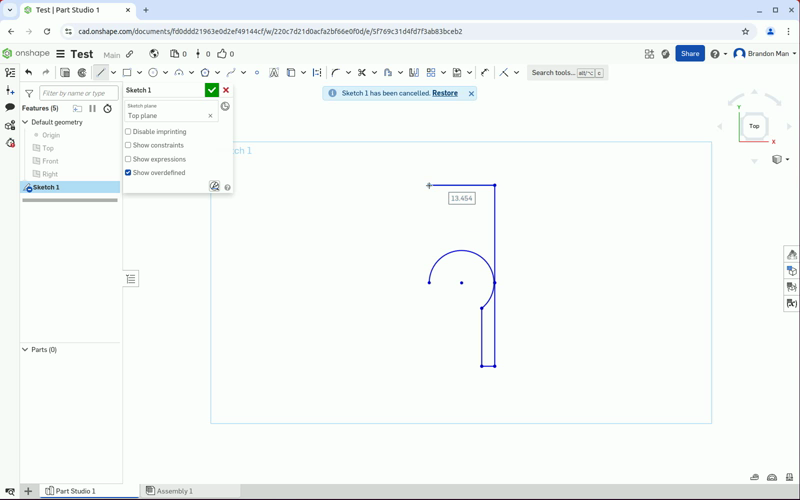
key_down(shift)
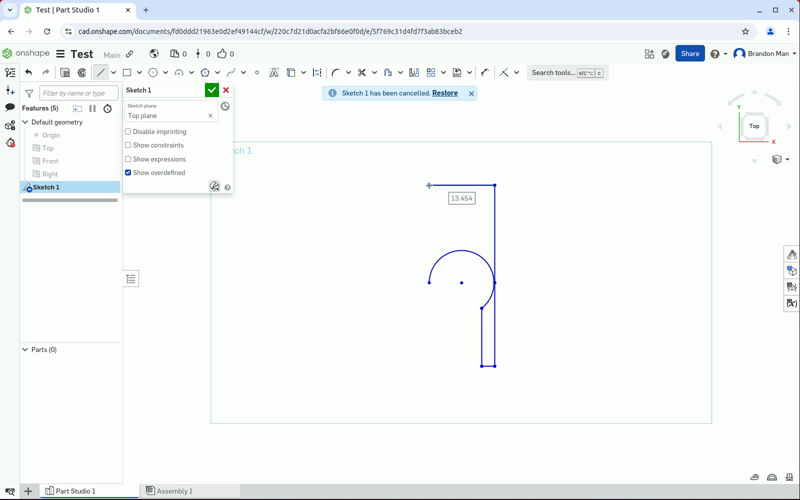
mouse_move(429, 282)
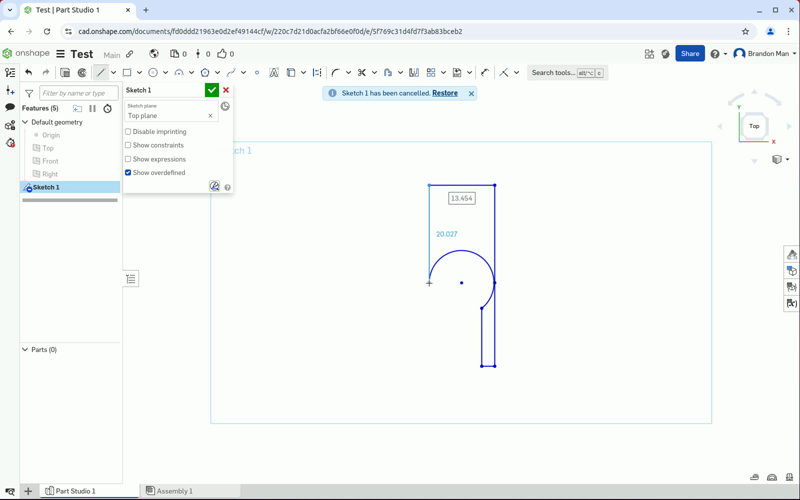
key_up(shift)
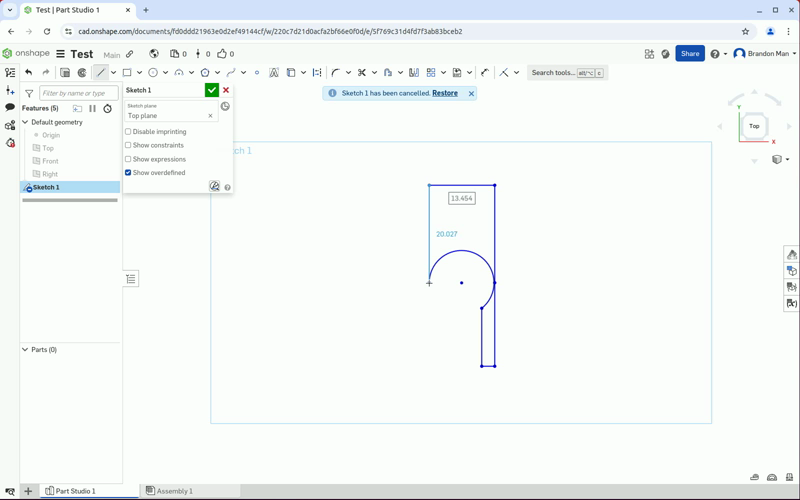
click(429, 282)
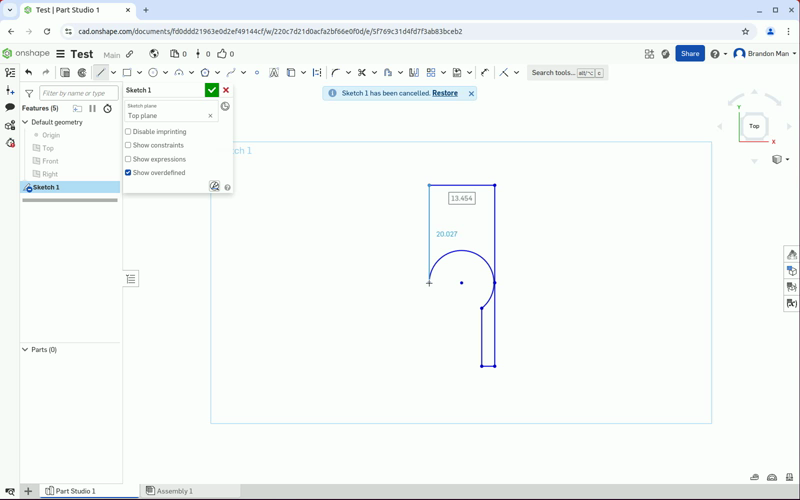
key(esc)
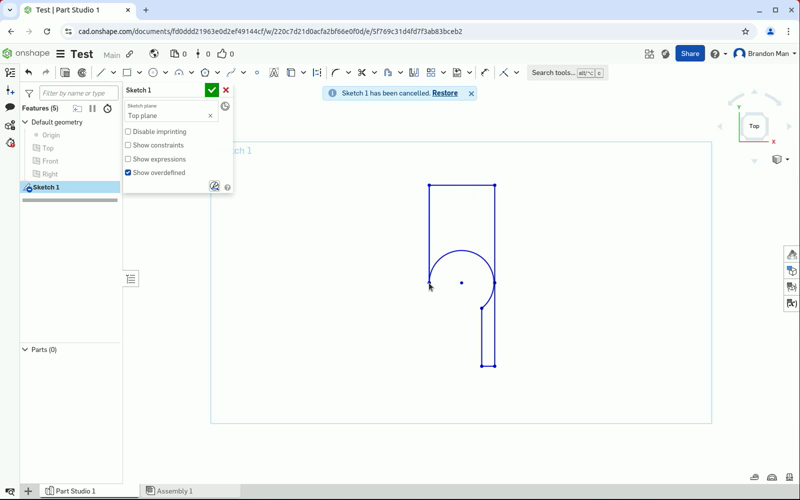
mouse_move(453, 211)
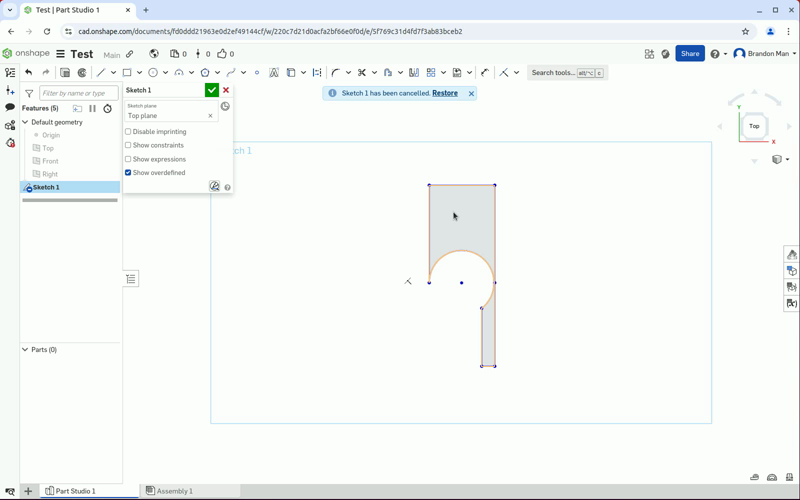
click(453, 211)
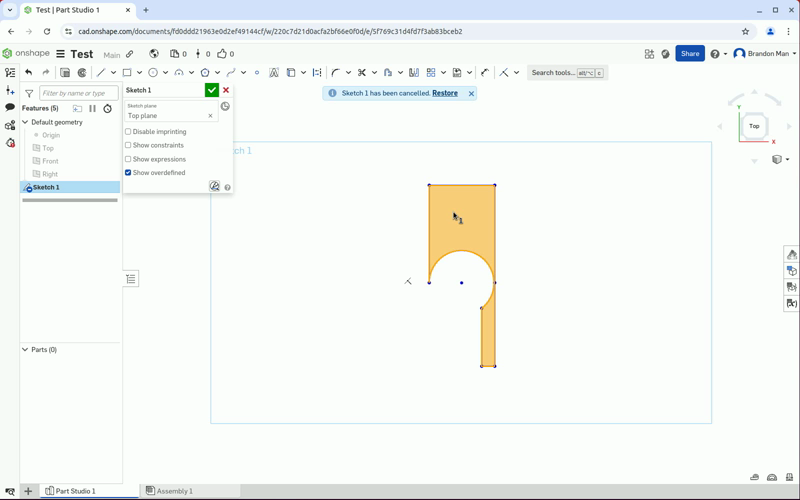
mouse_move(73, 352)
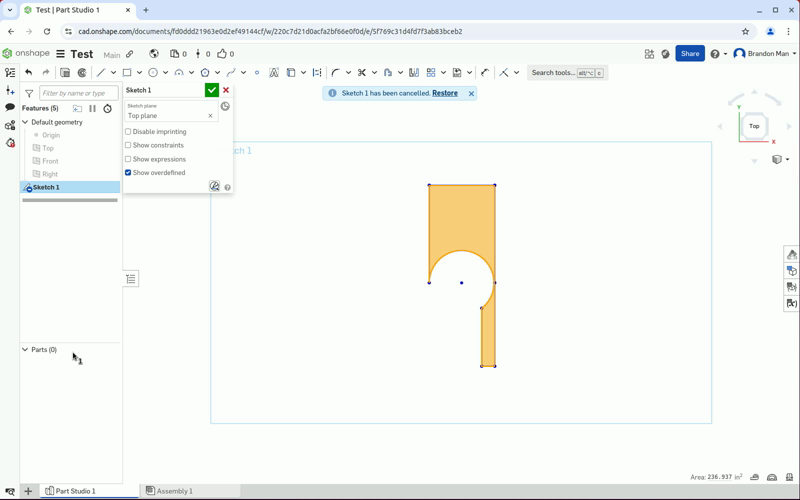
key(shift+y)
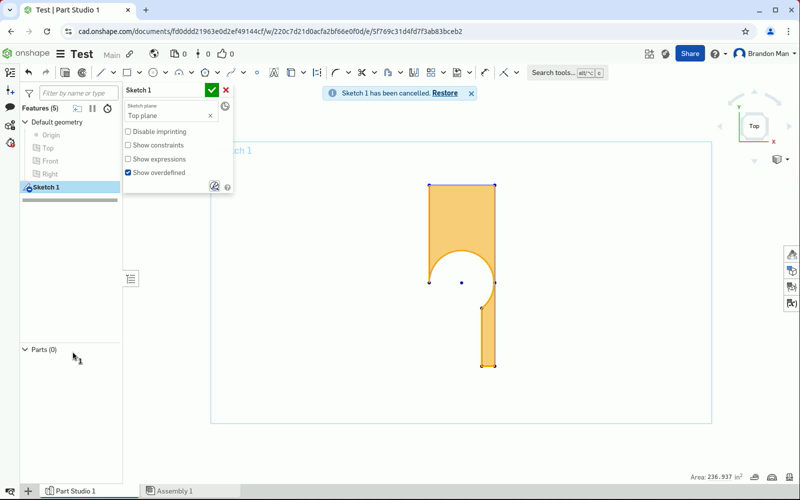
key(shift+e)
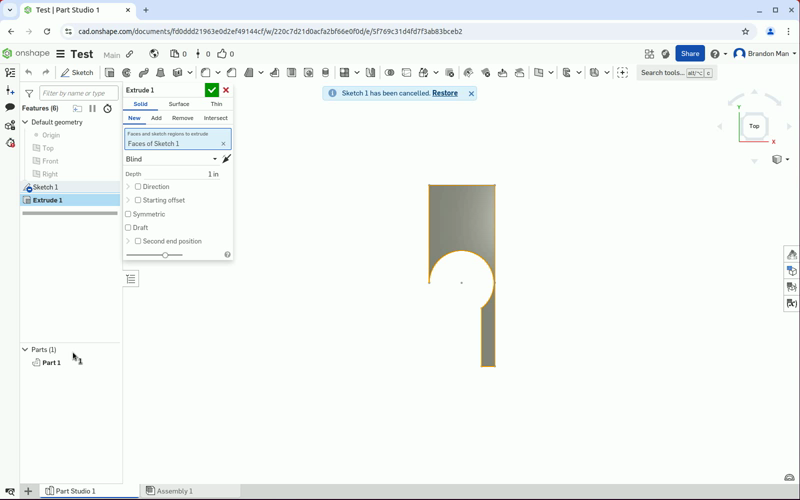
mouse_move(143, 106)
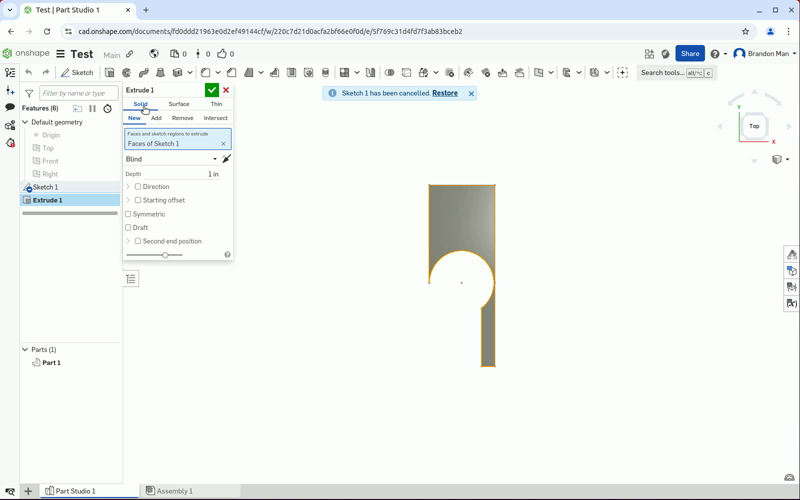
click(143, 106)
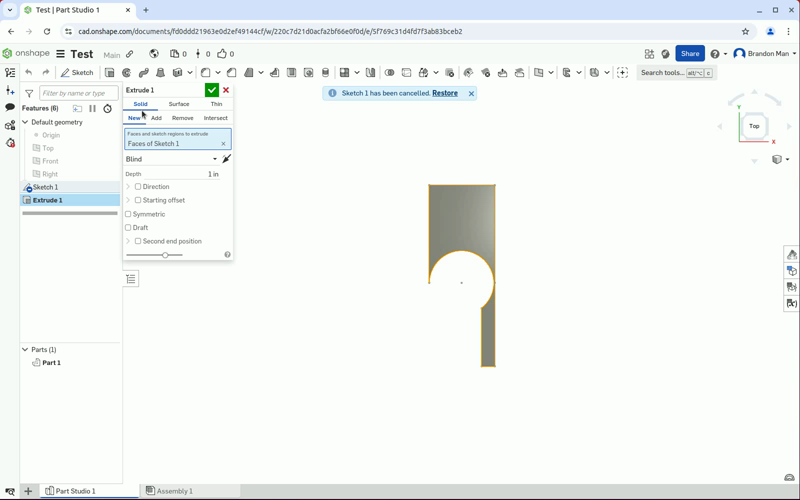
mouse_move(137, 120)
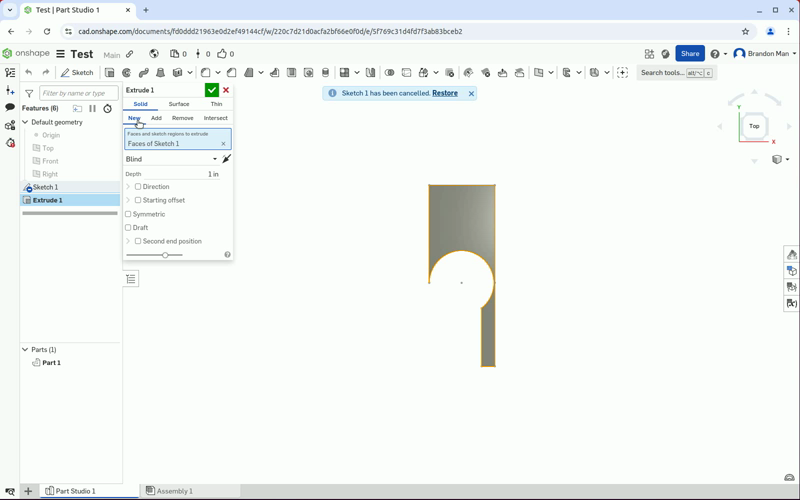
click(137, 120)
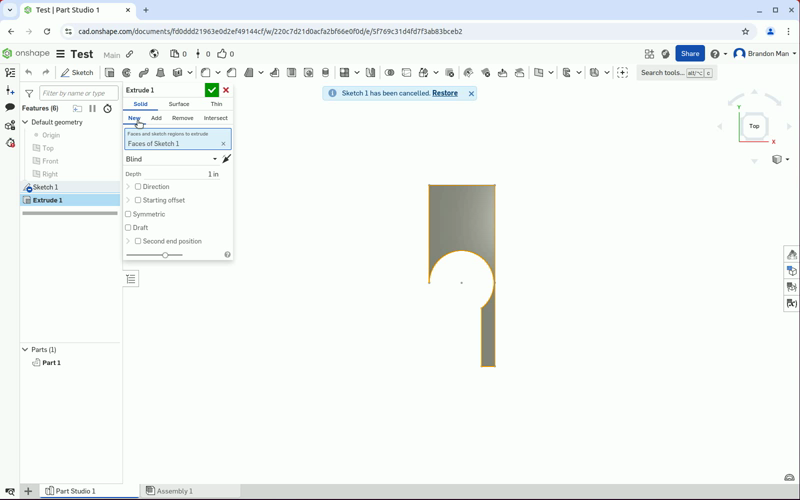
key(tab, 4)
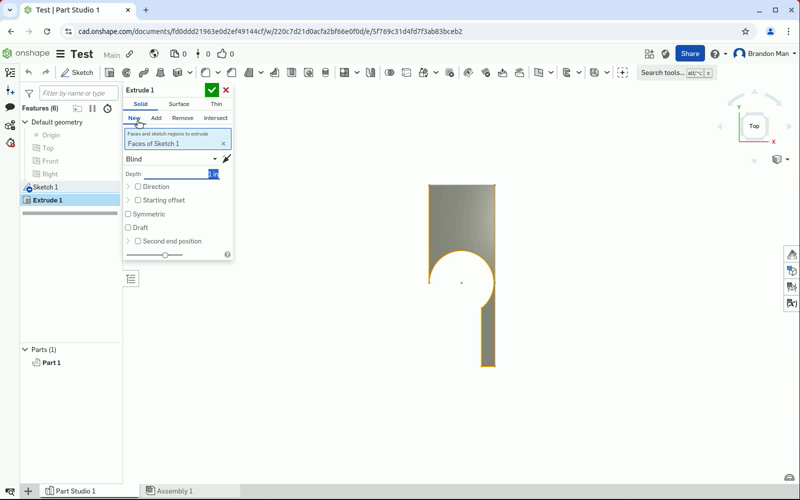
text(7.703)
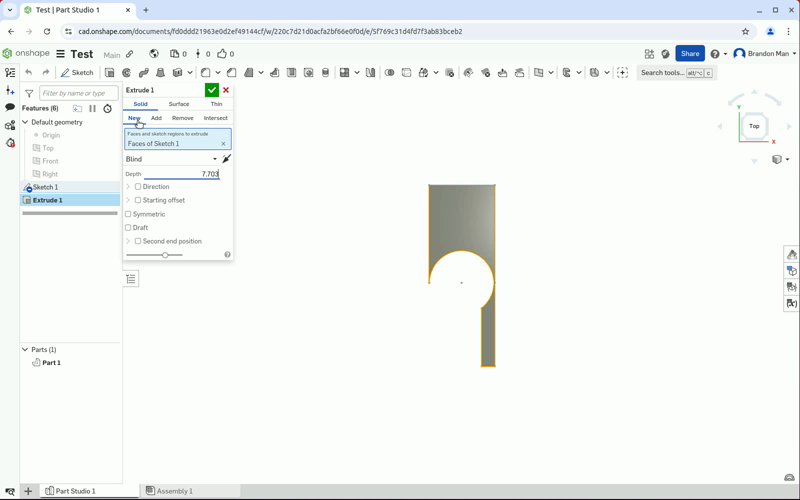
key(enter)
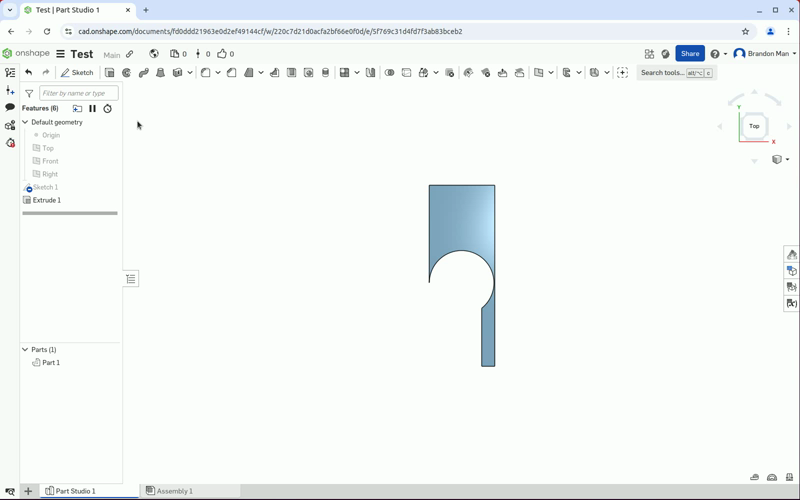
key(shift+h)
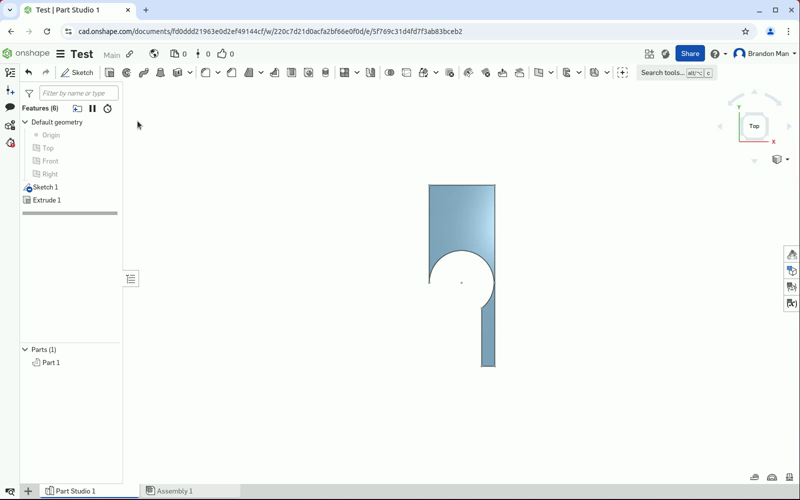
key(shift+h)
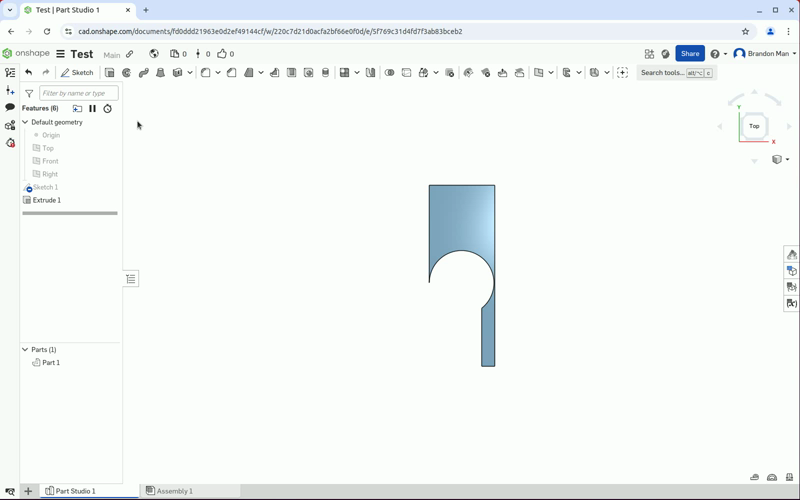
mouse_move(73, 189)
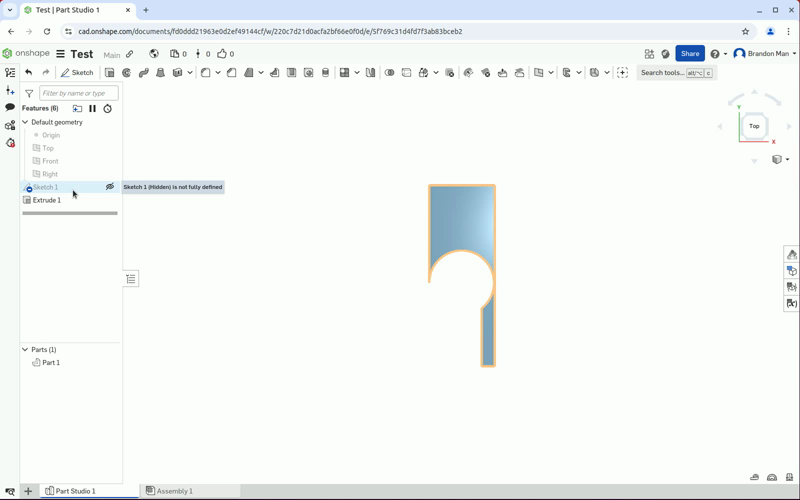
click(73, 189)
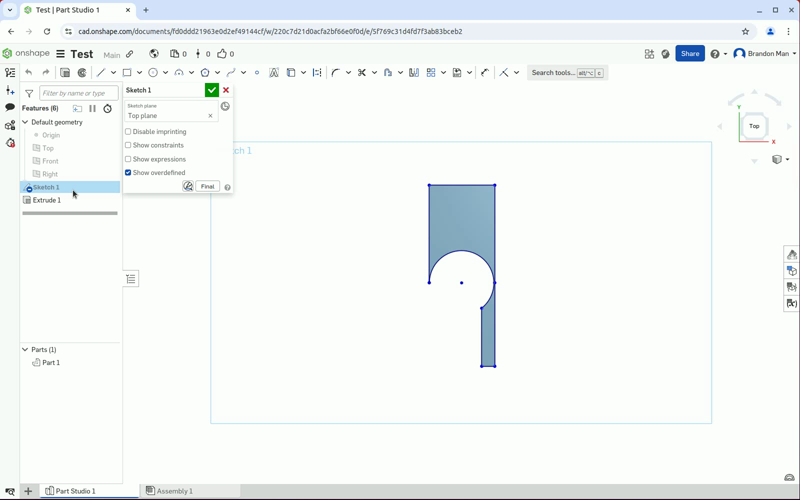
mouse_move(229, 92)
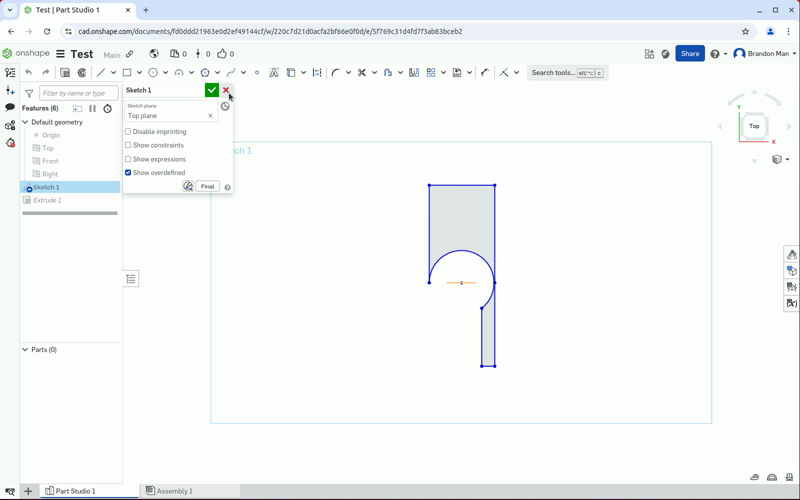
click(229, 92)
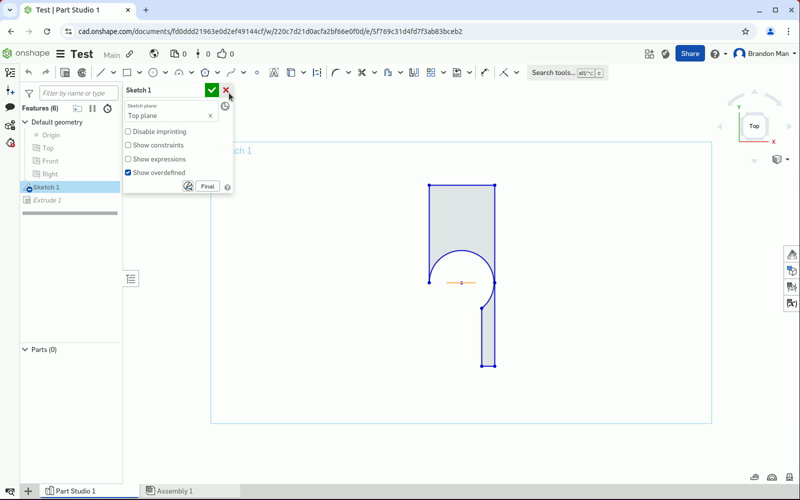
key(shift+s)
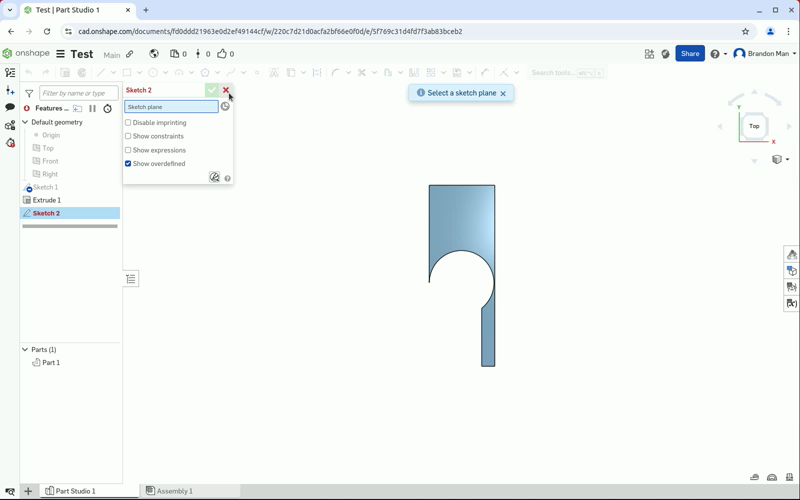
mouse_move(73, 150)
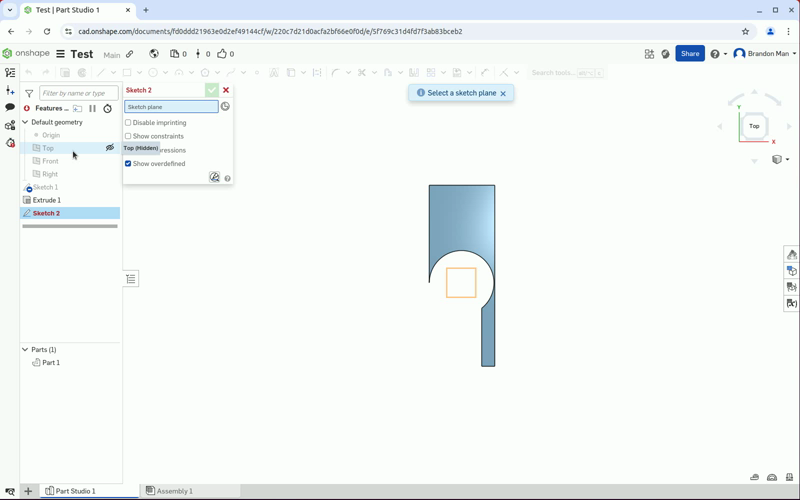
click(73, 150)
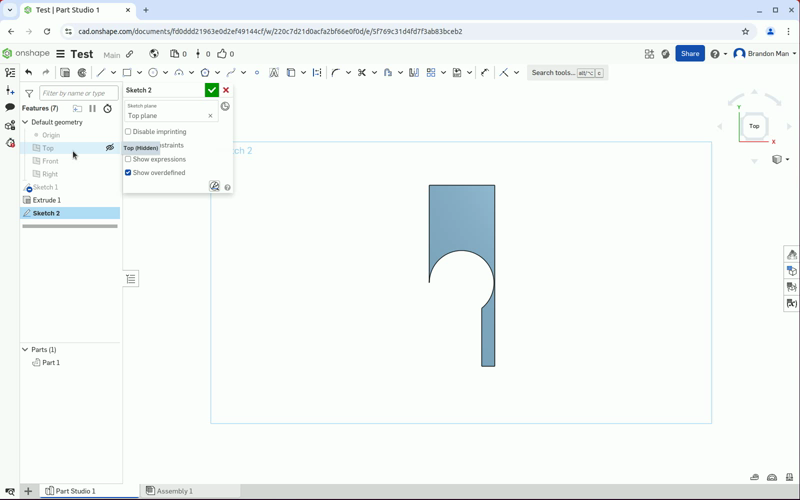
mouse_move(73, 352)
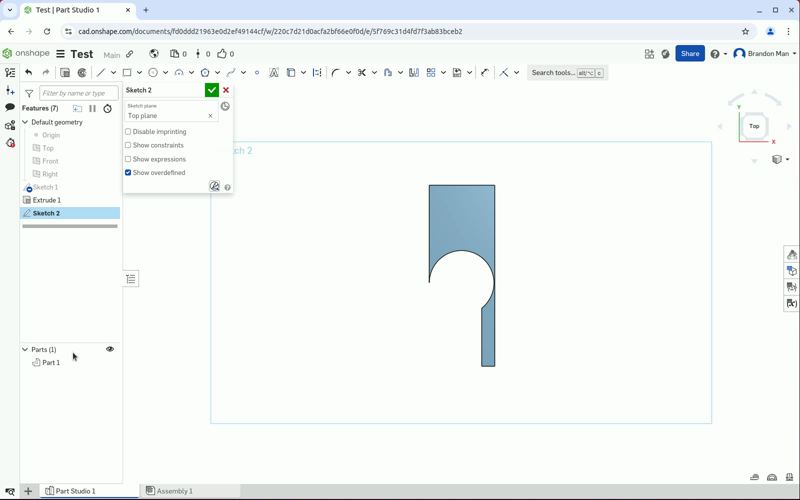
key(y)
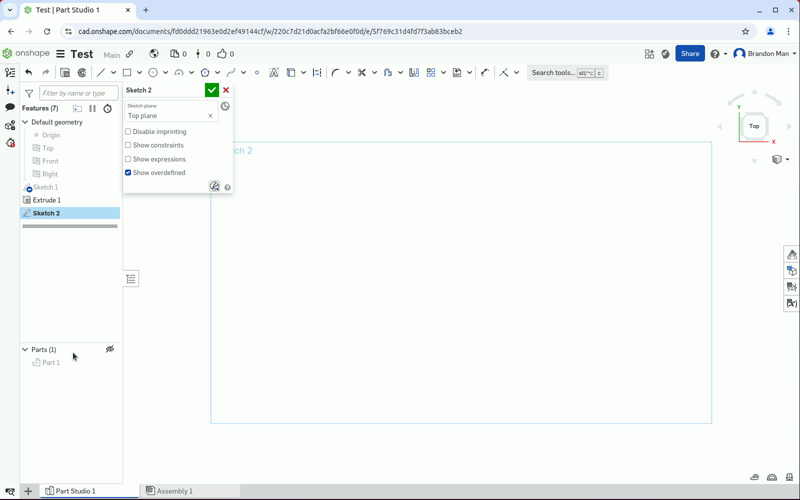
key(l)
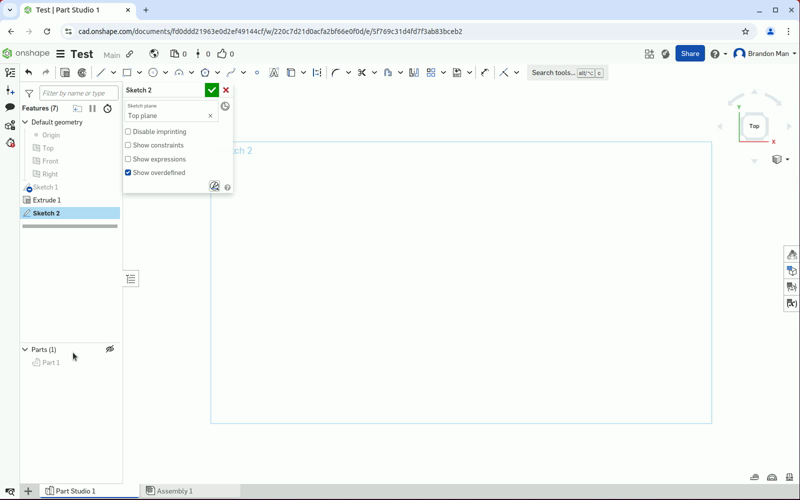
key_down(shift)
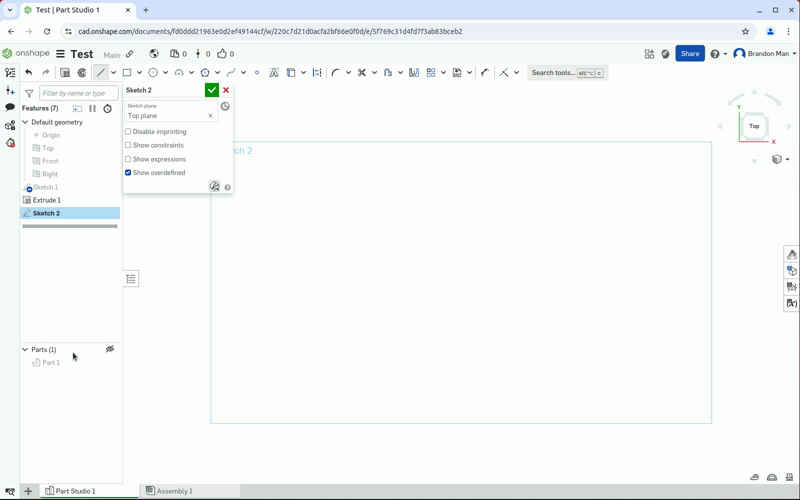
mouse_move(429, 365)
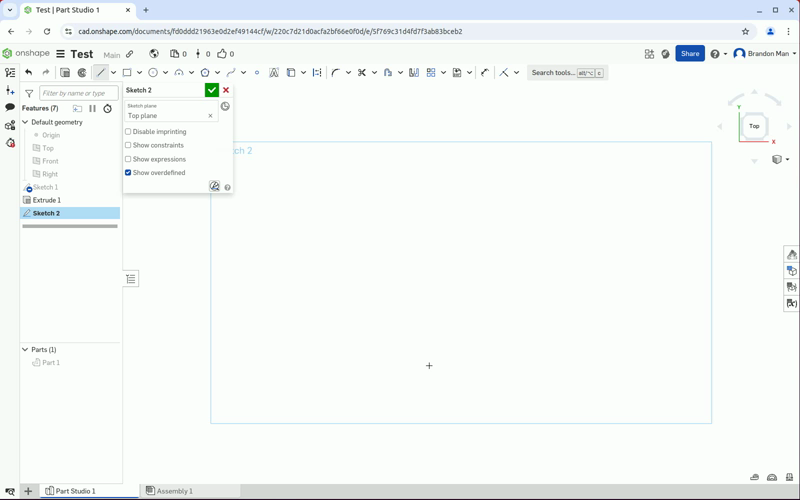
click(429, 365)
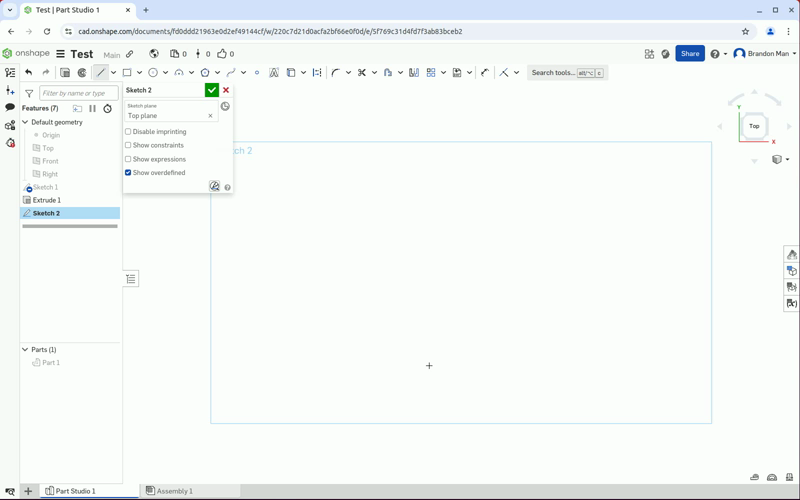
key_up(shift)
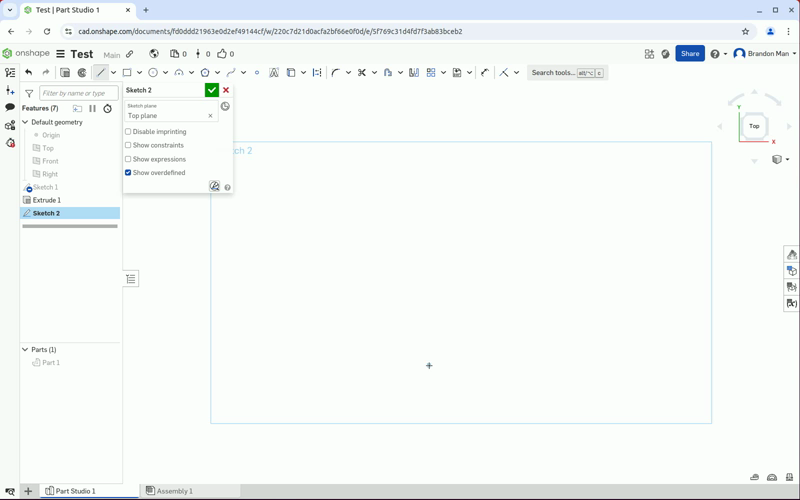
key_down(shift)
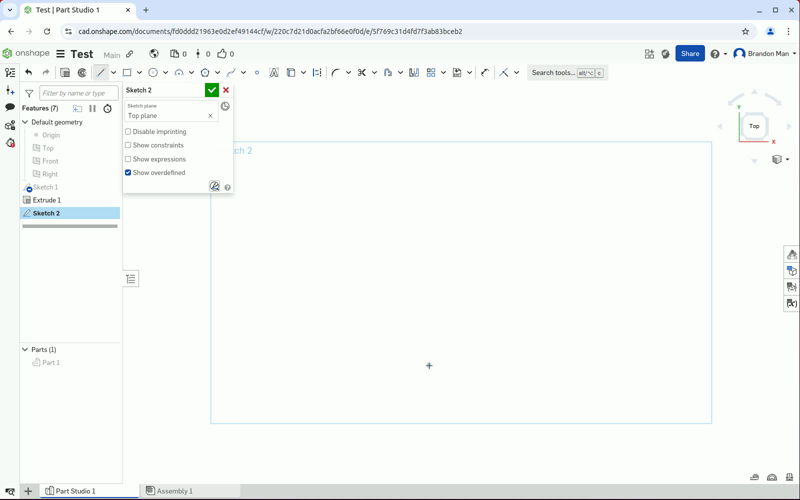
mouse_move(459, 365)
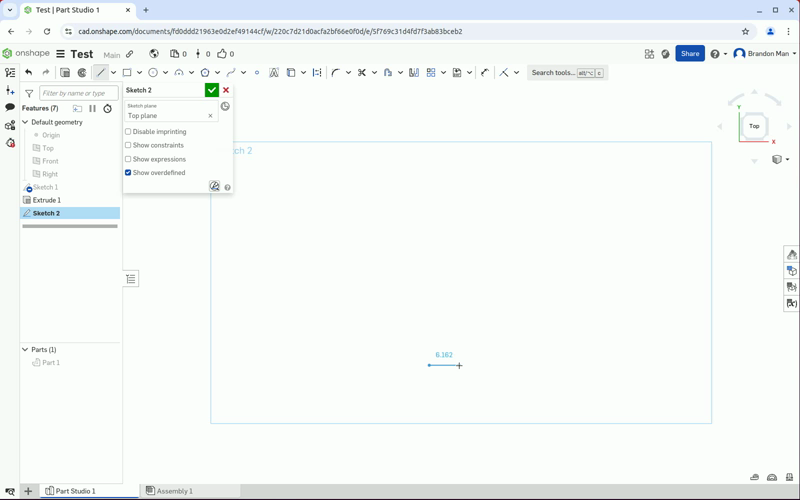
mouse_move(442, 365)
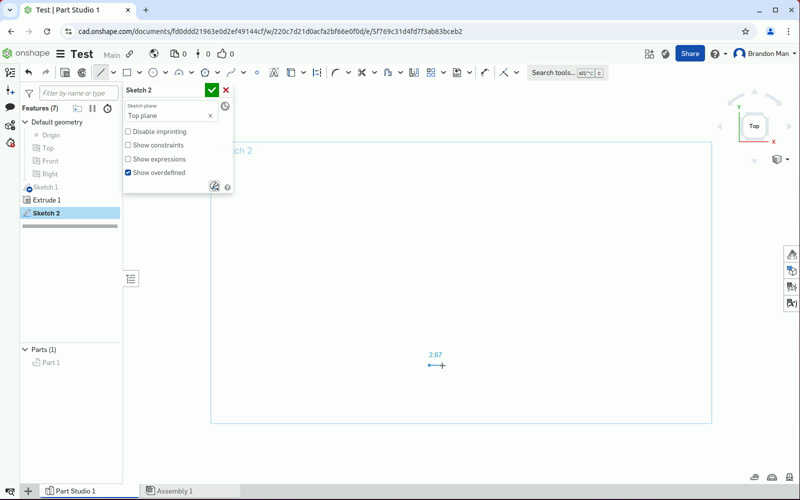
click(442, 365)
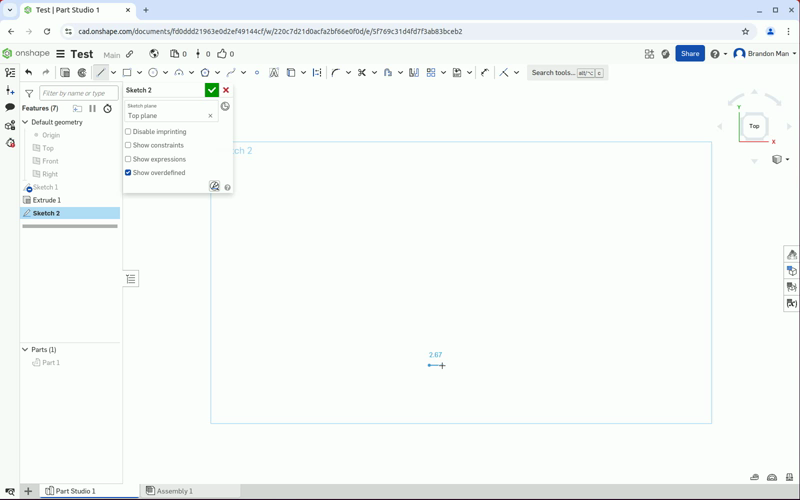
key_up(shift)
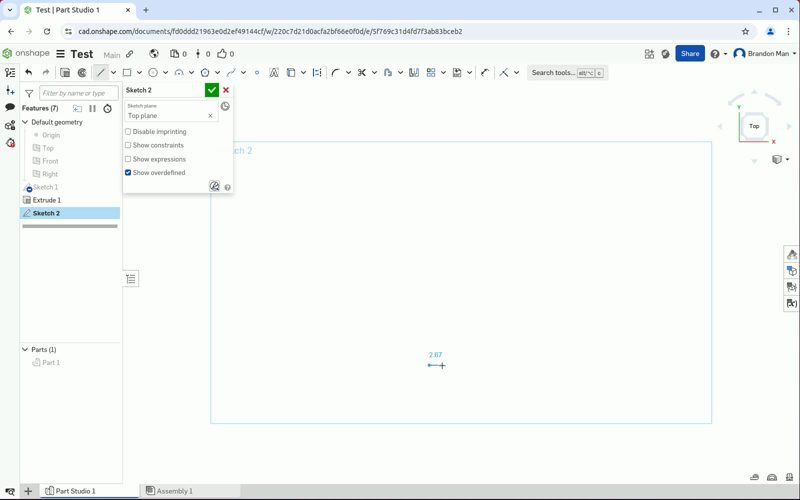
key_down(shift)
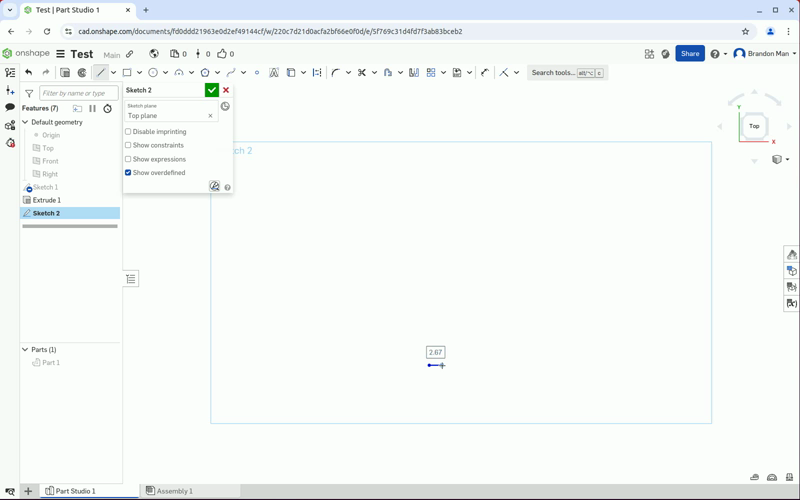
mouse_move(472, 365)
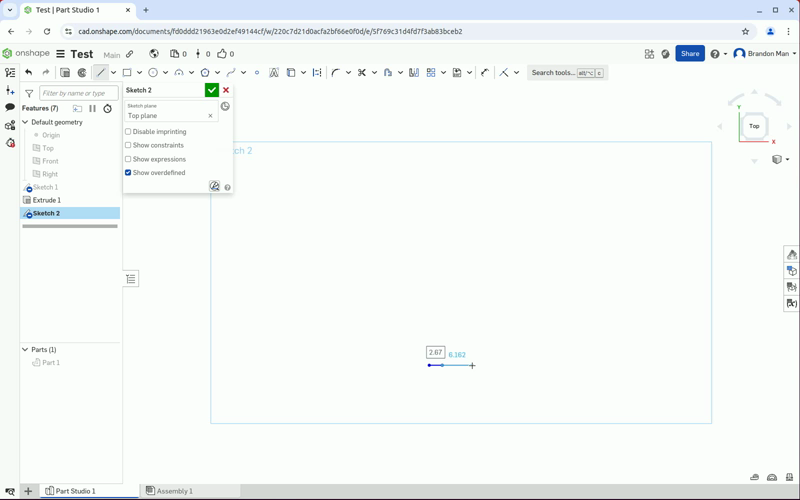
mouse_move(442, 308)
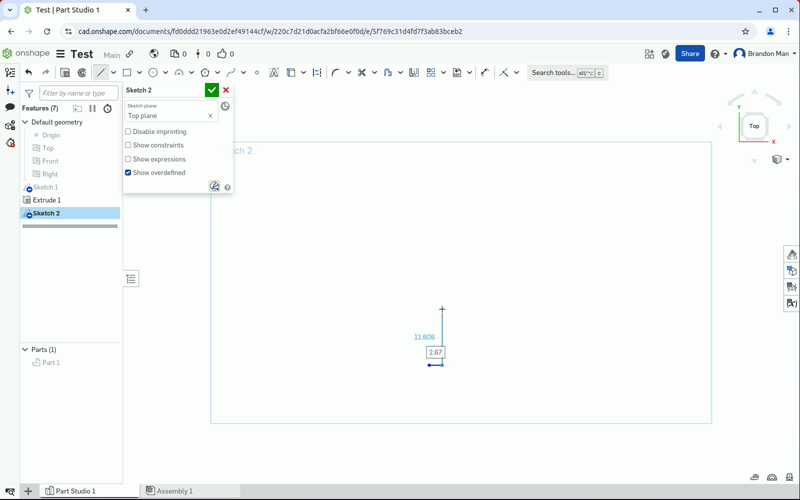
click(442, 308)
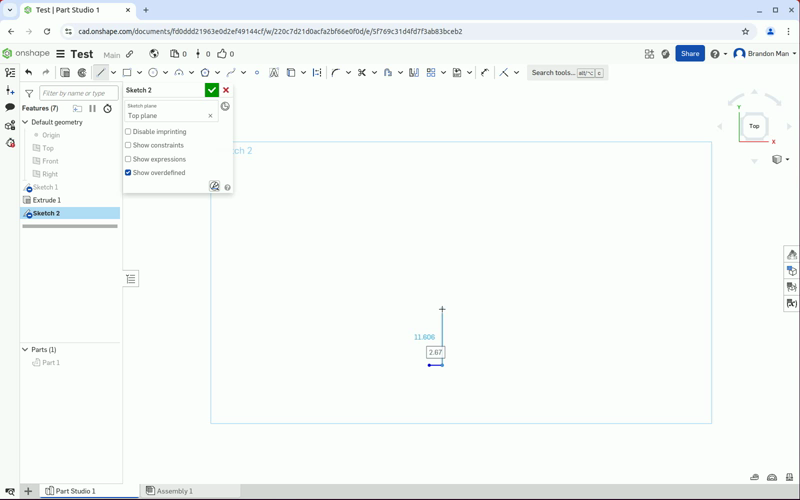
key_up(shift)
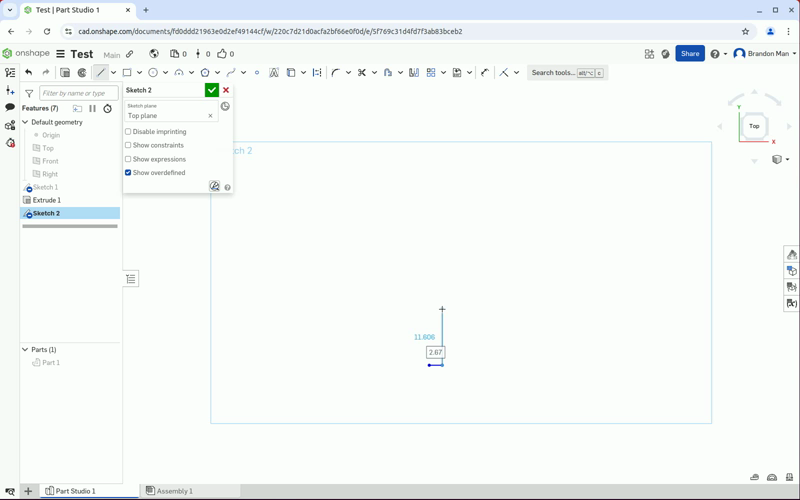
key(esc)
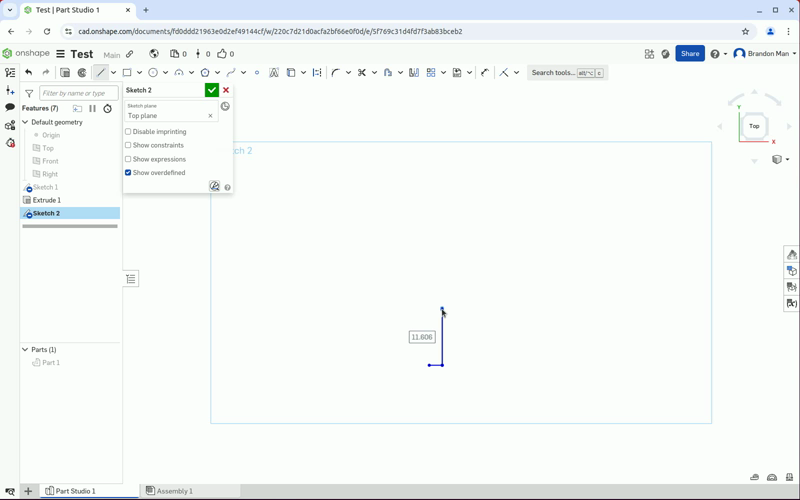
key(a)
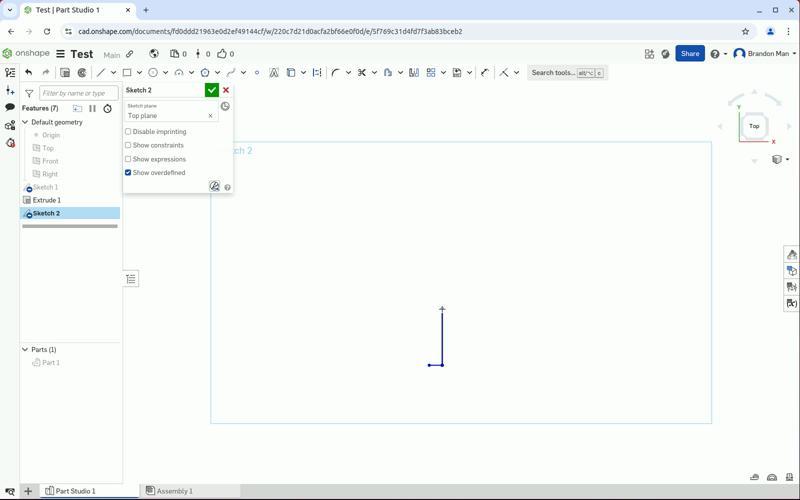
mouse_move(442, 308)
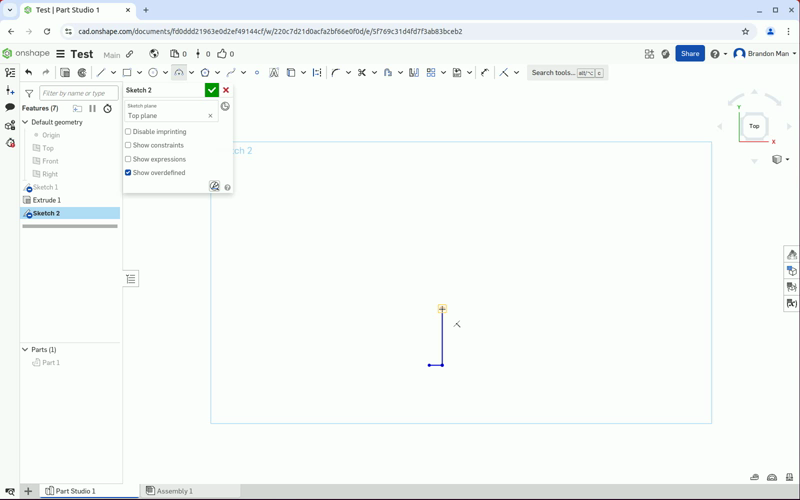
click(442, 308)
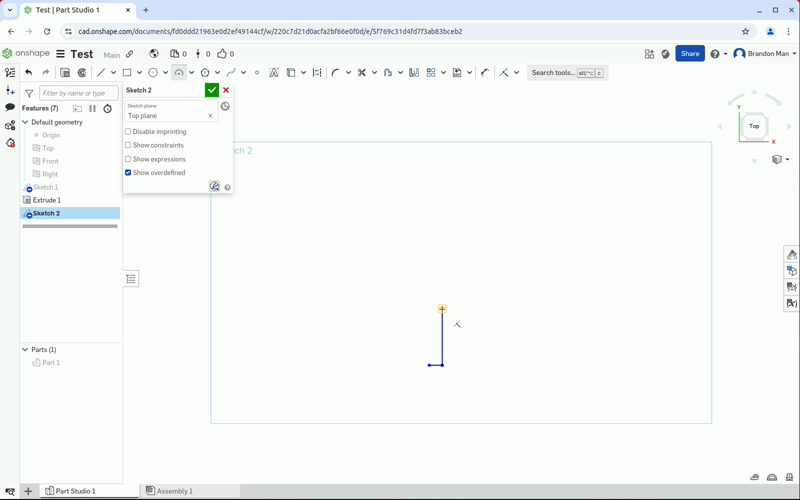
key_down(shift)
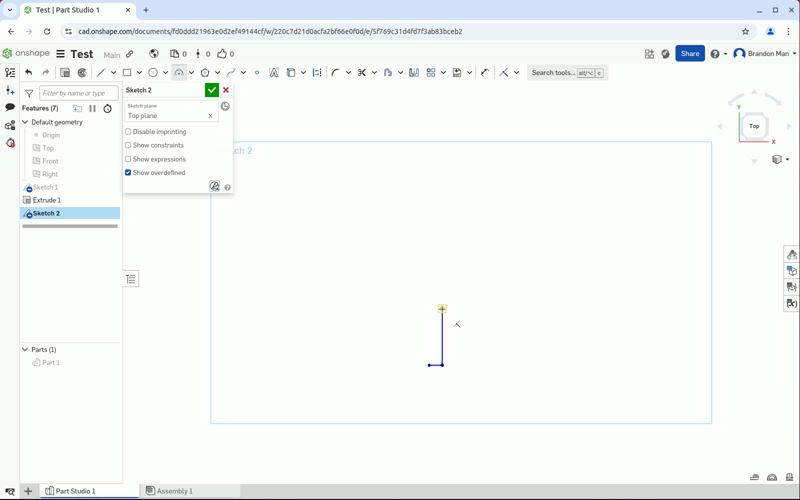
mouse_move(429, 282)
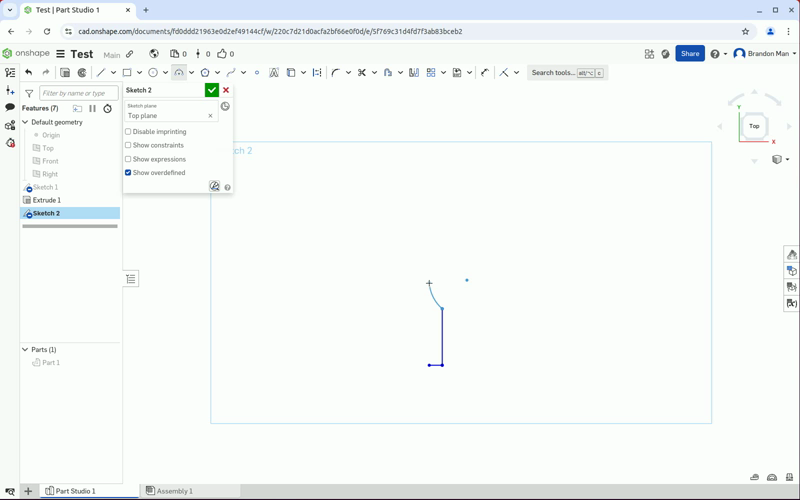
click(429, 282)
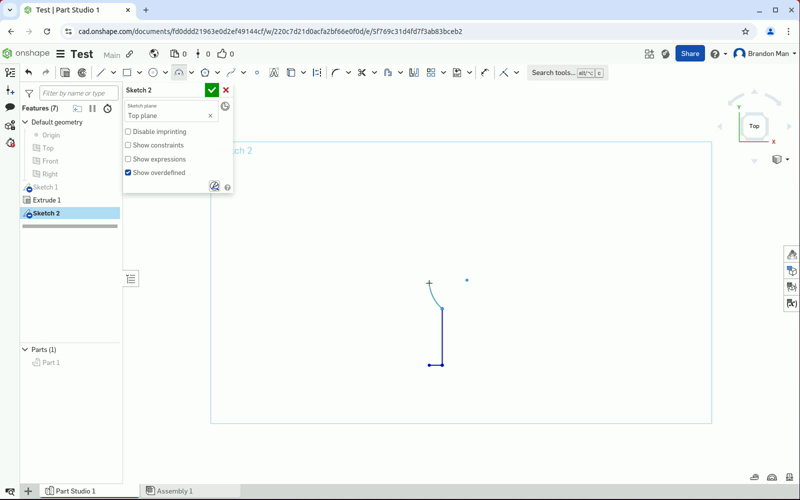
mouse_move(432, 297)
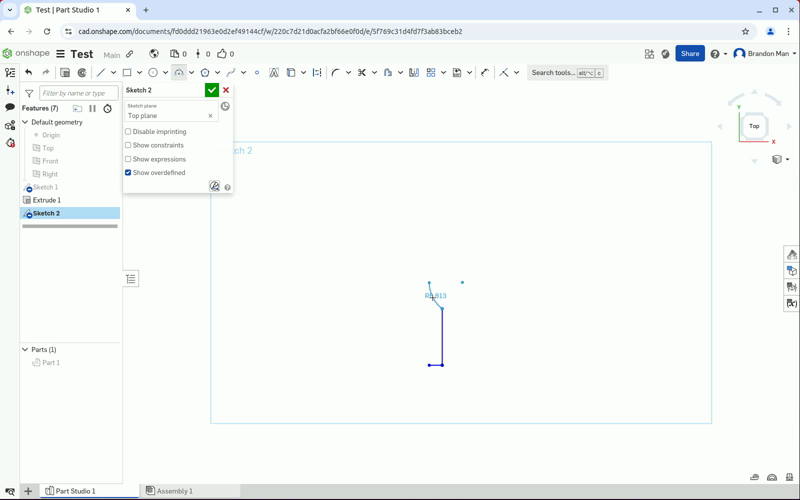
click(432, 297)
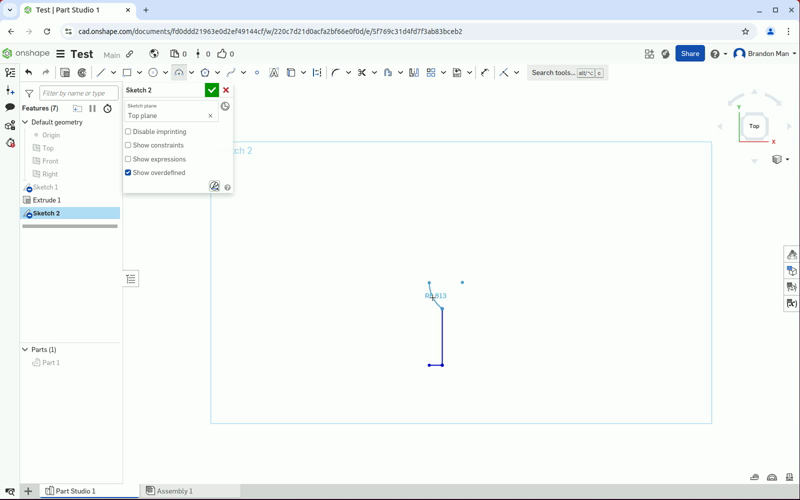
key_up(shift)
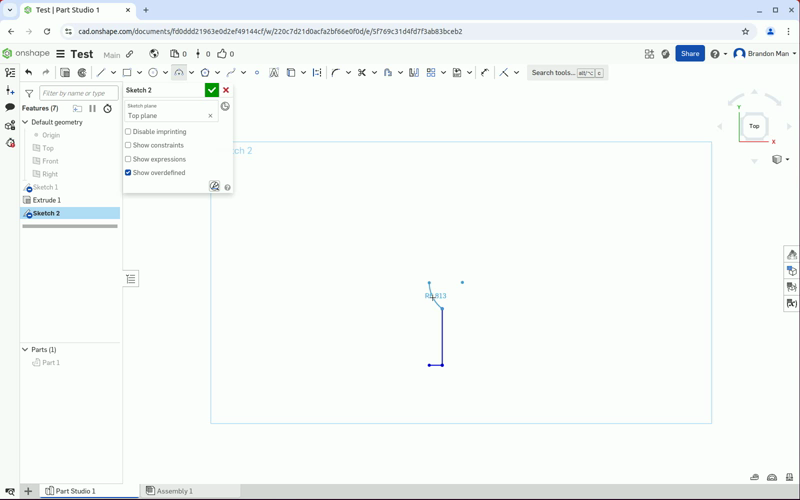
key(esc)
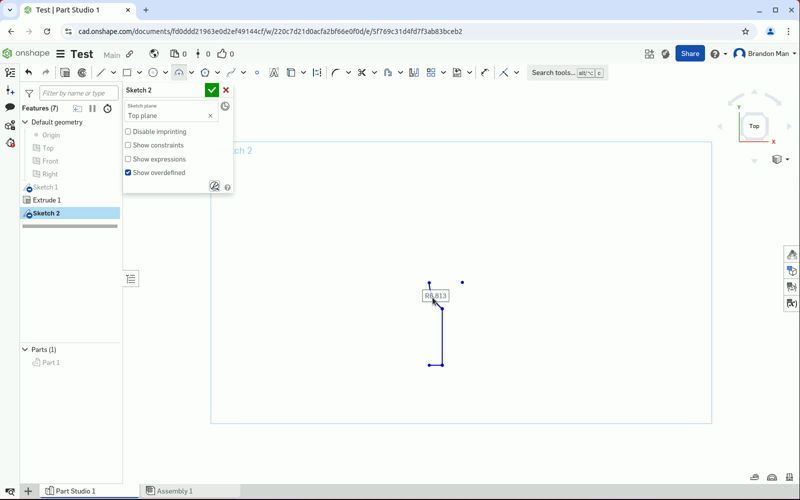
key(l)
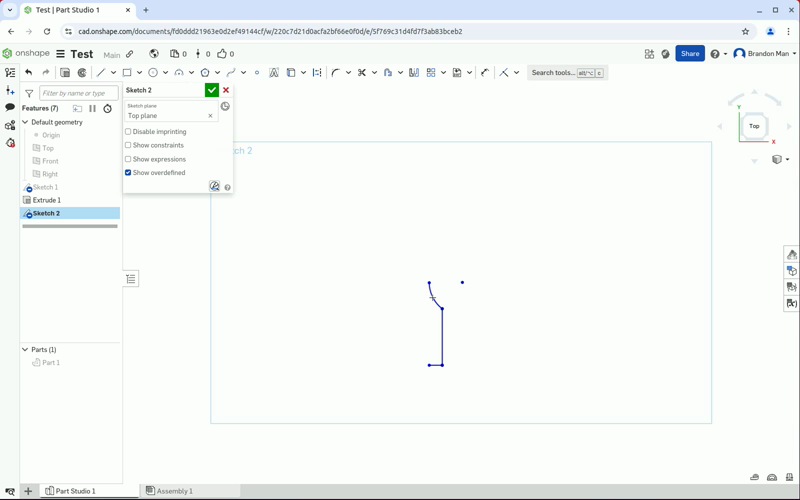
mouse_move(429, 282)
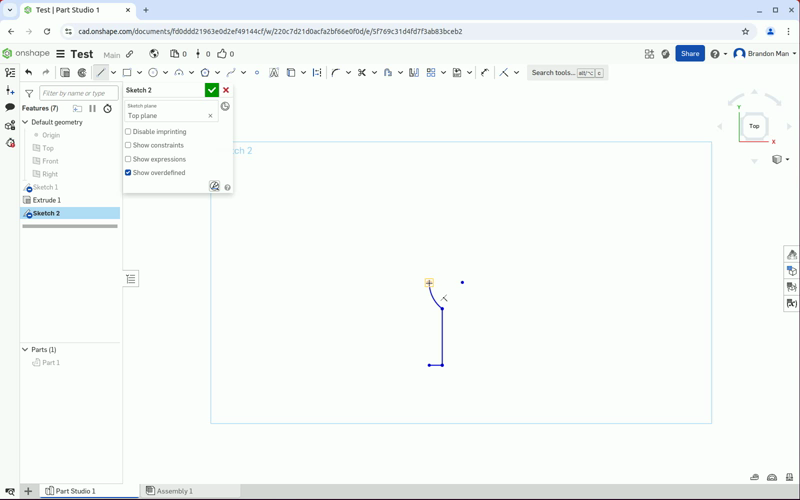
click(429, 282)
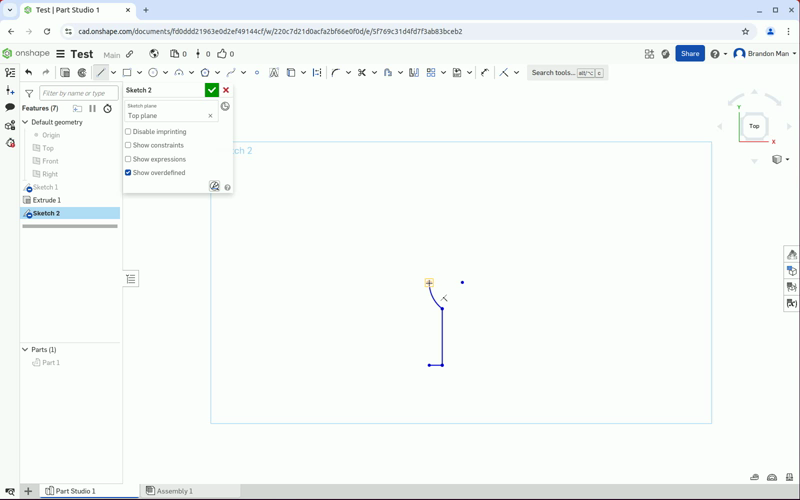
key_down(shift)
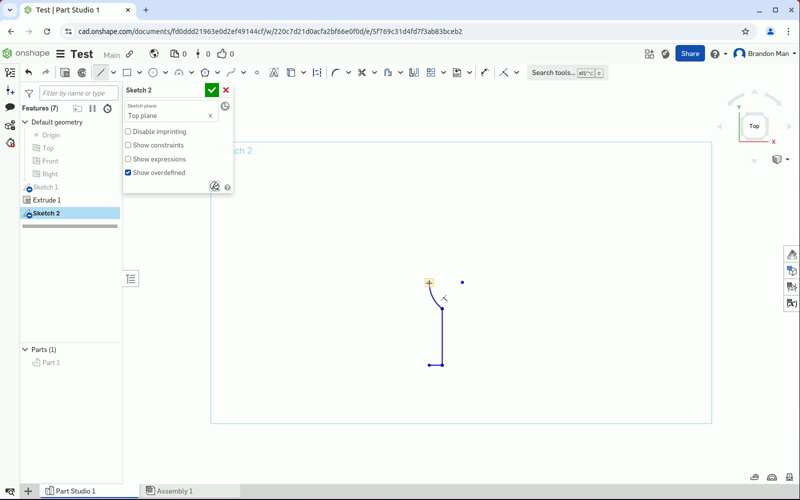
mouse_move(429, 365)
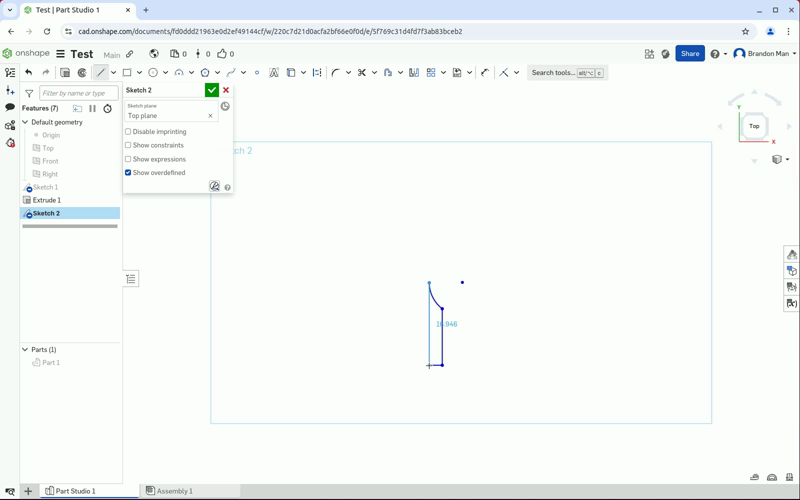
key_up(shift)
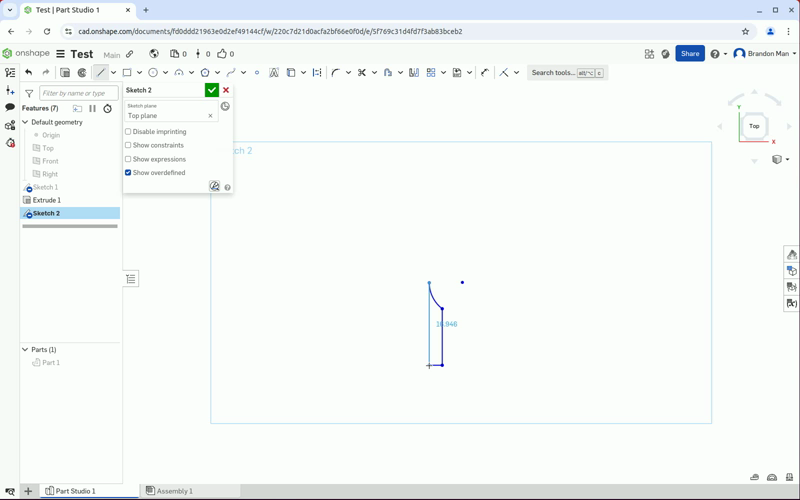
click(429, 365)
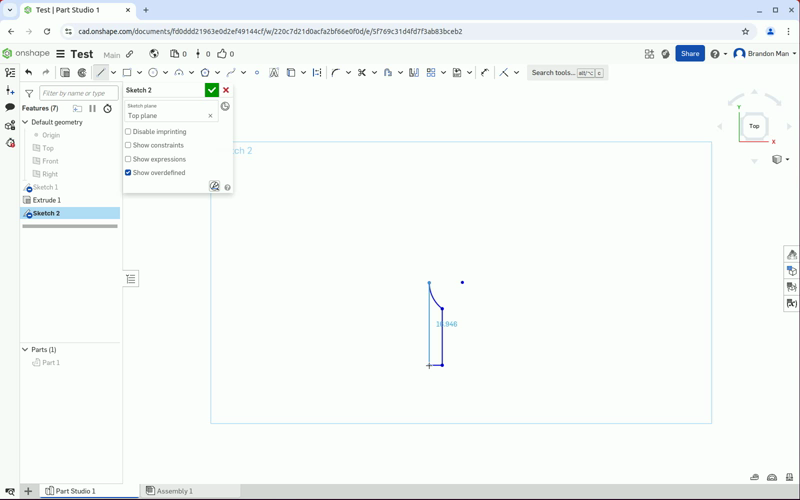
key(esc)
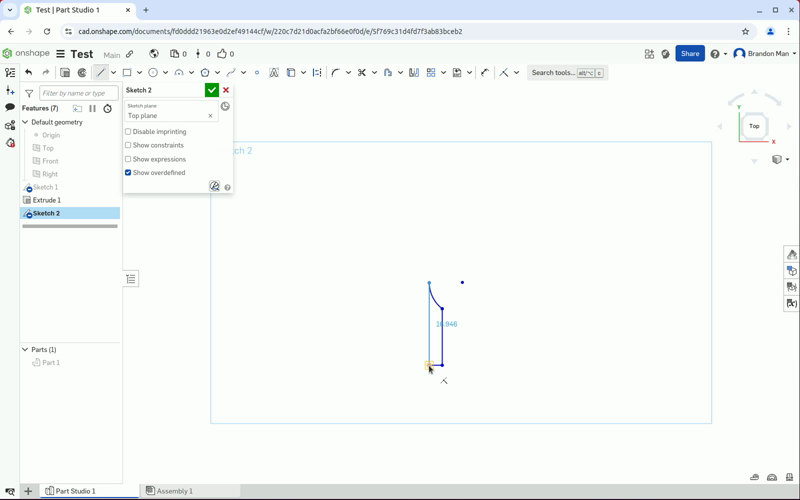
mouse_move(429, 328)
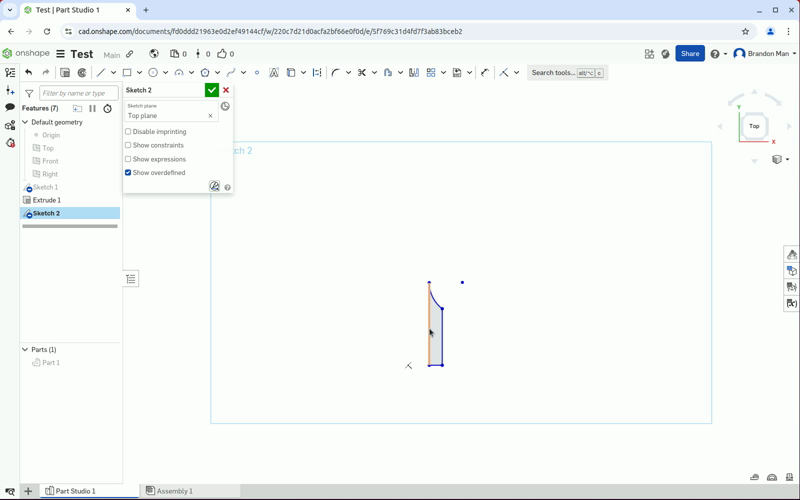
scroll(6)
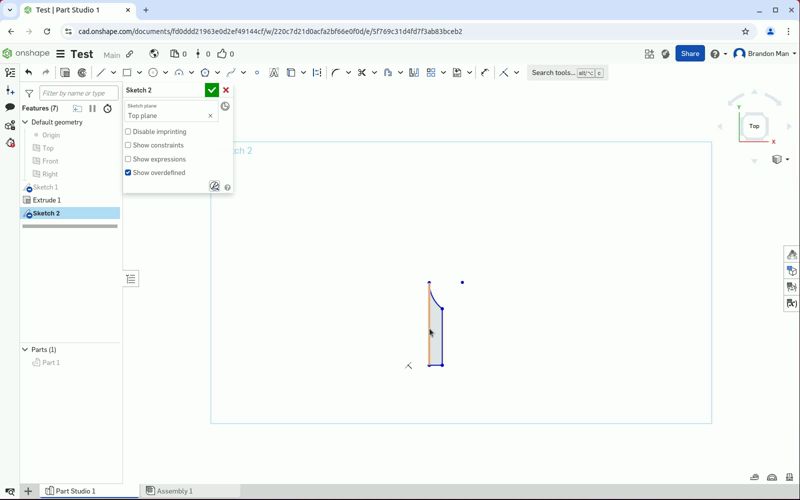
scroll(6)
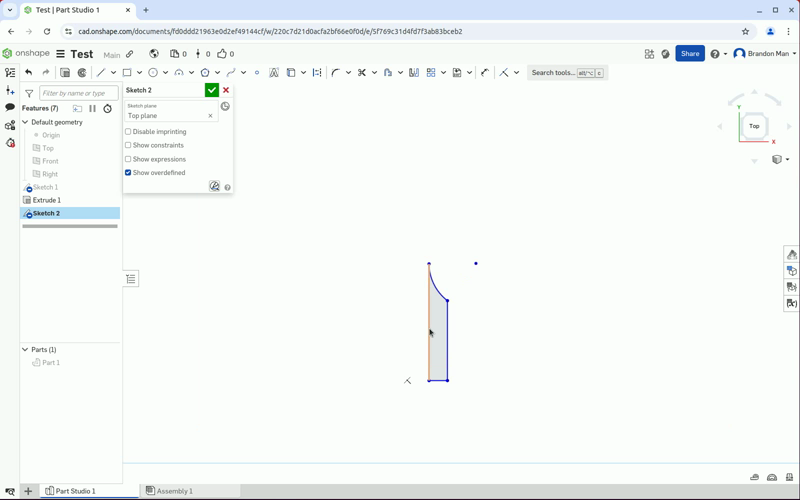
scroll(6)
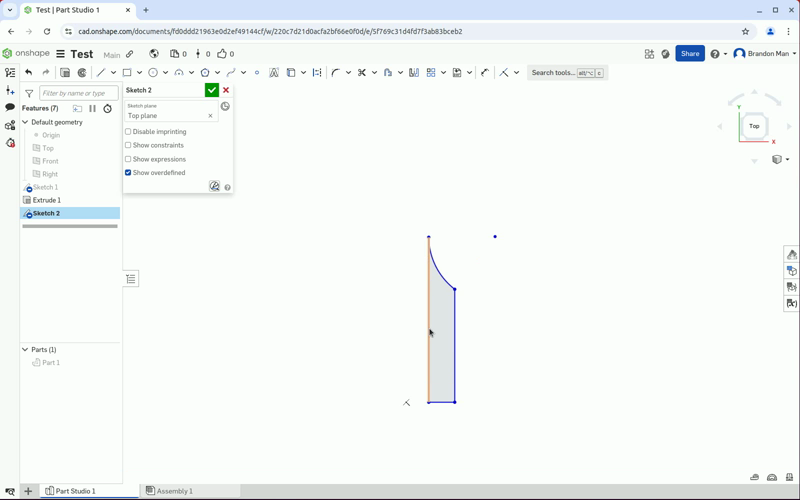
scroll(6)
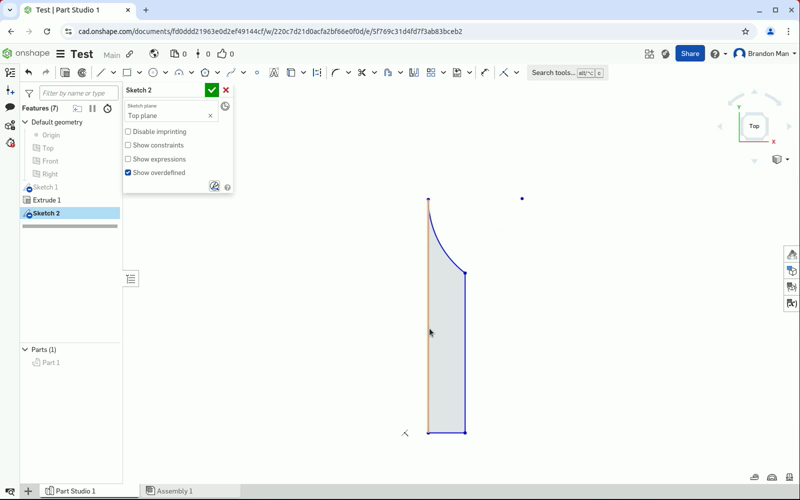
scroll(6)
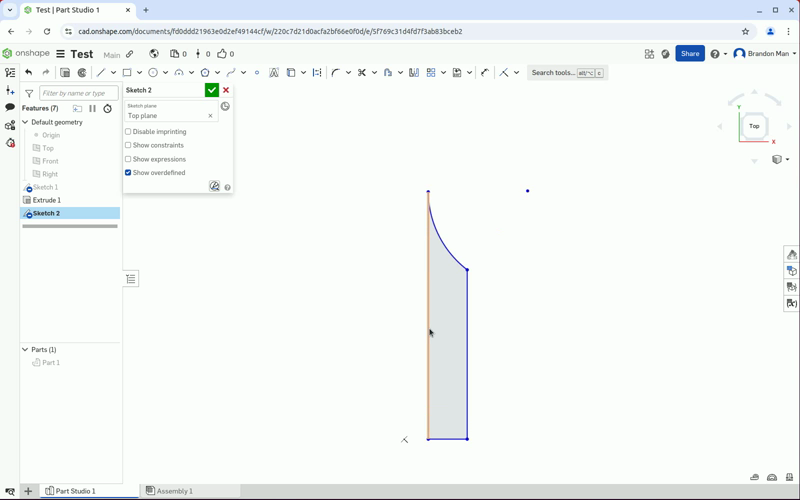
scroll(6)
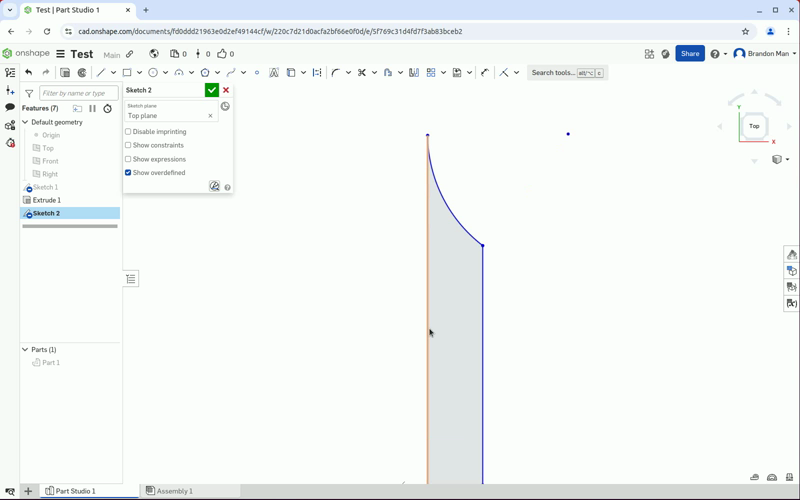
scroll(6)
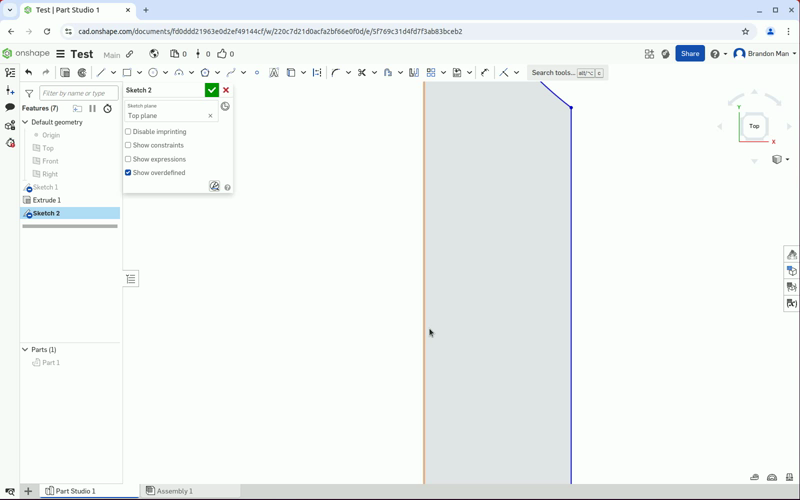
click(429, 328)
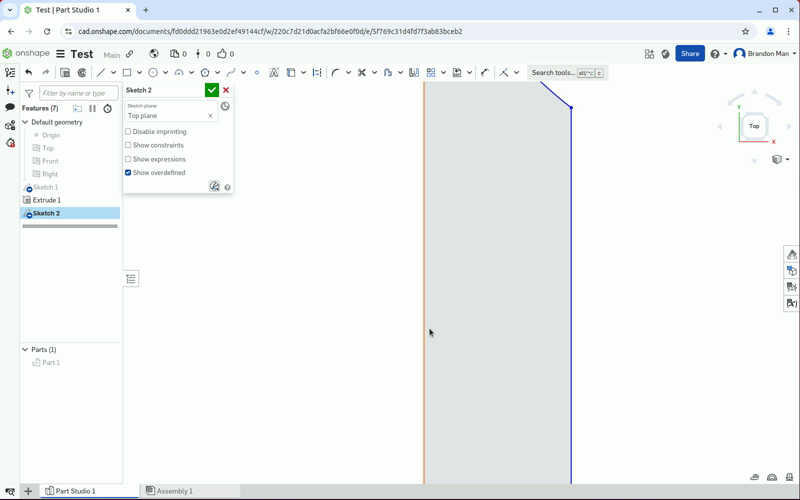
scroll(-6)
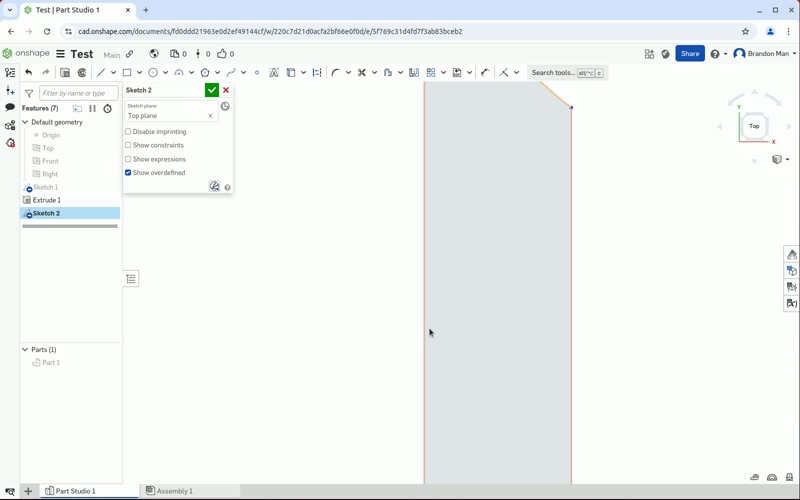
scroll(-6)
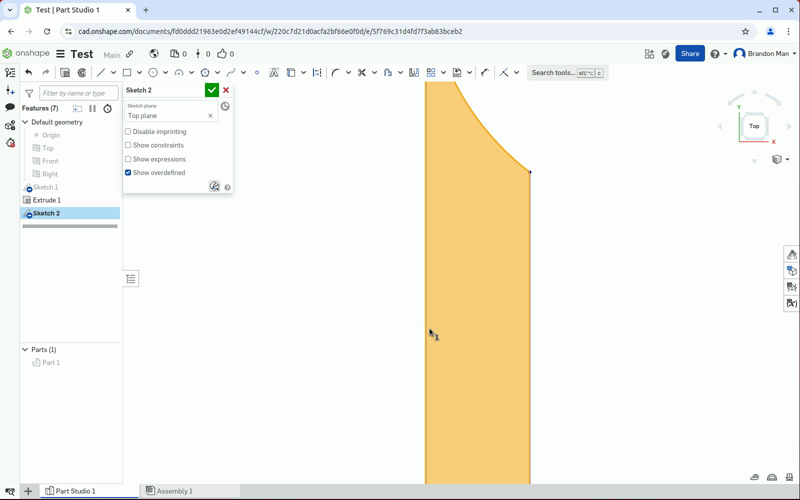
scroll(-6)
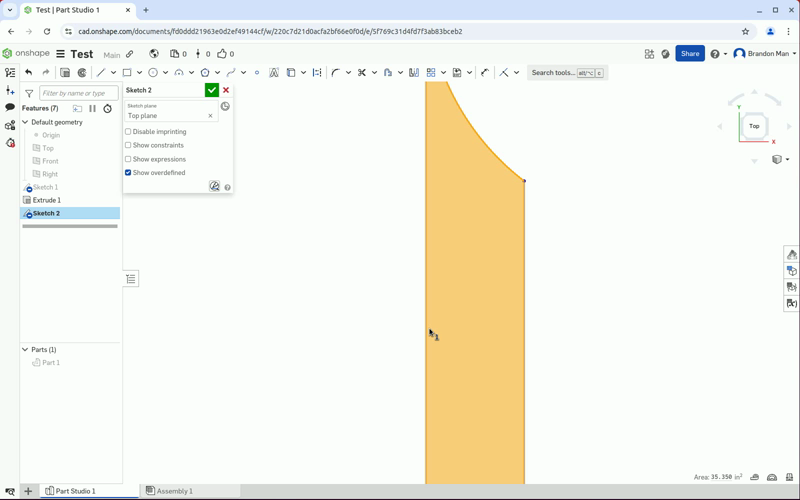
scroll(-6)
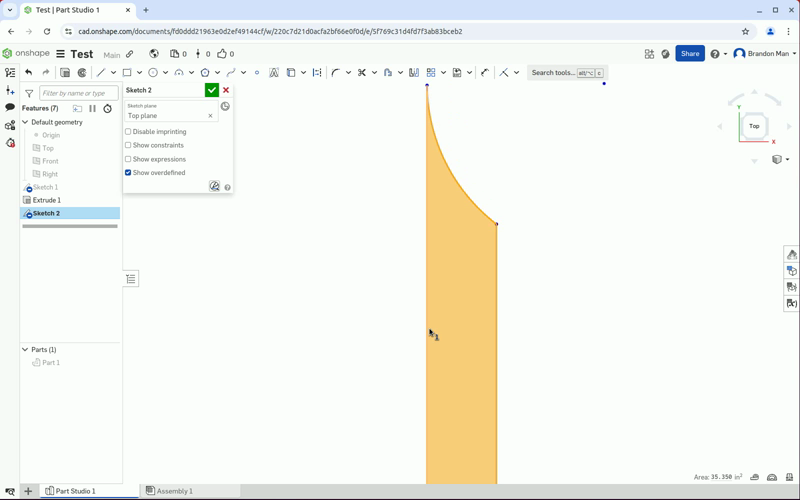
scroll(-6)
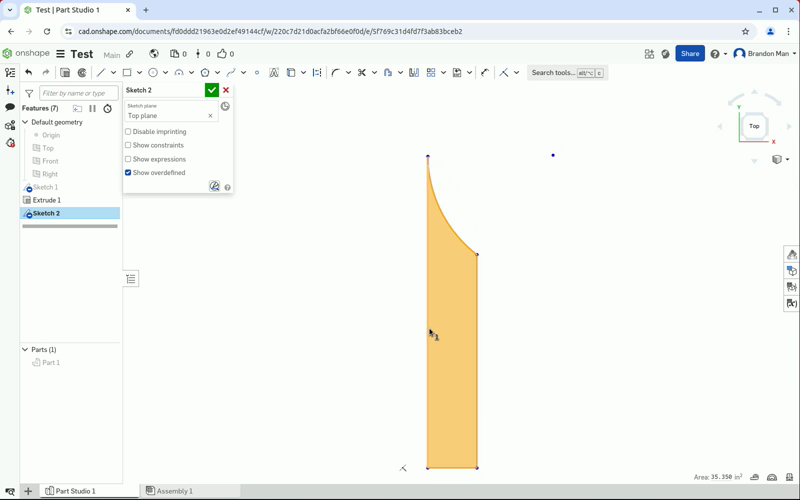
scroll(-6)
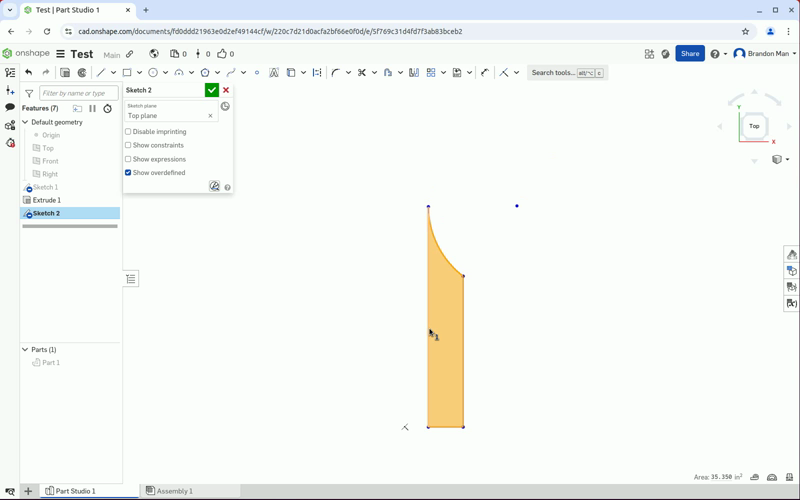
scroll(-6)
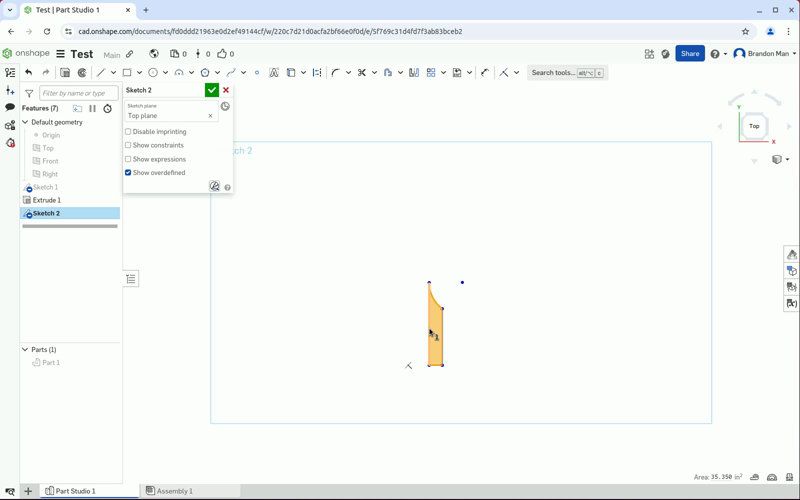
mouse_move(73, 352)
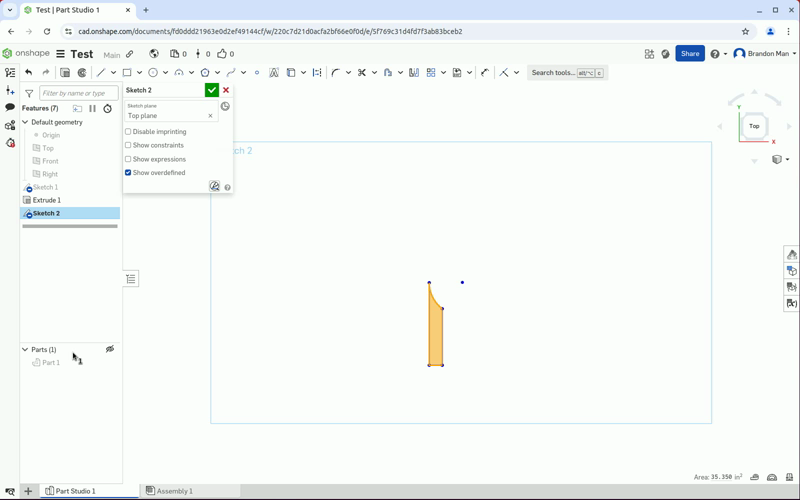
key(shift+y)
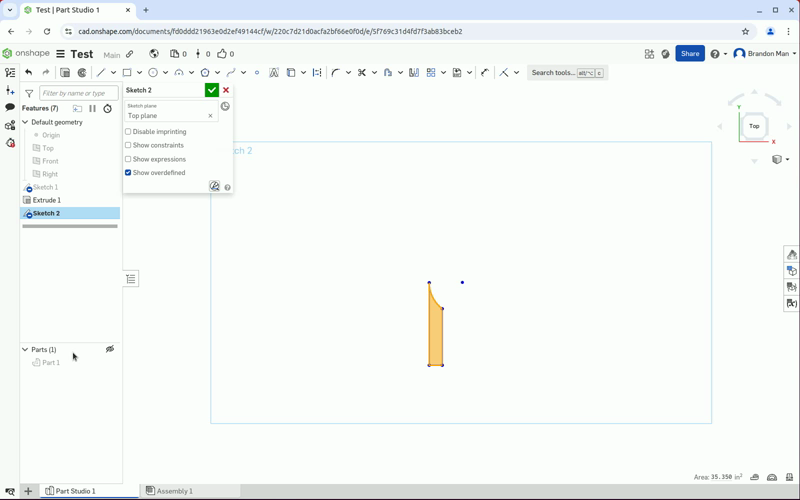
key(shift+e)
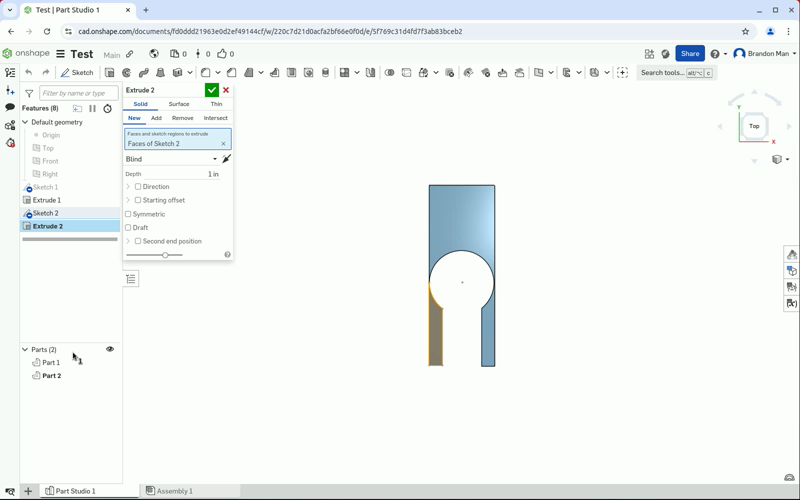
mouse_move(143, 106)
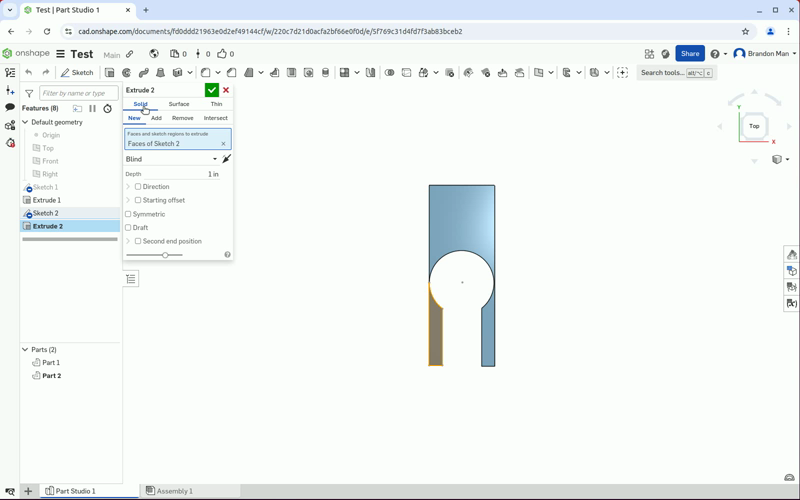
click(143, 106)
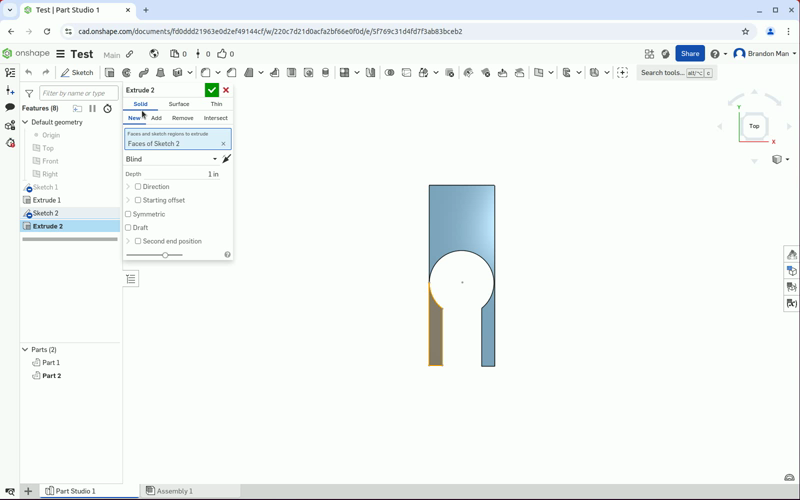
mouse_move(137, 120)
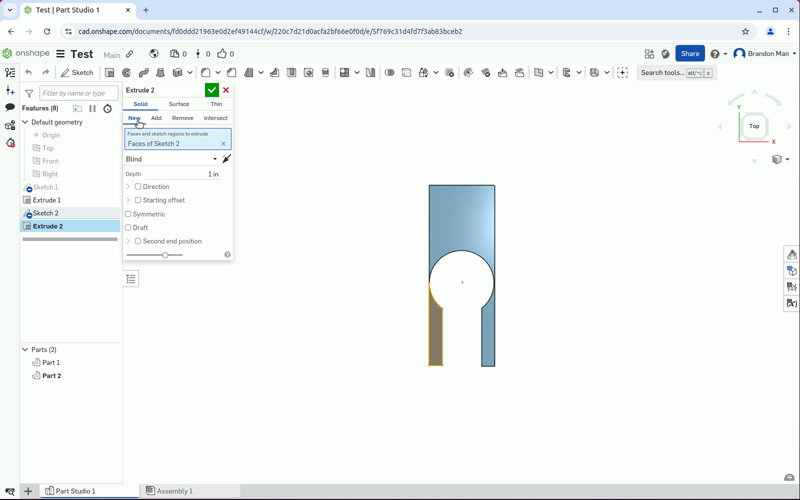
click(137, 120)
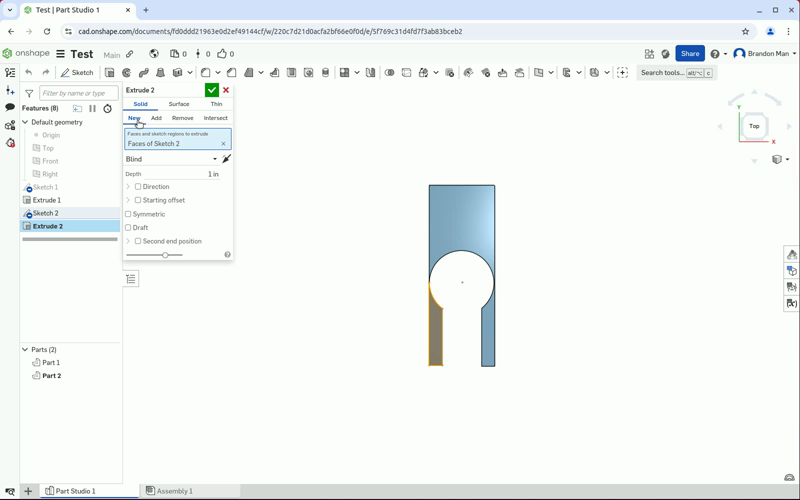
key(tab, 4)
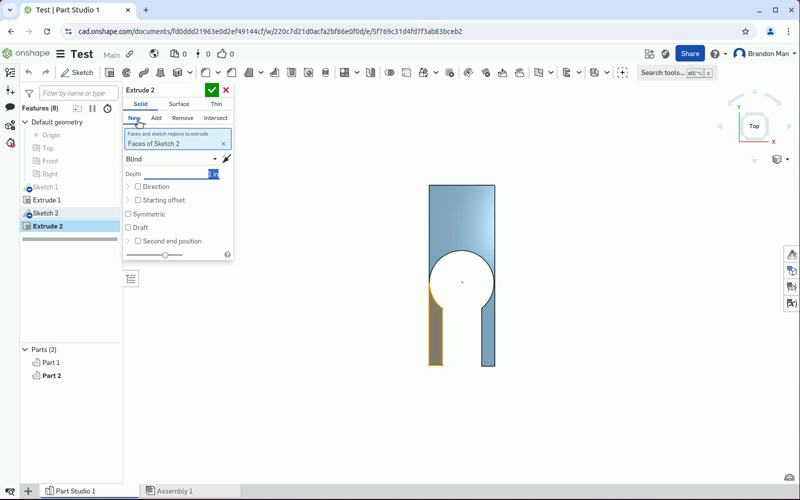
text(7.703)
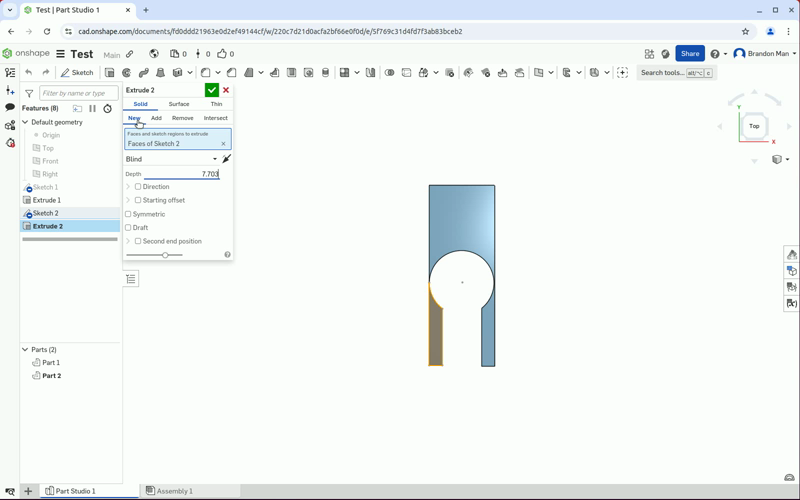
key(enter)
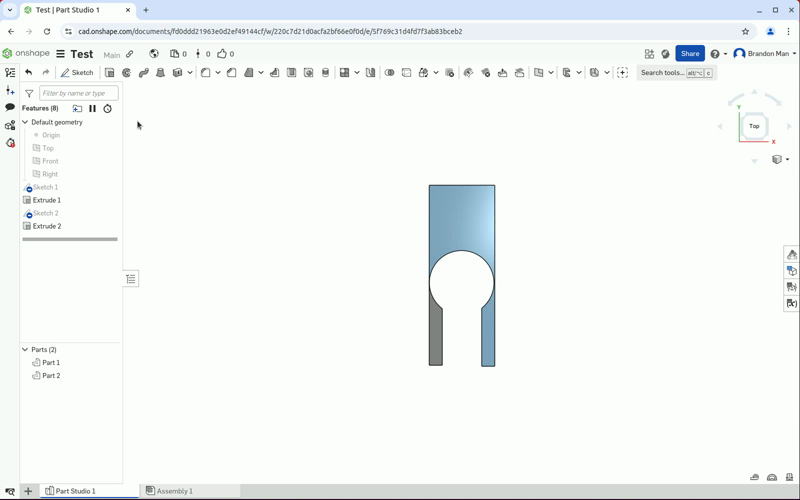
key(shift+h)
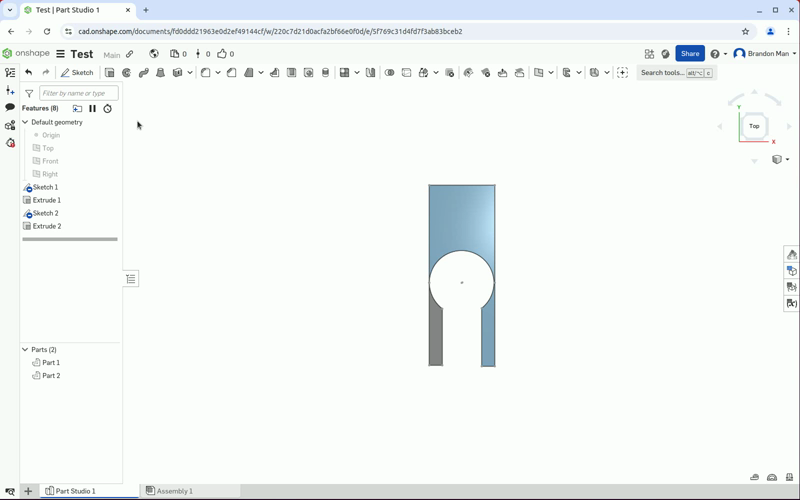
key(shift+h)
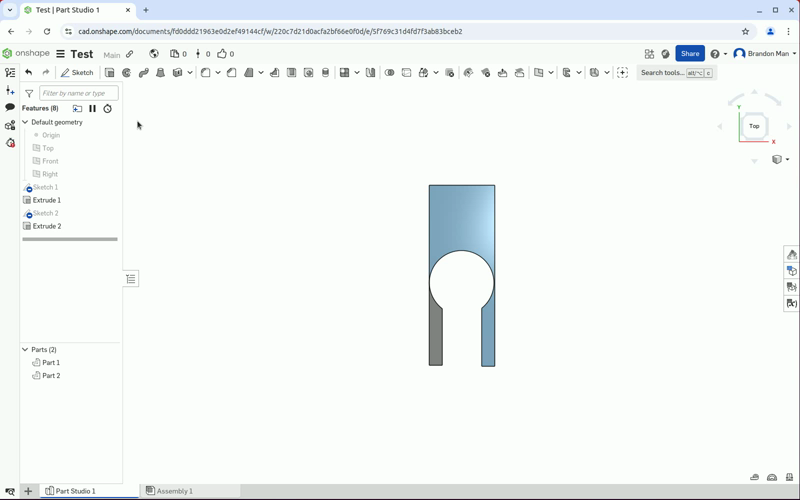
mouse_move(73, 189)
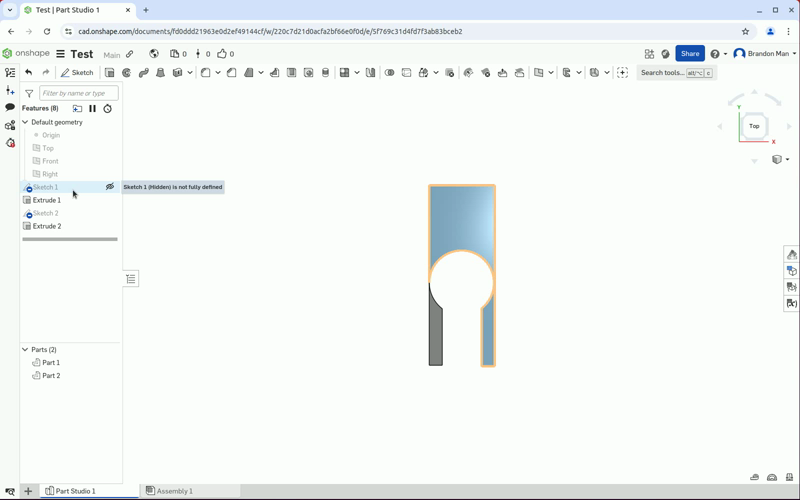
click(73, 189)
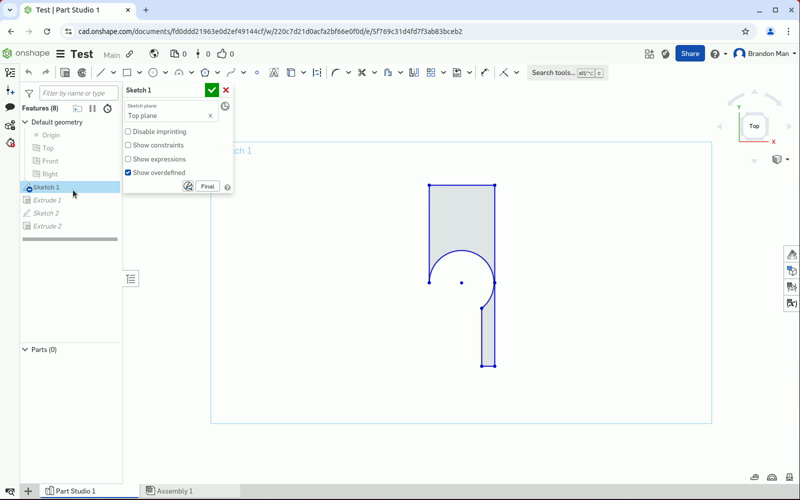
mouse_move(229, 92)
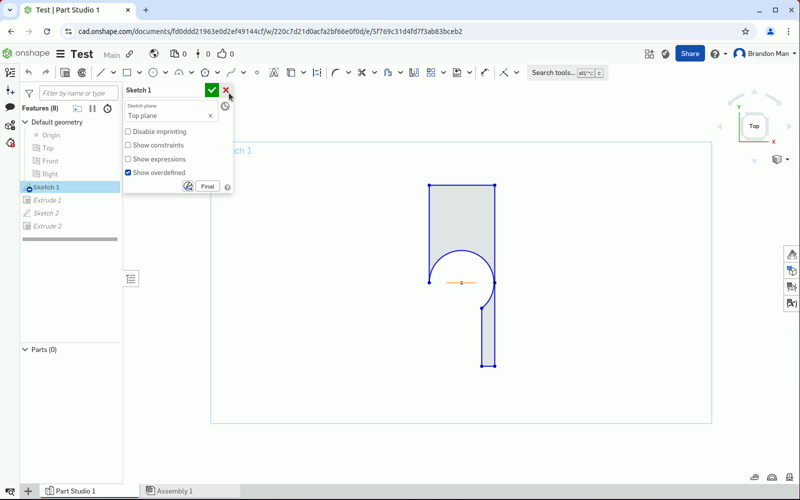
click(229, 92)
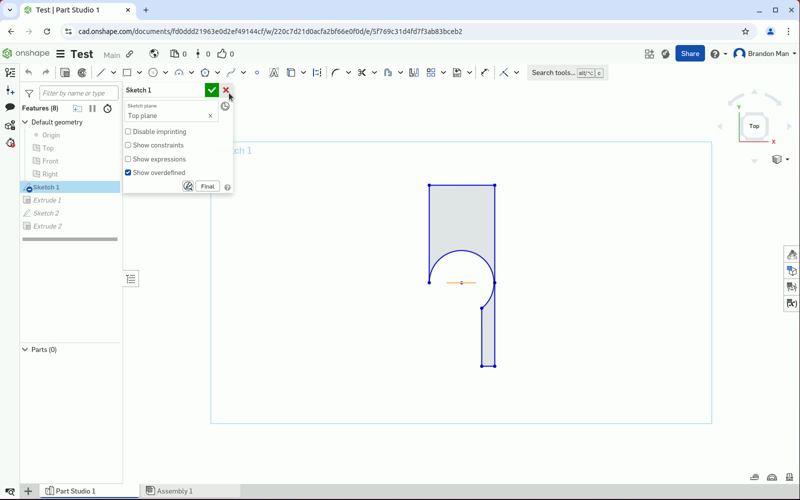
key(shift+s)
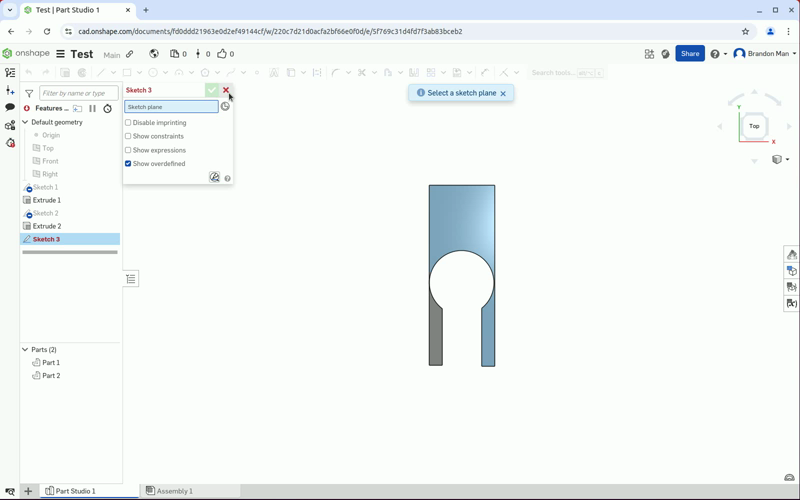
mouse_move(73, 150)
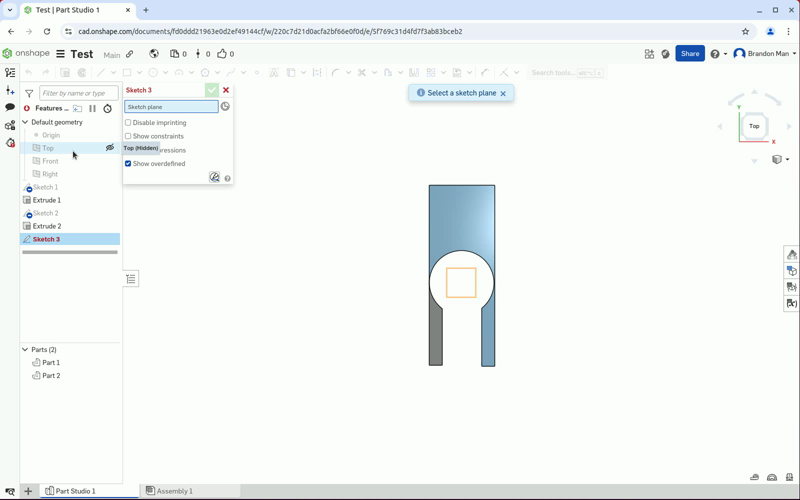
click(73, 150)
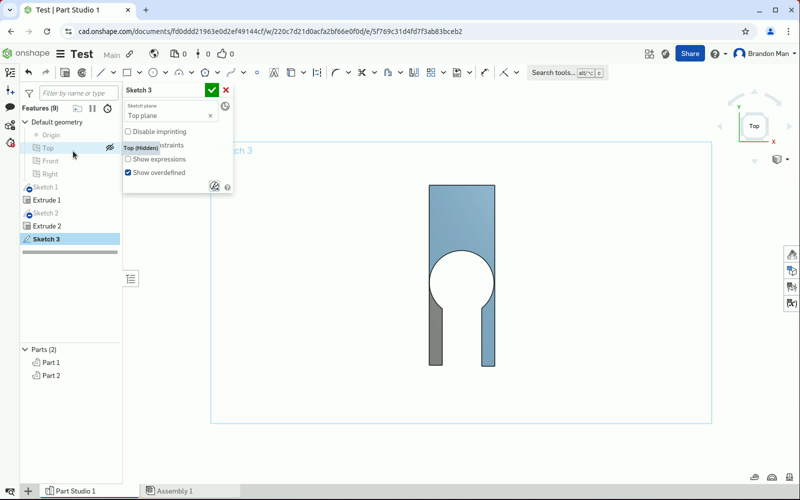
mouse_move(73, 352)
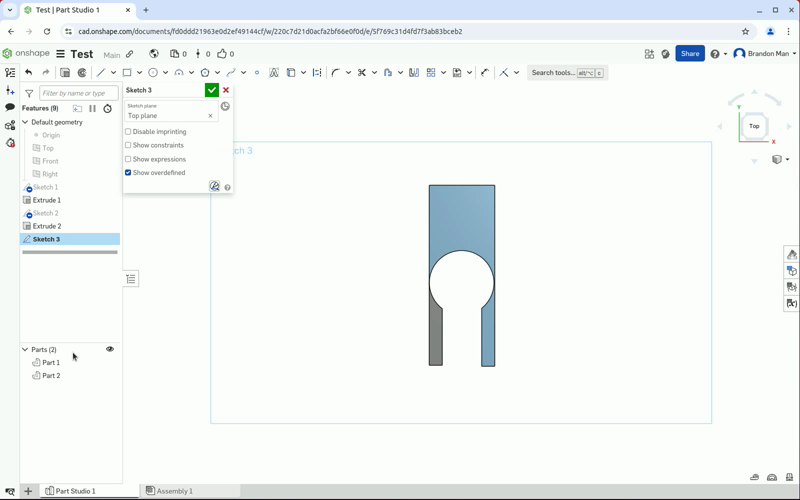
key(y)
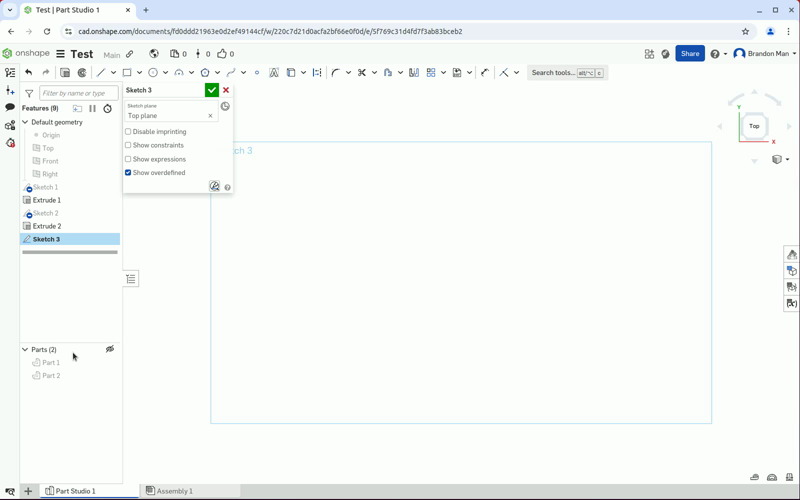
key(a)
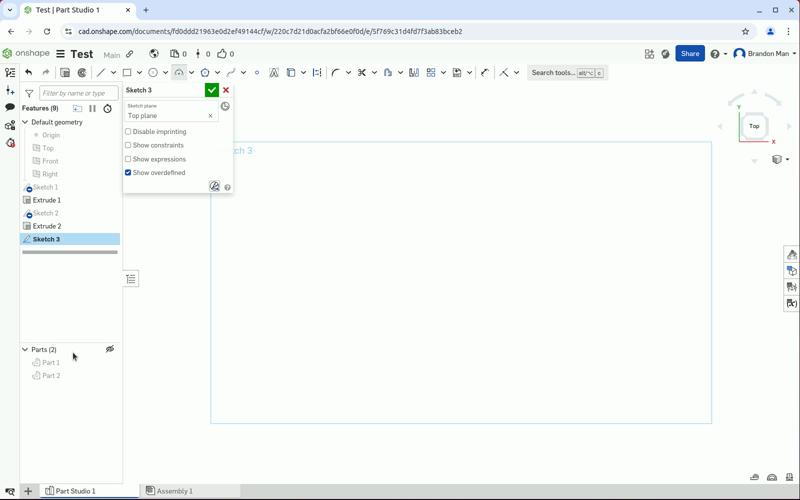
key_down(shift)
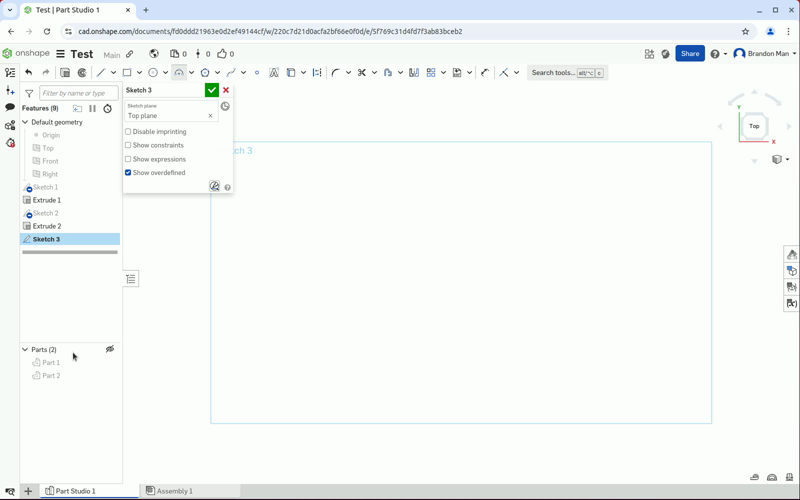
mouse_move(440, 308)
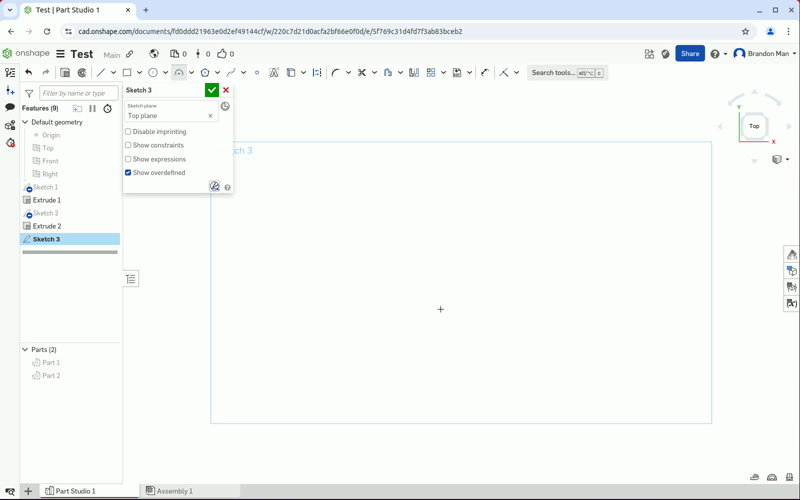
click(440, 308)
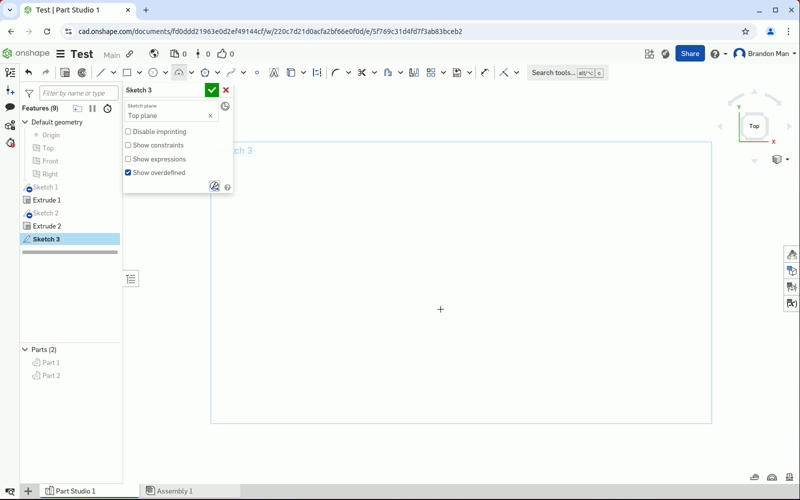
key_up(shift)
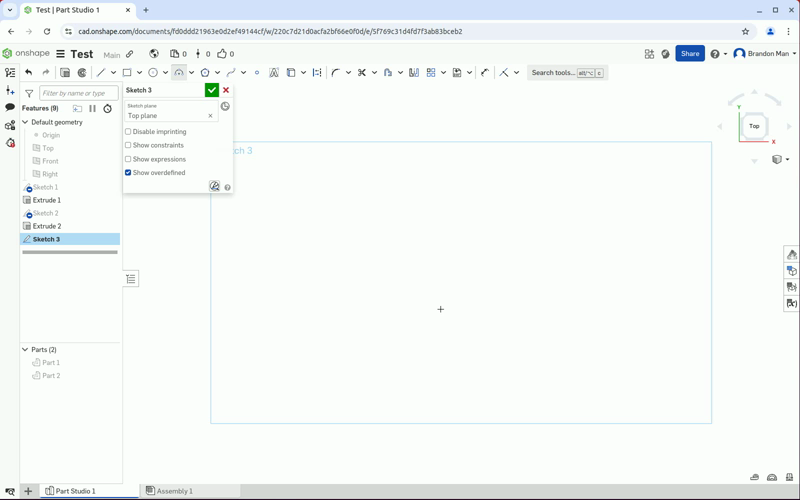
key_down(shift)
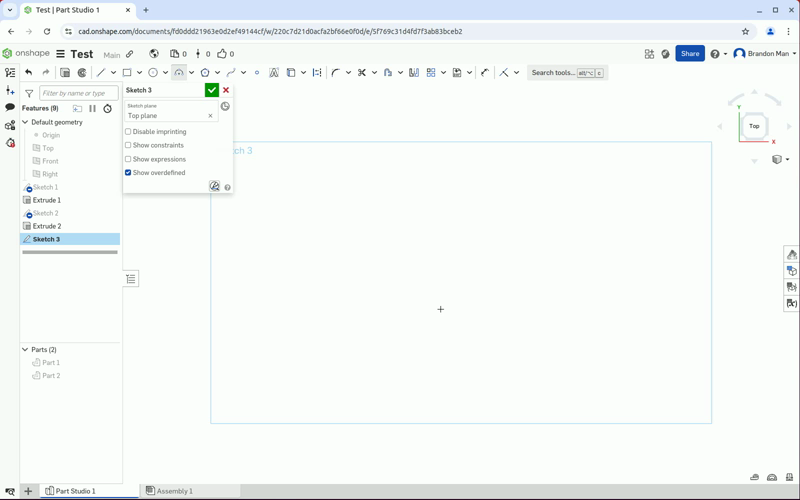
mouse_move(480, 308)
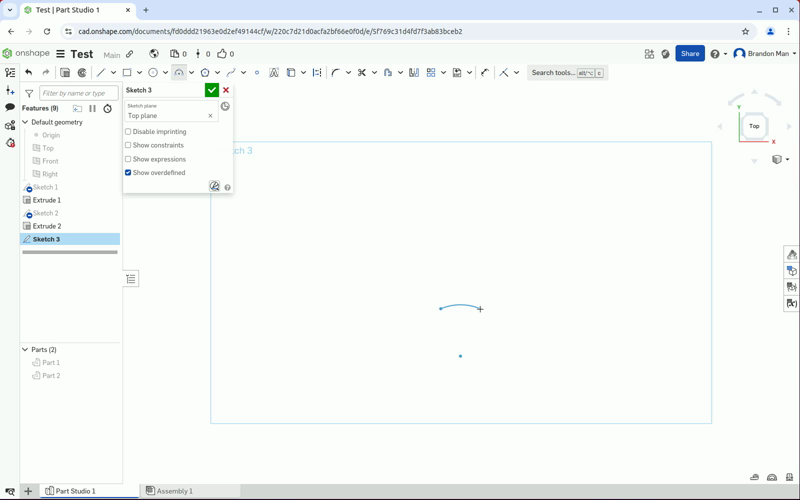
click(480, 308)
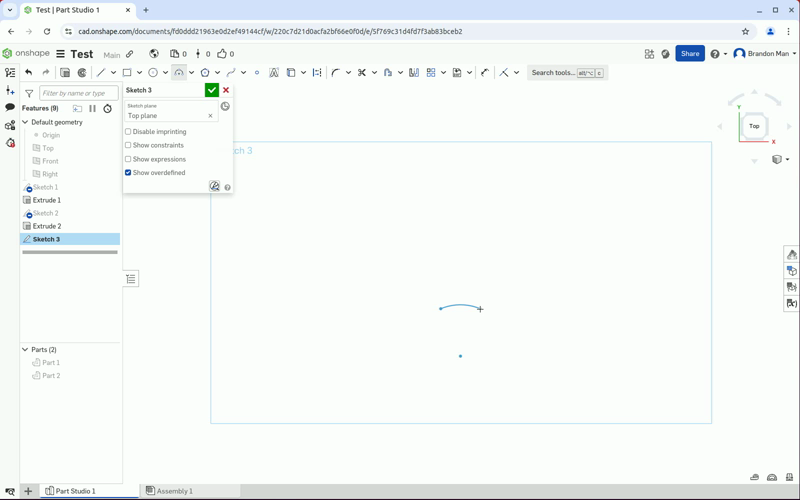
mouse_move(460, 250)
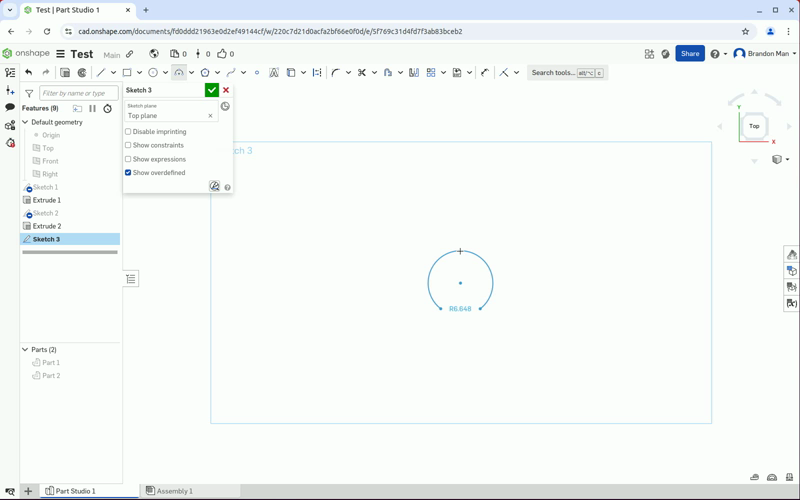
click(460, 250)
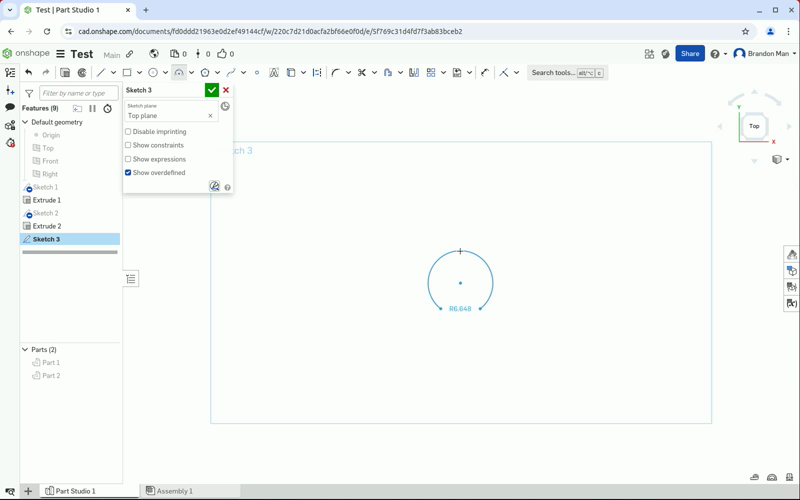
key_up(shift)
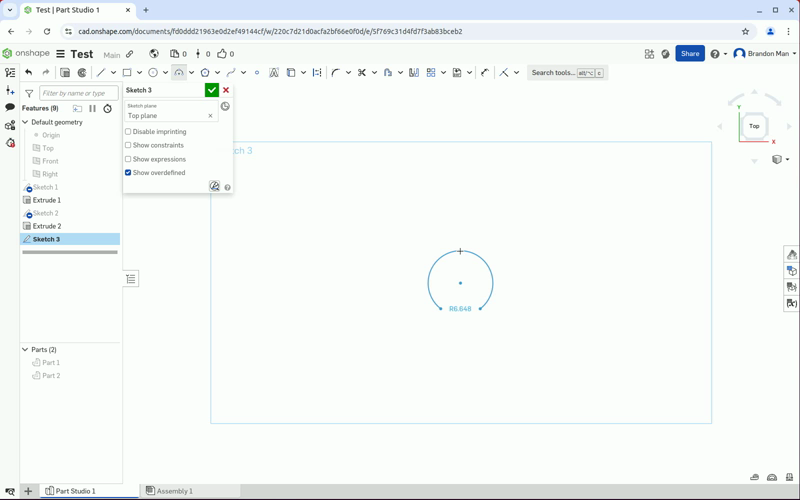
key(esc)
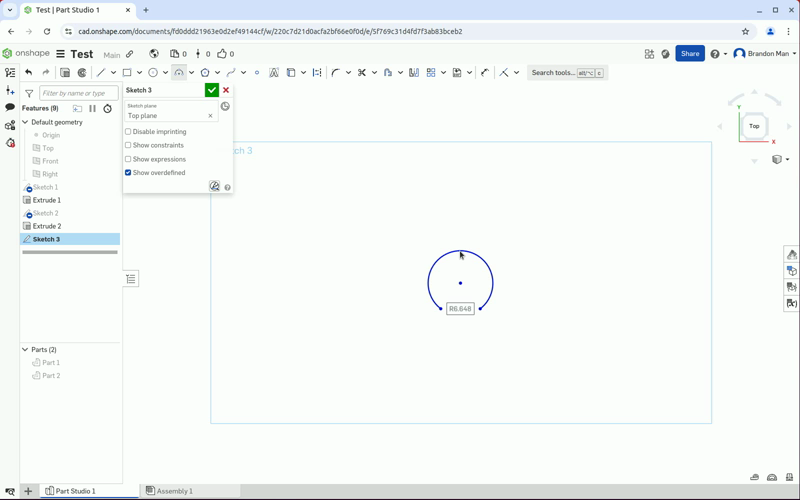
key(l)
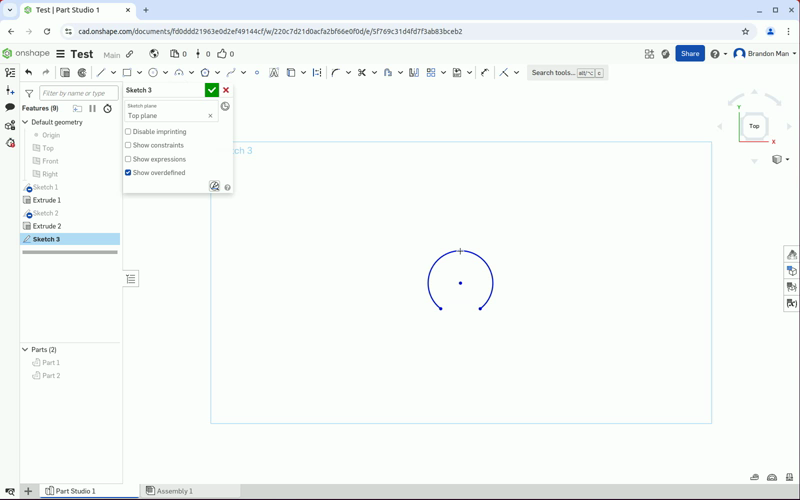
mouse_move(480, 308)
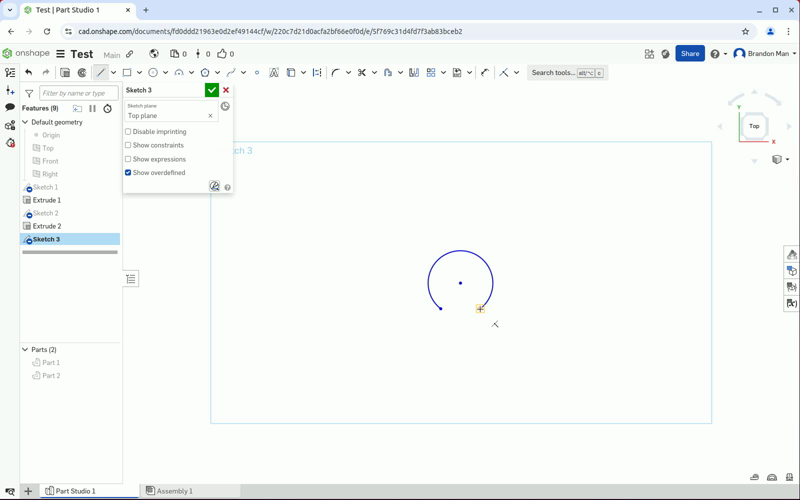
click(480, 308)
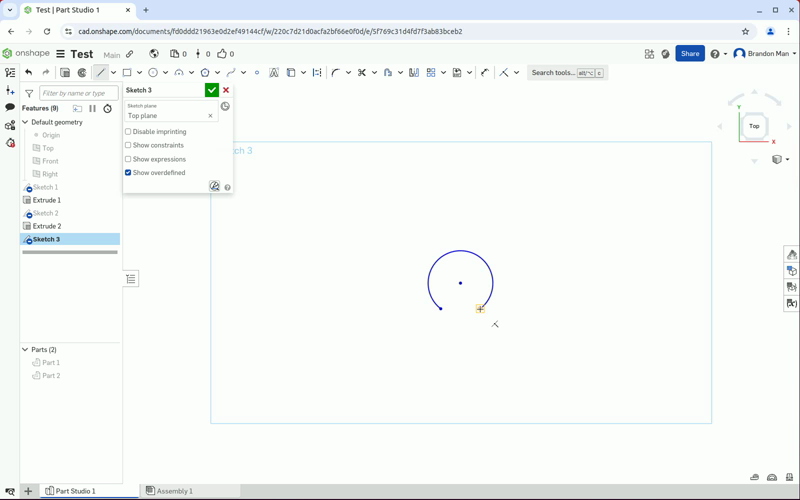
key_down(shift)
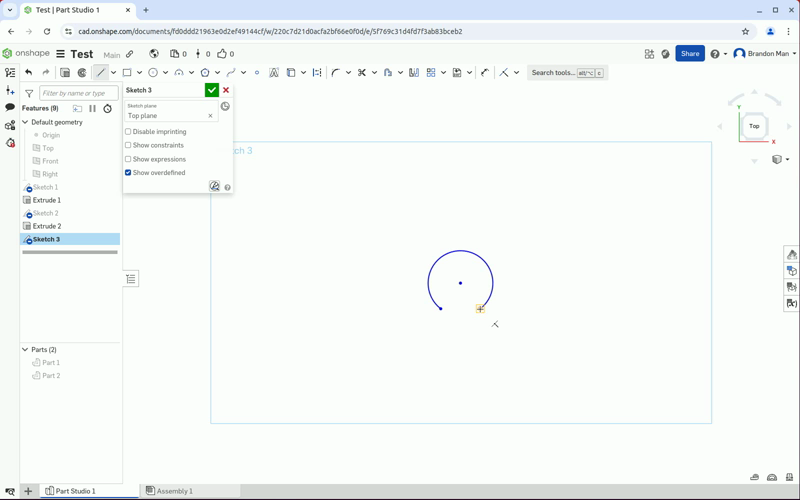
mouse_move(510, 308)
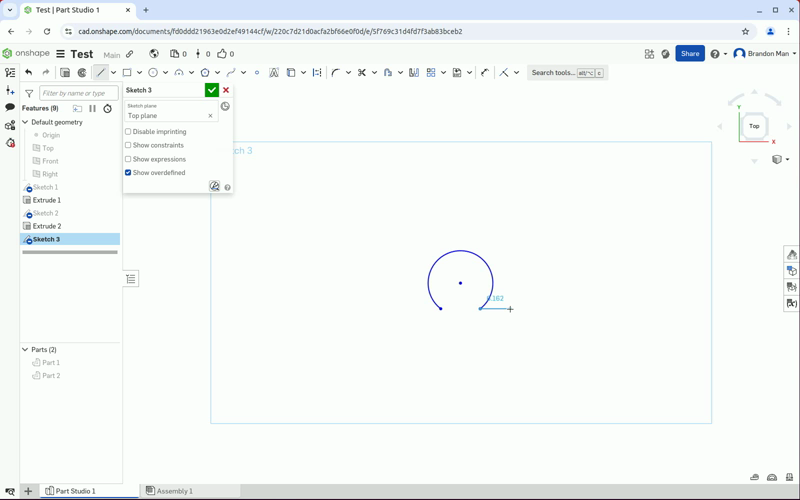
mouse_move(480, 283)
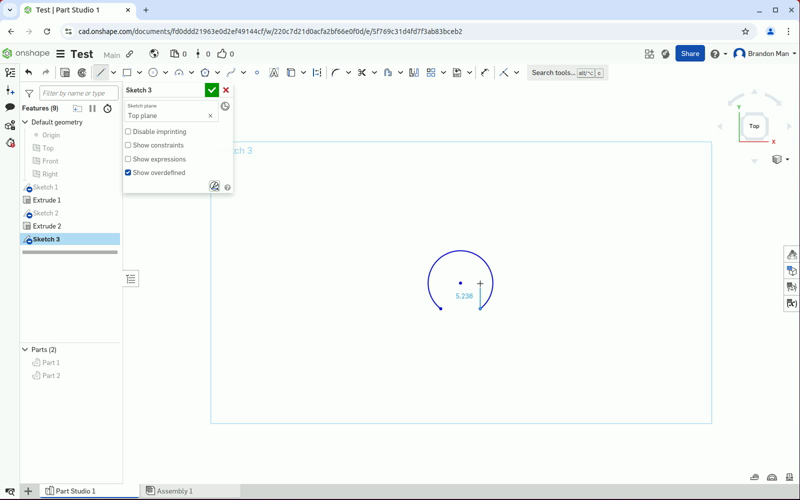
click(480, 283)
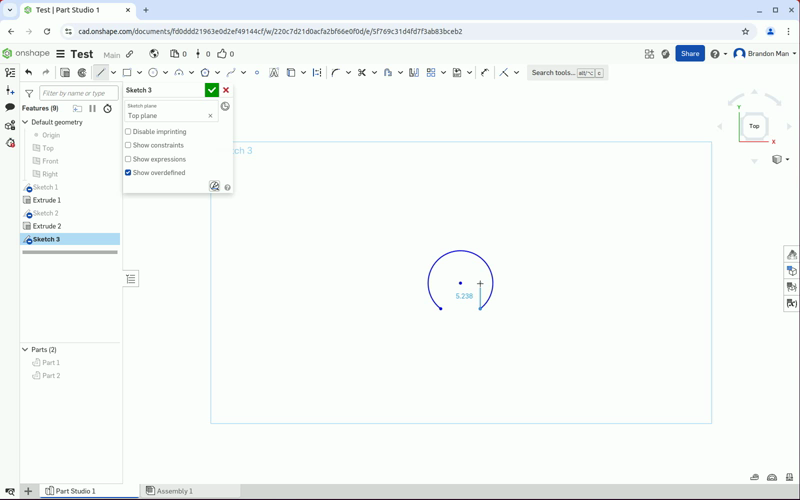
key_up(shift)
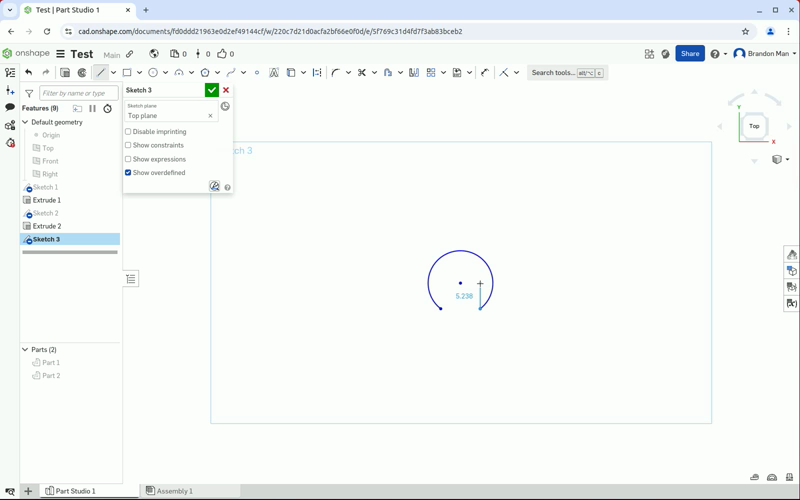
key(esc)
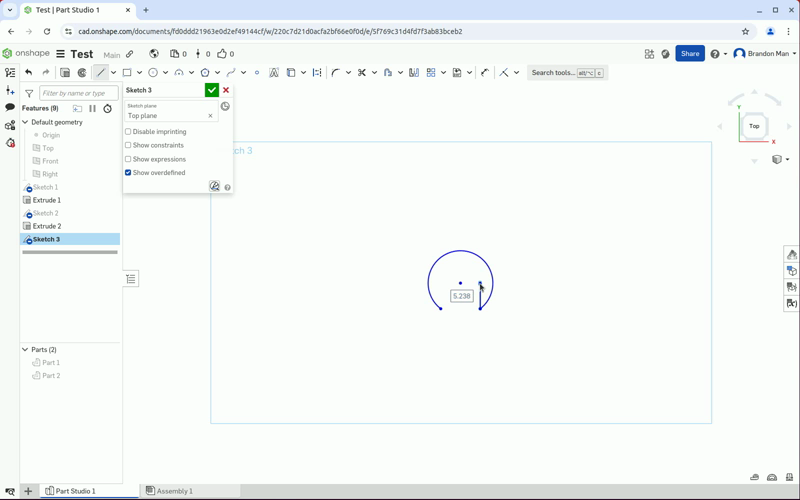
key(a)
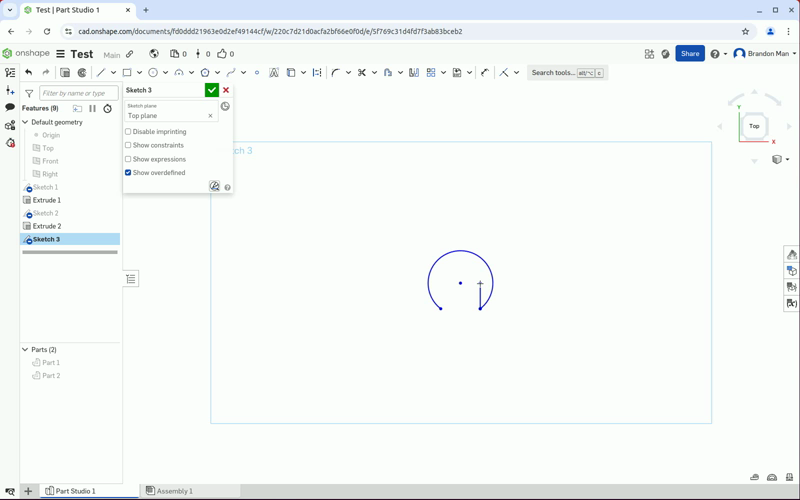
mouse_move(480, 283)
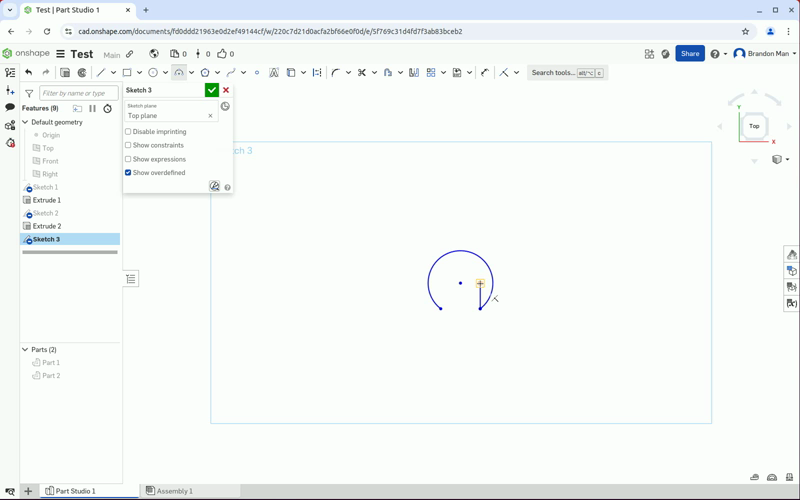
click(480, 283)
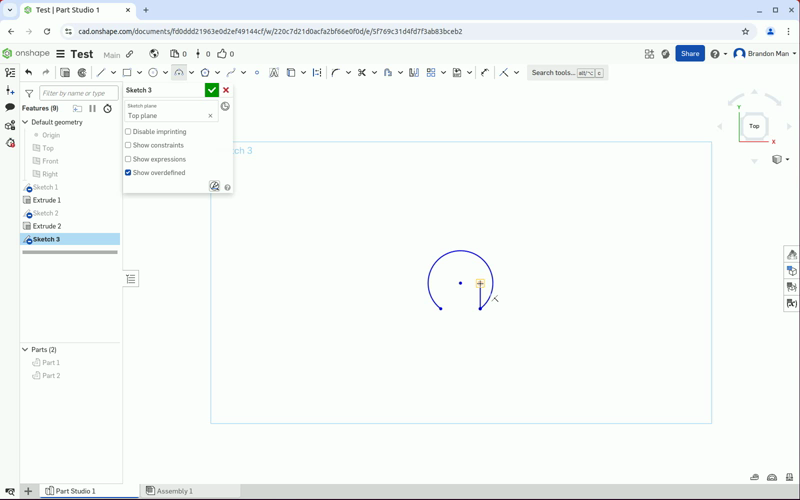
key_down(shift)
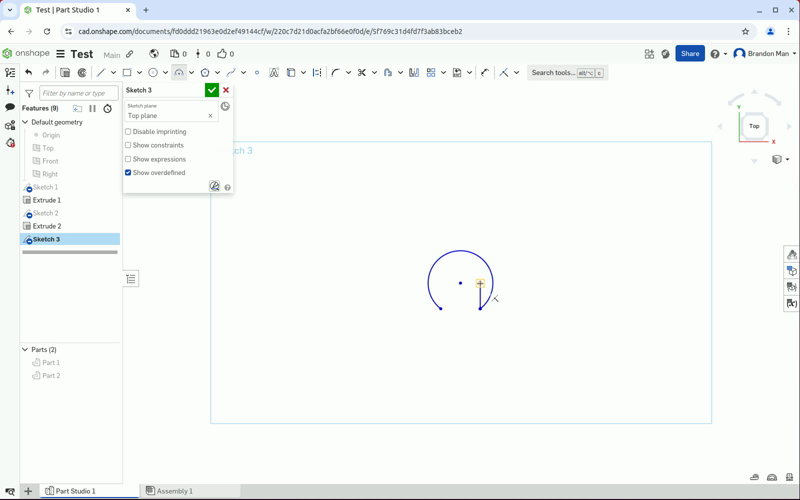
mouse_move(440, 283)
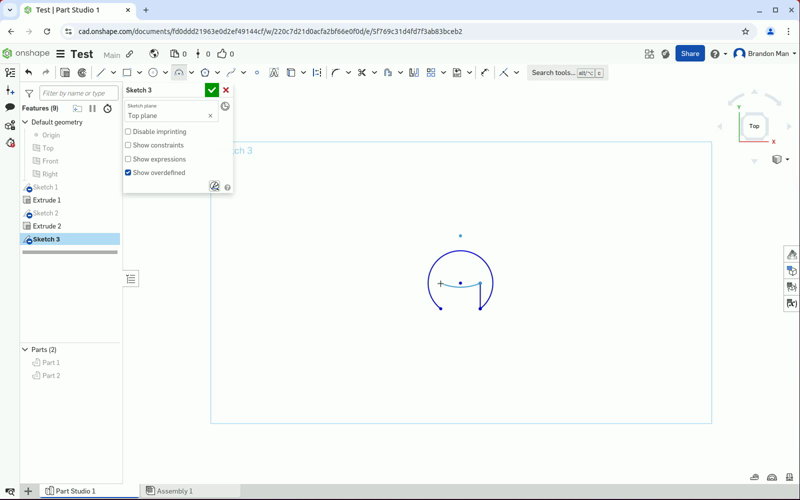
click(440, 283)
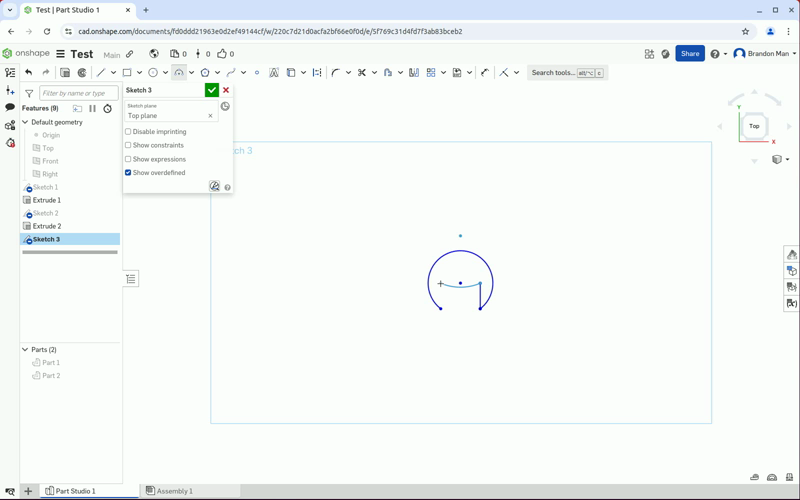
mouse_move(460, 263)
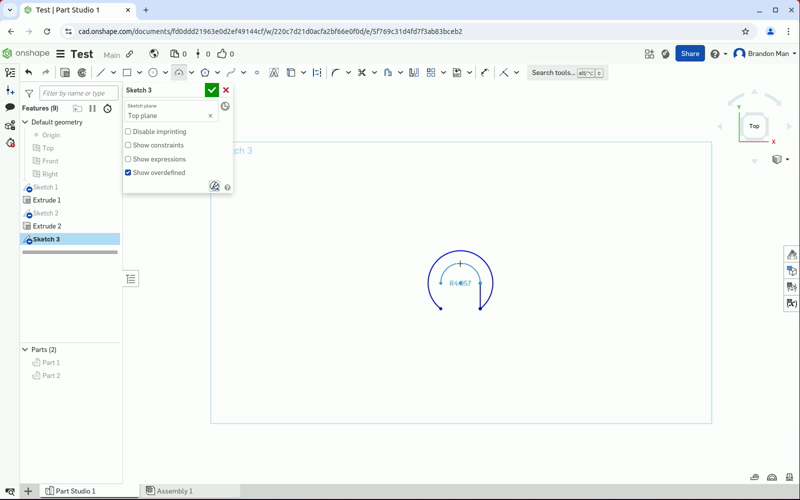
click(460, 263)
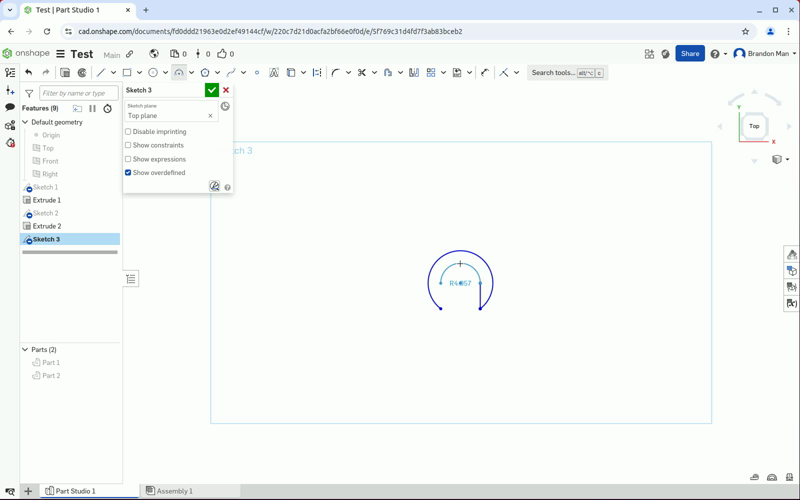
key_up(shift)
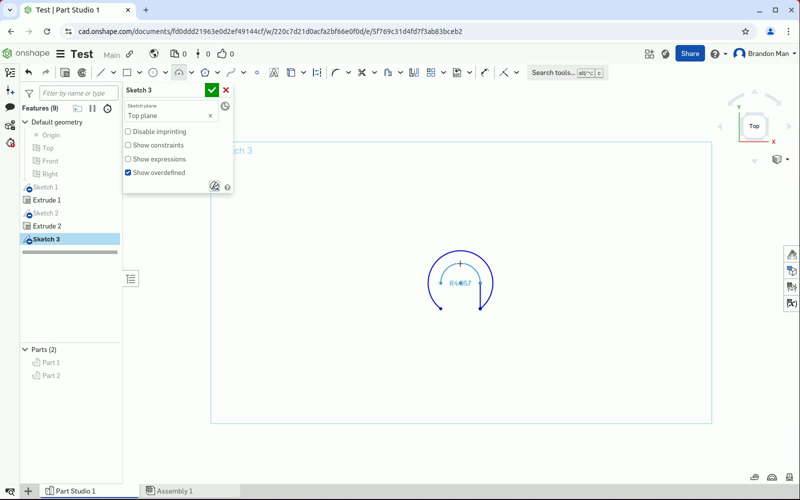
key(esc)
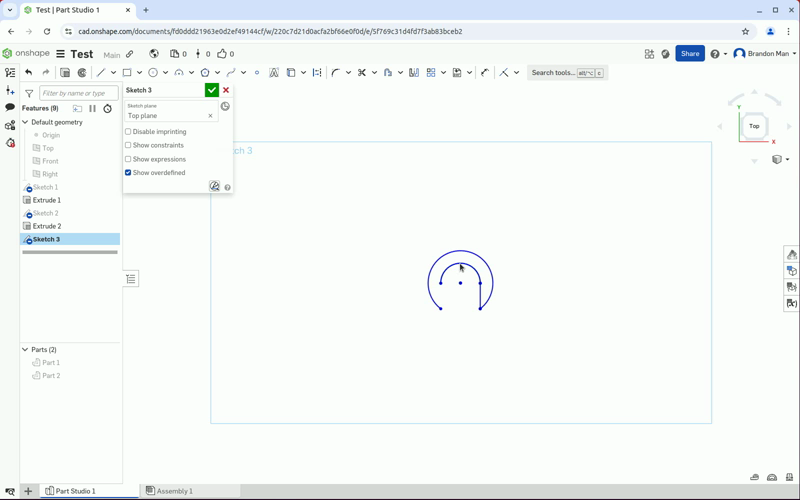
key(l)
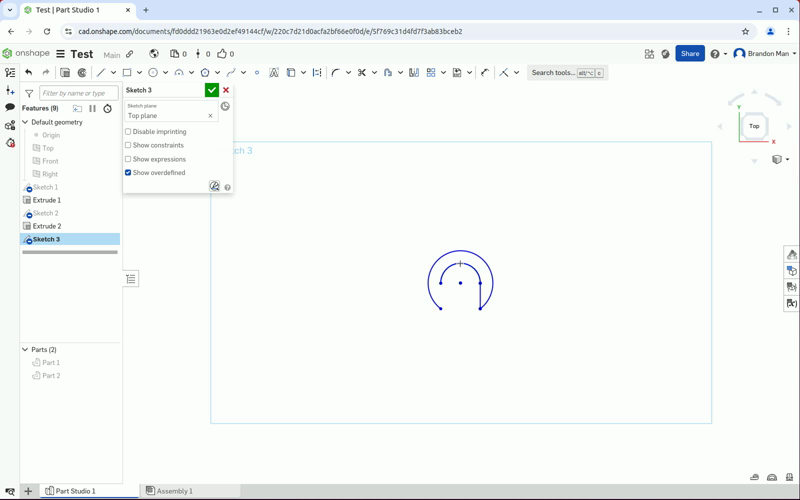
mouse_move(440, 283)
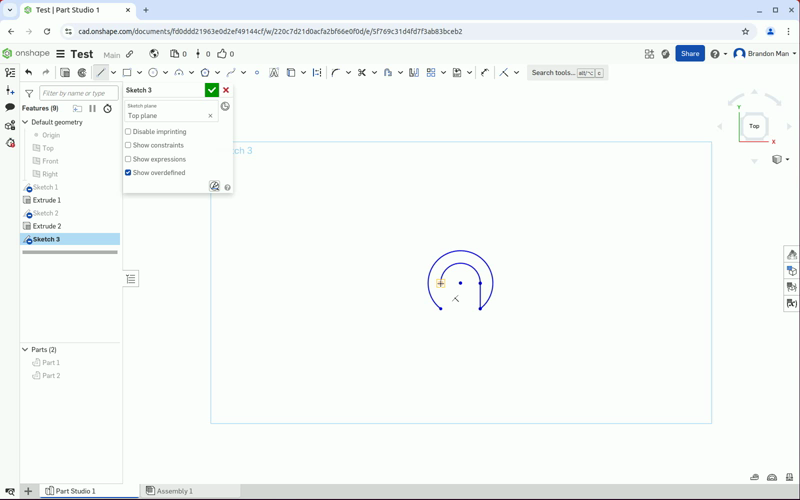
click(440, 283)
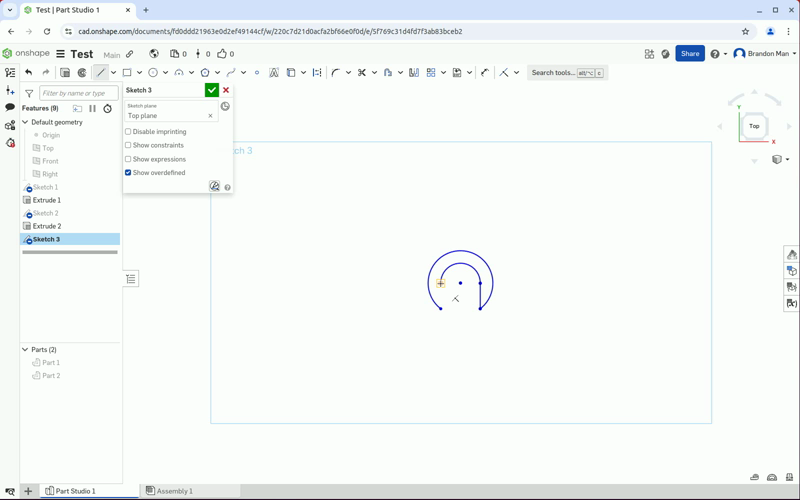
mouse_move(470, 283)
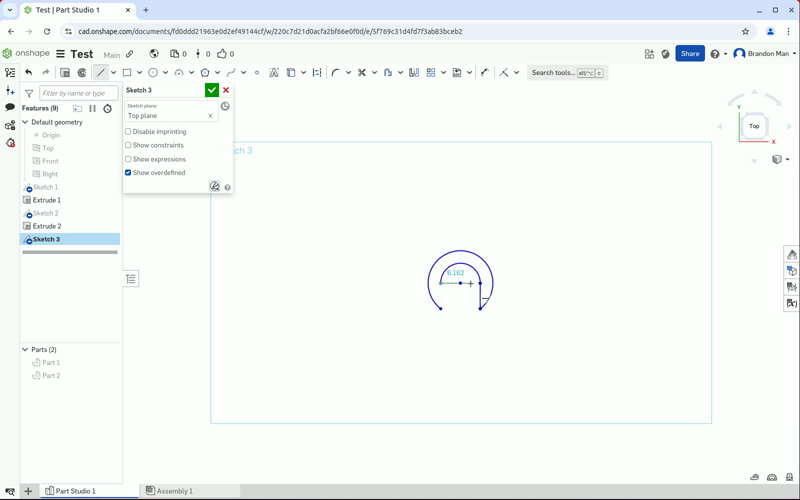
key_down(shift)
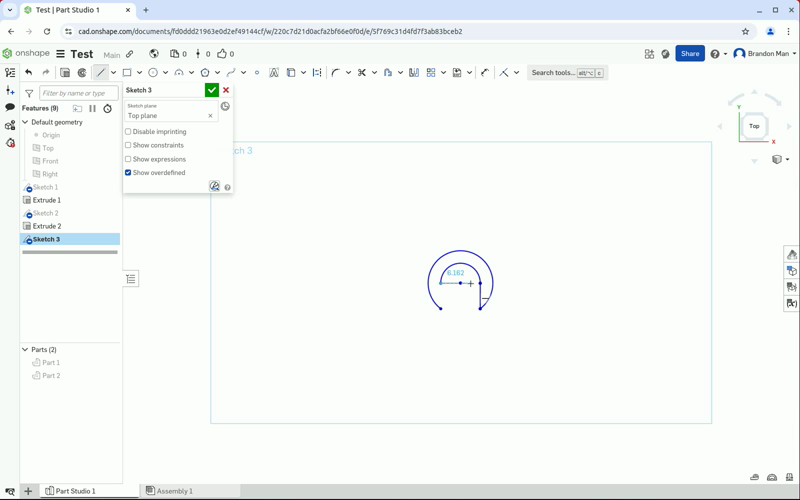
mouse_move(440, 308)
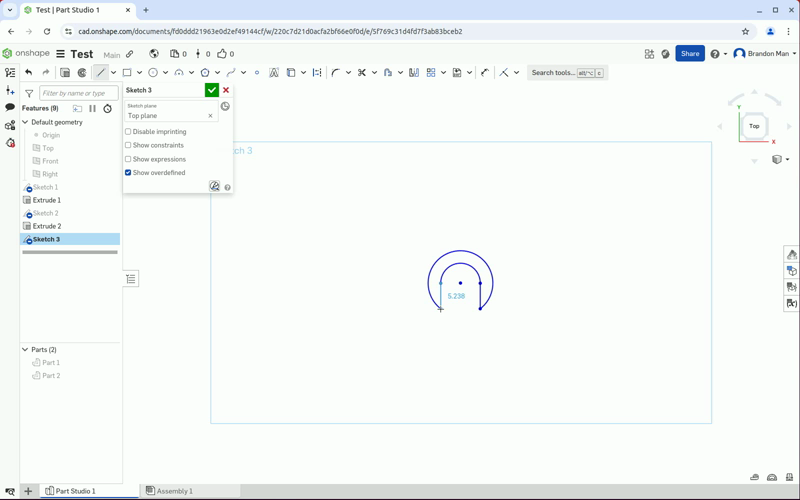
key_up(shift)
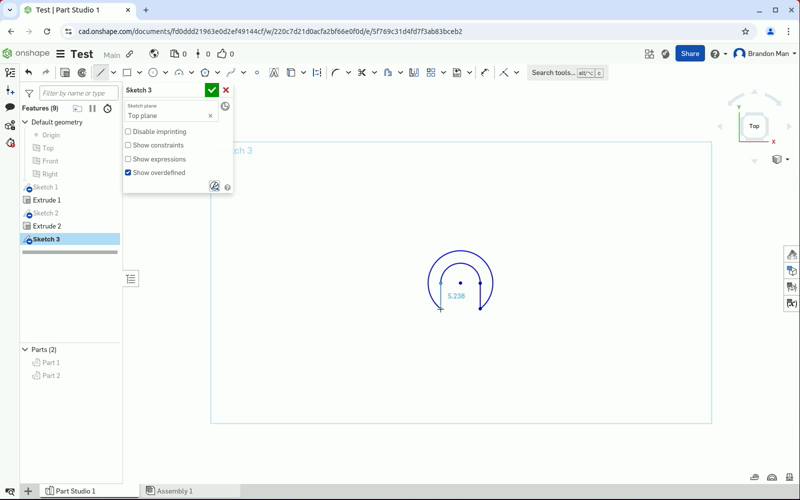
click(440, 308)
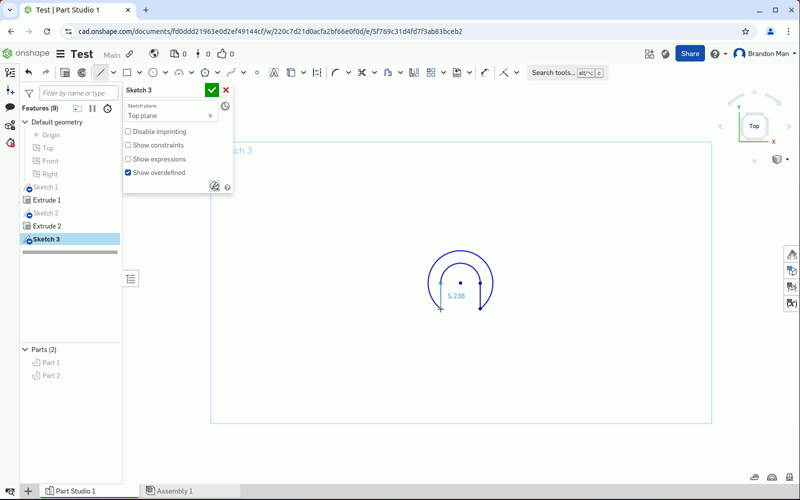
key(esc)
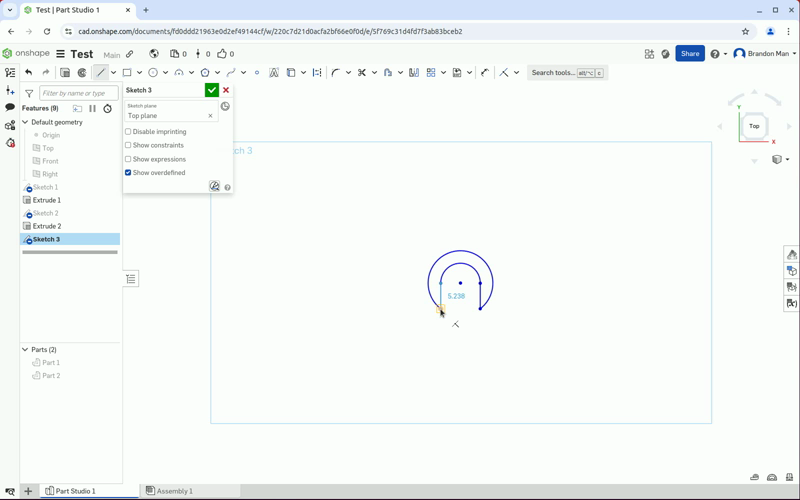
mouse_move(435, 294)
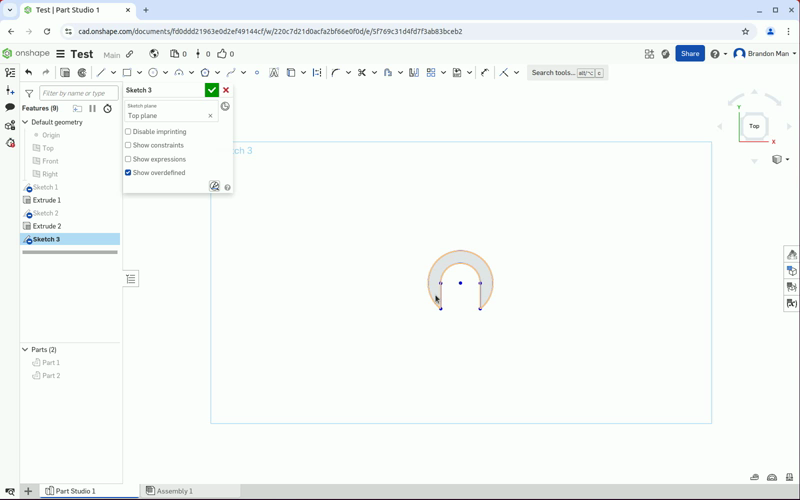
scroll(6)
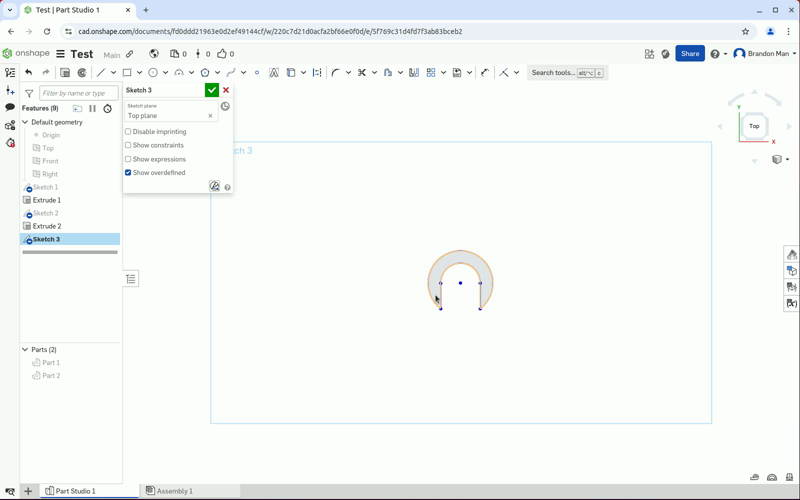
scroll(6)
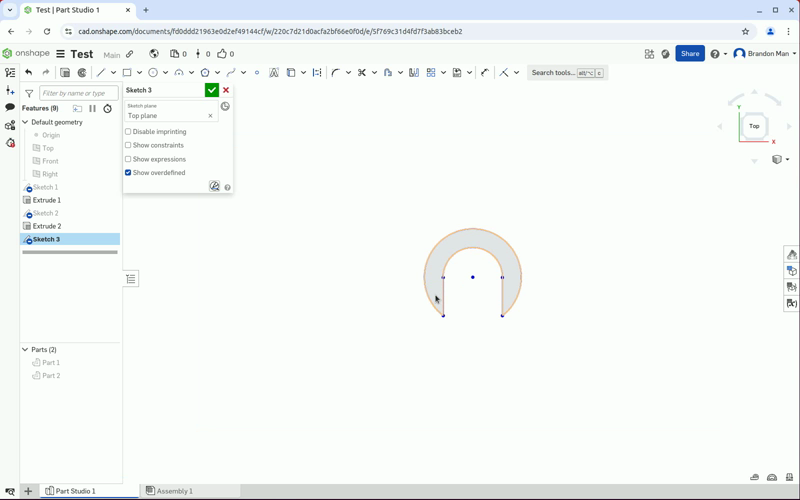
scroll(6)
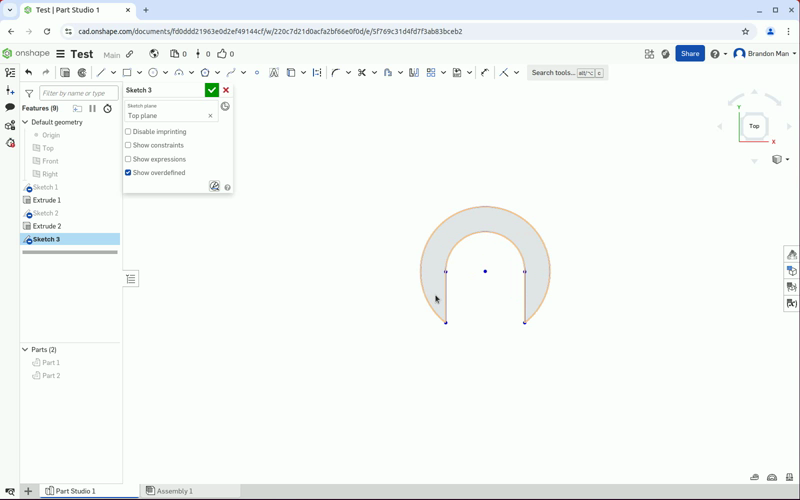
scroll(6)
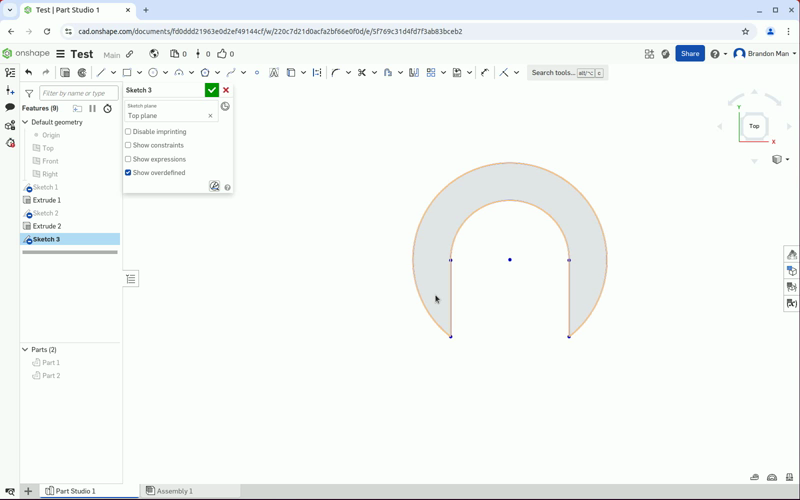
scroll(6)
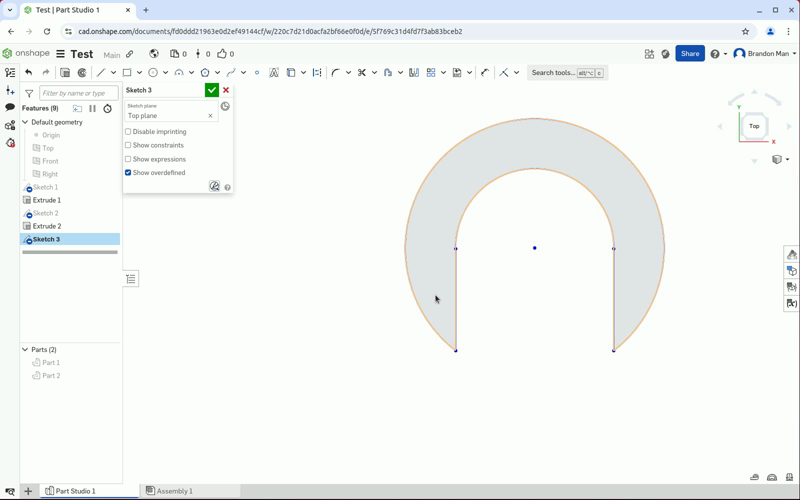
scroll(6)
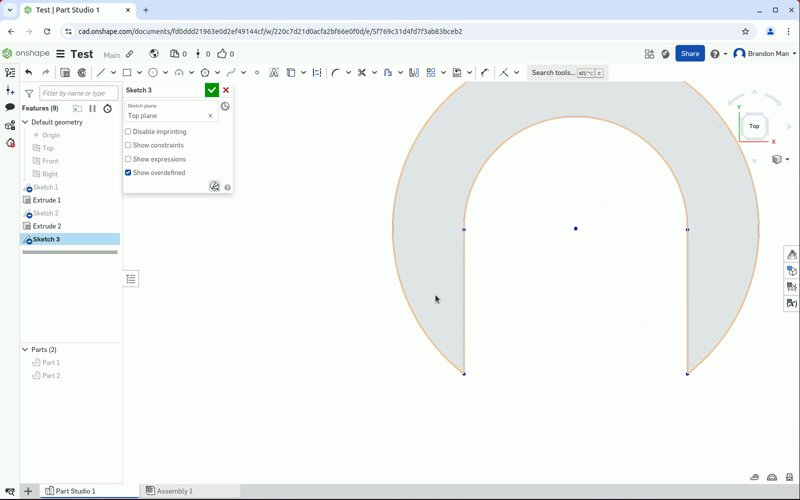
scroll(6)
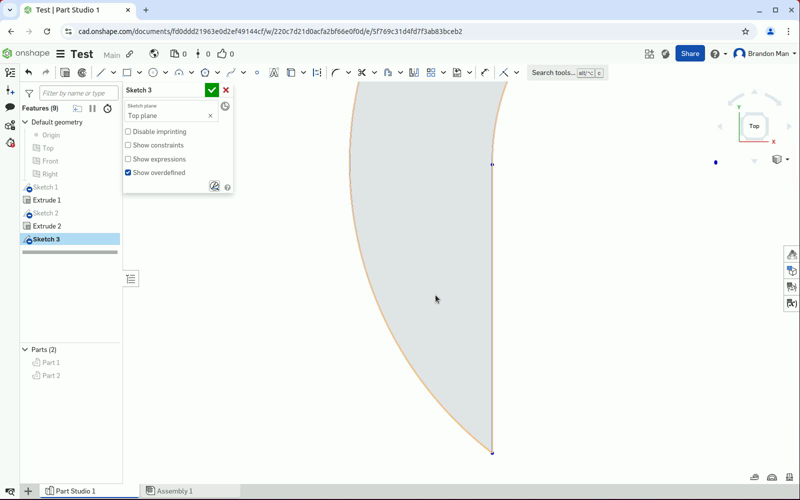
click(435, 294)
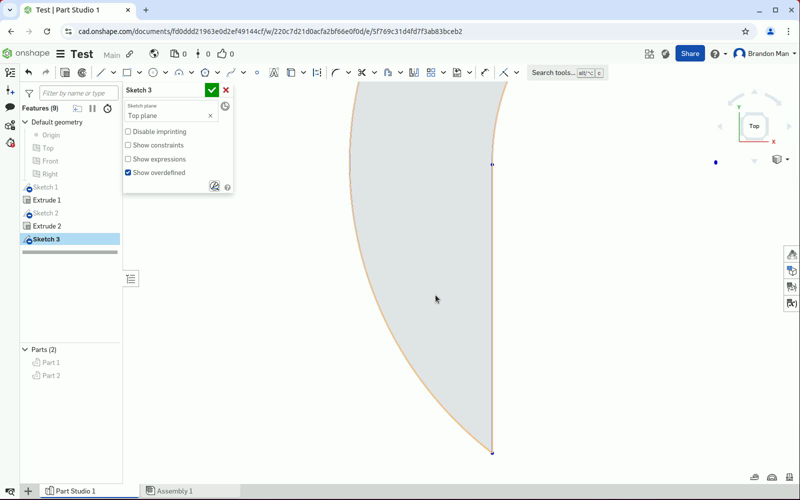
scroll(-6)
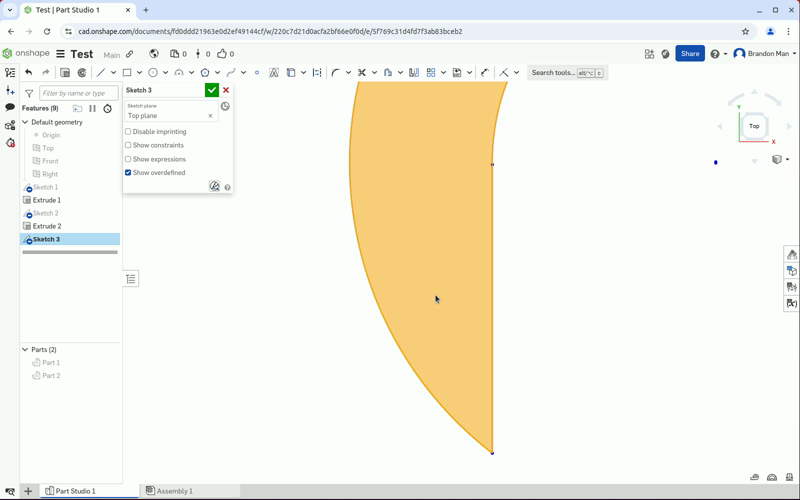
scroll(-6)
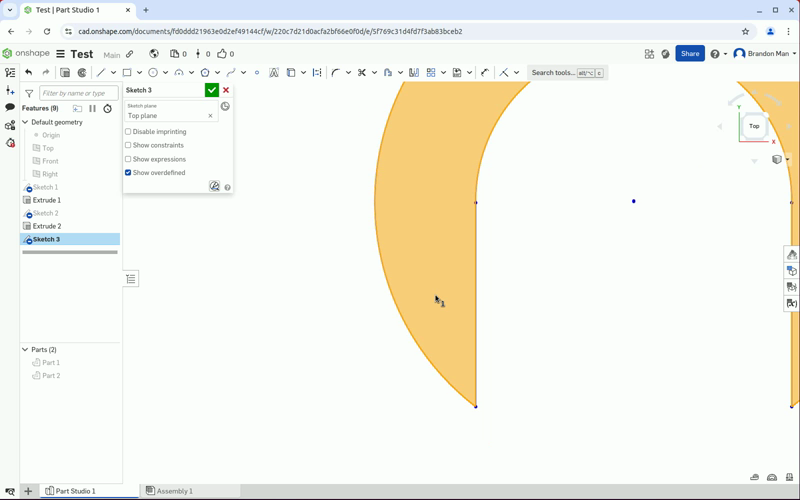
scroll(-6)
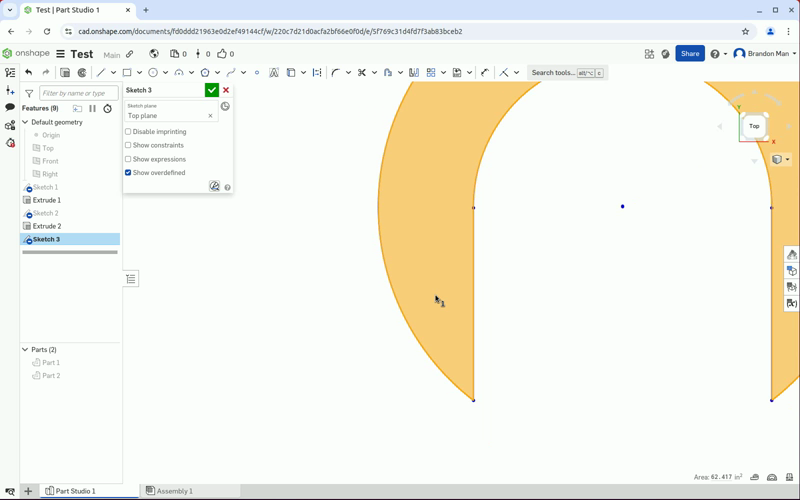
scroll(-6)
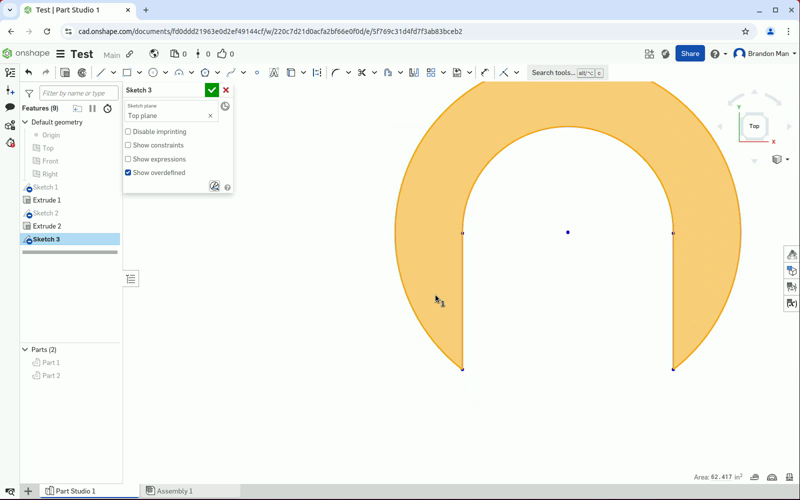
scroll(-6)
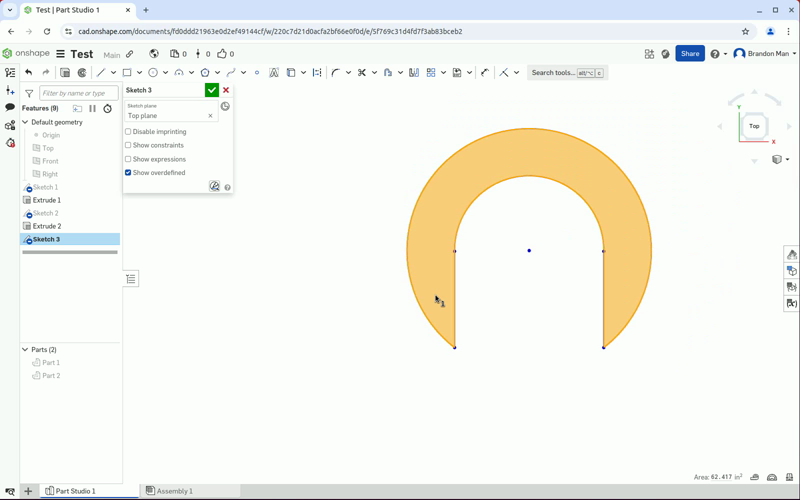
scroll(-6)
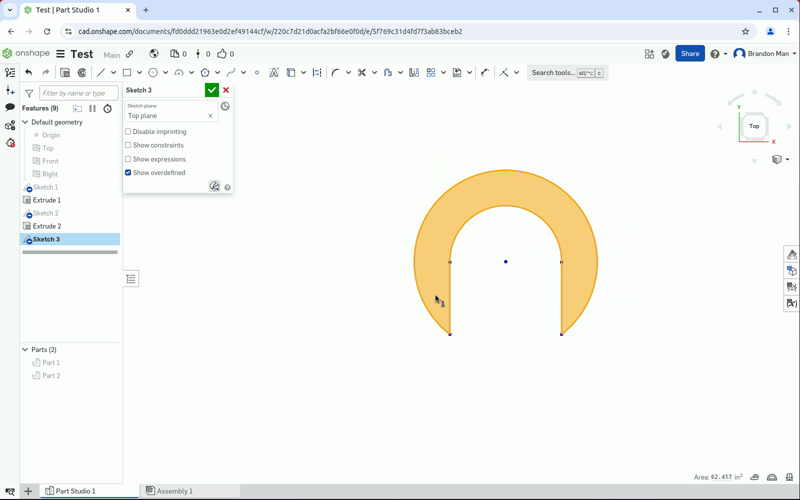
scroll(-6)
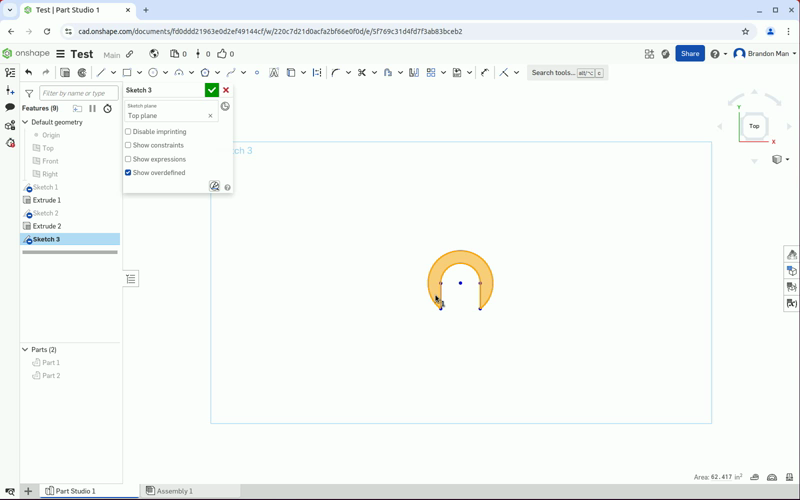
mouse_move(73, 352)
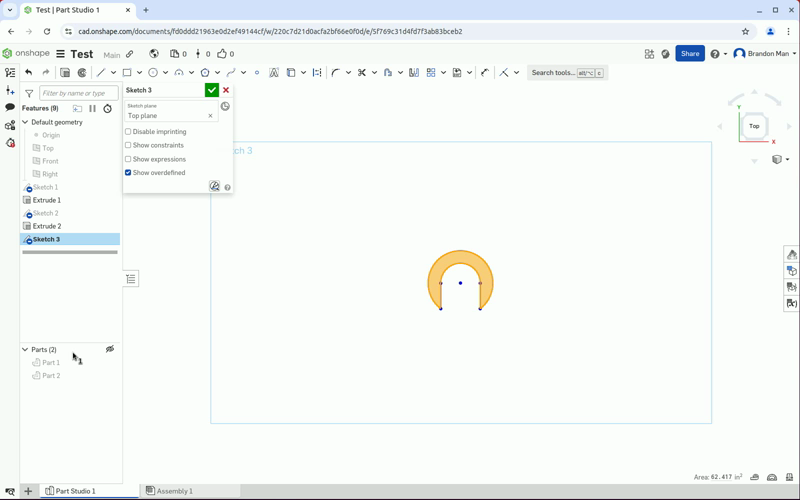
key(shift+y)
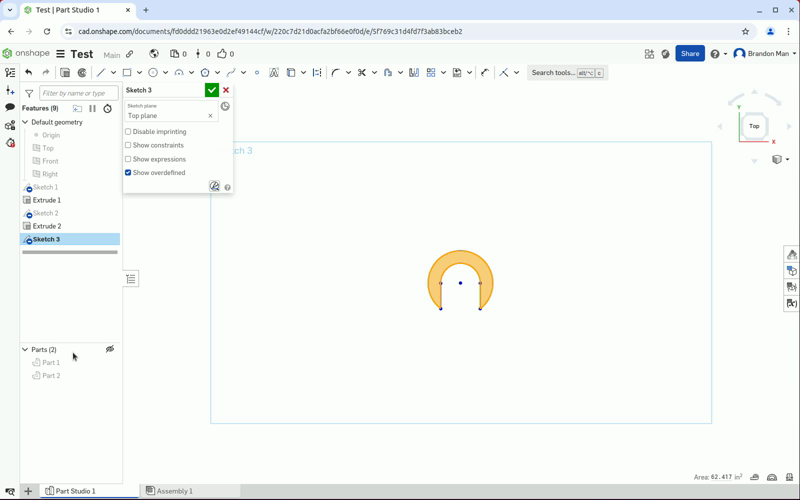
key(shift+e)
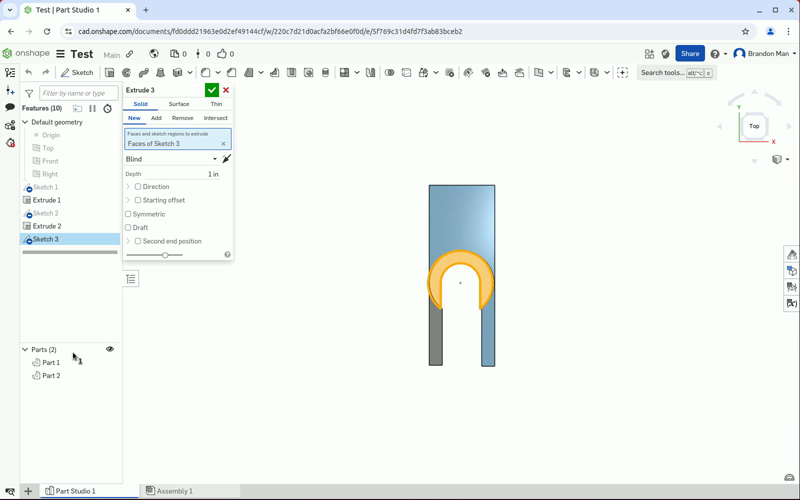
mouse_move(143, 106)
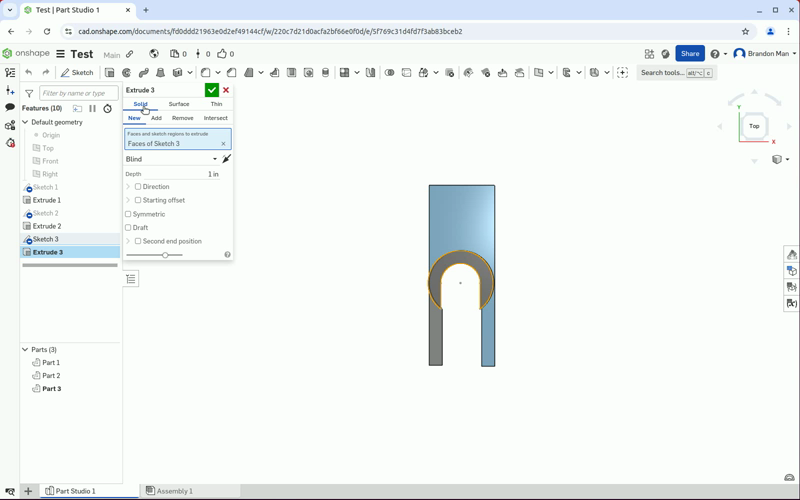
click(143, 106)
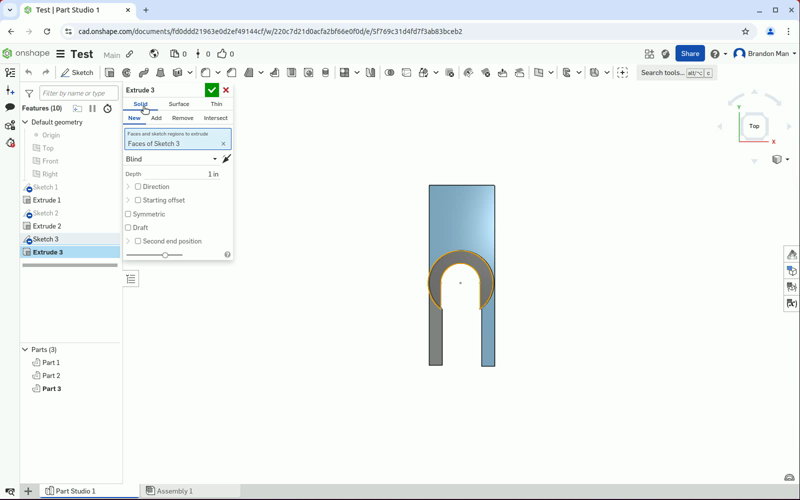
mouse_move(137, 120)
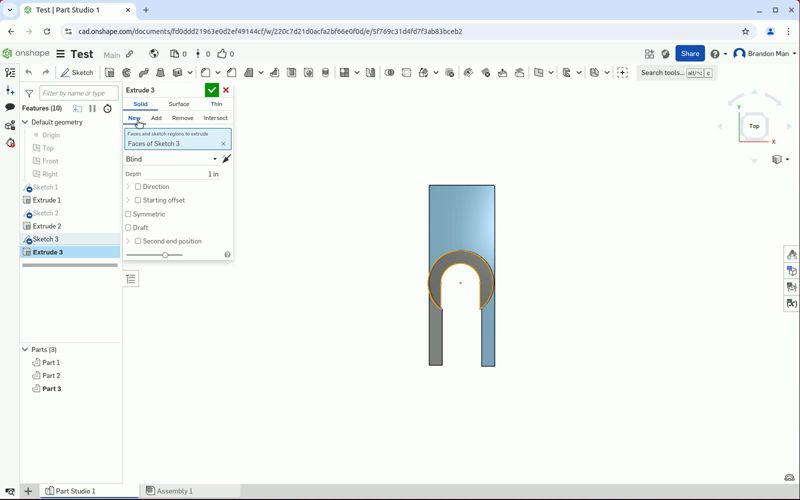
click(137, 120)
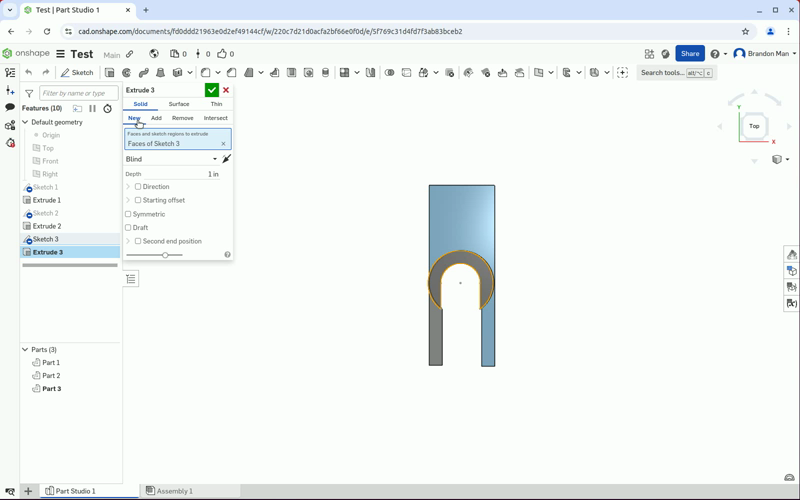
key(tab, 4)
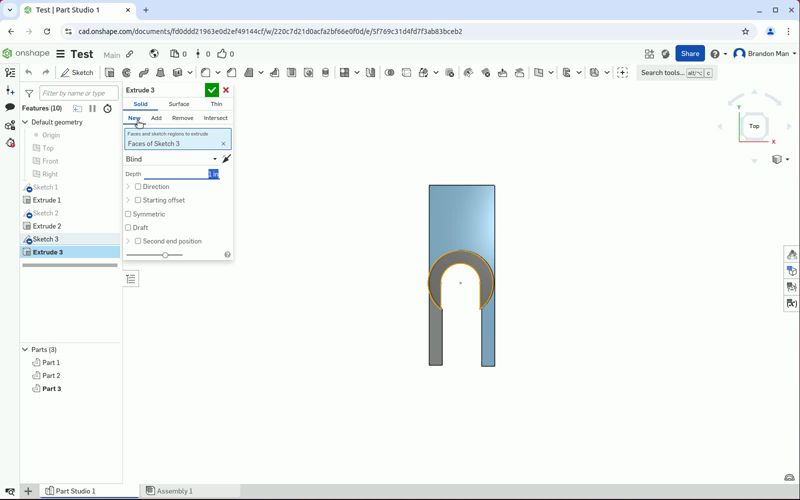
text(7.703)
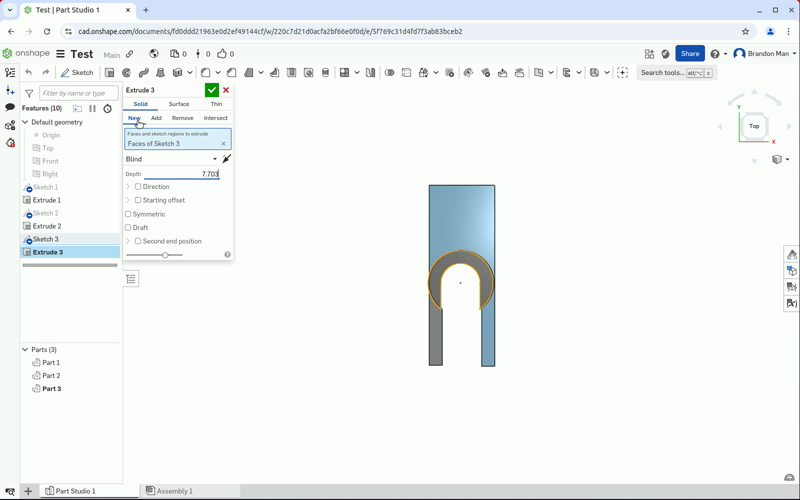
key(enter)
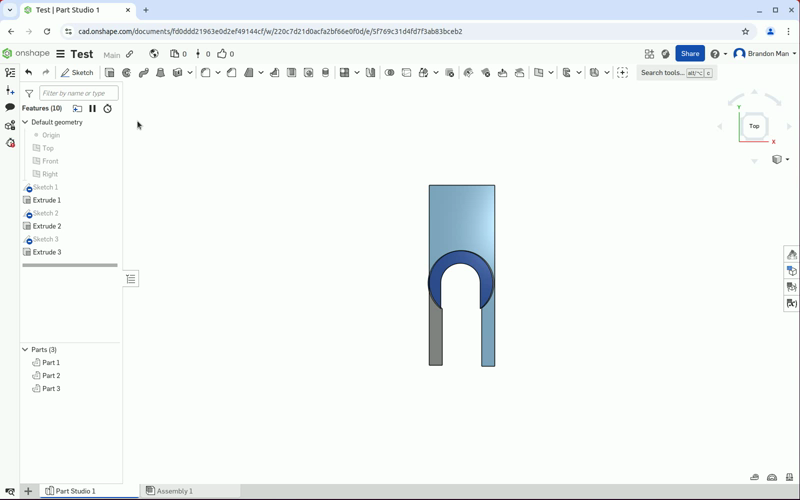
key(shift+h)
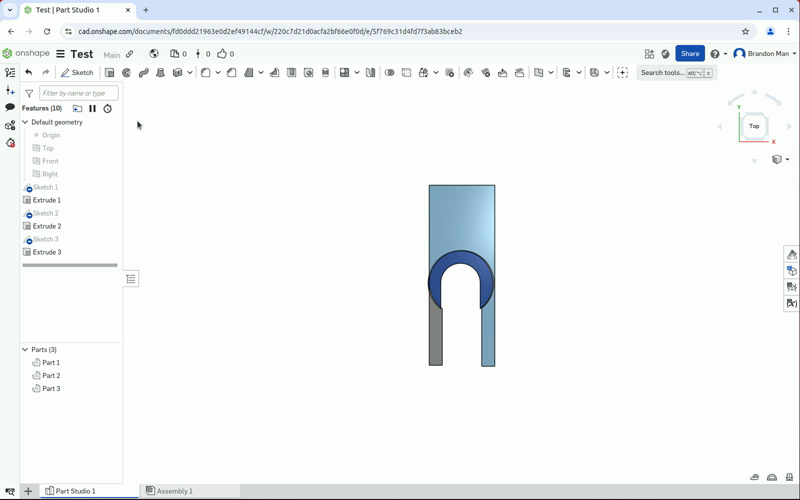
key(shift+h)
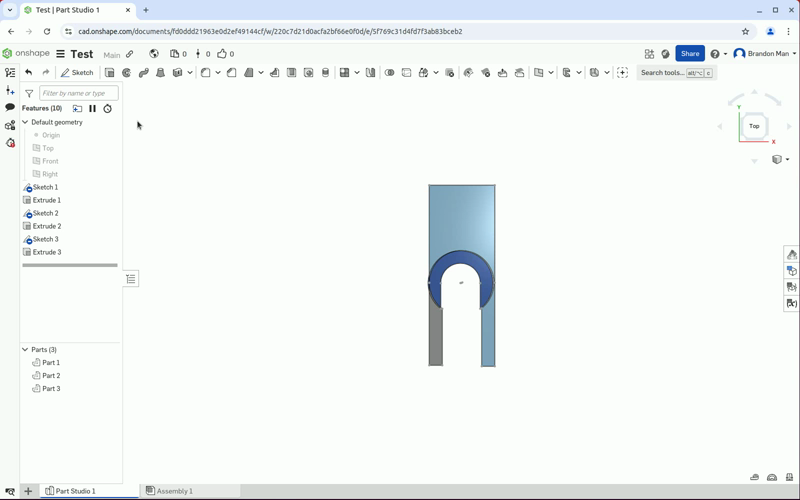
key(shift+7)
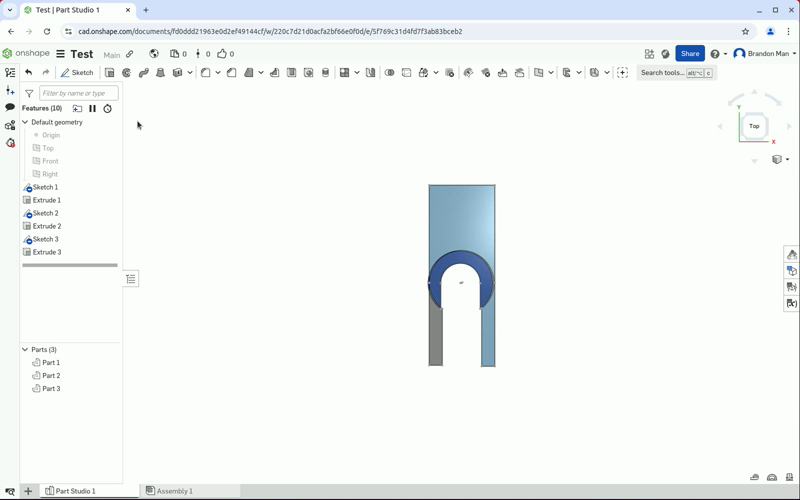
key(up, 3)
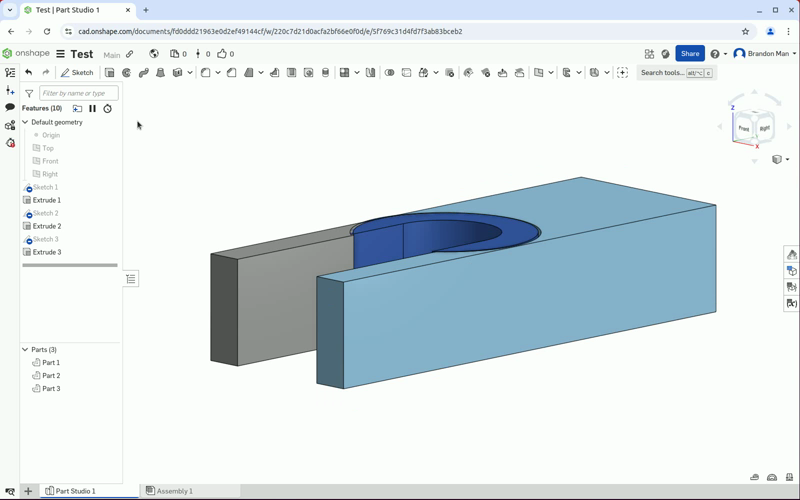
key(left, 3)
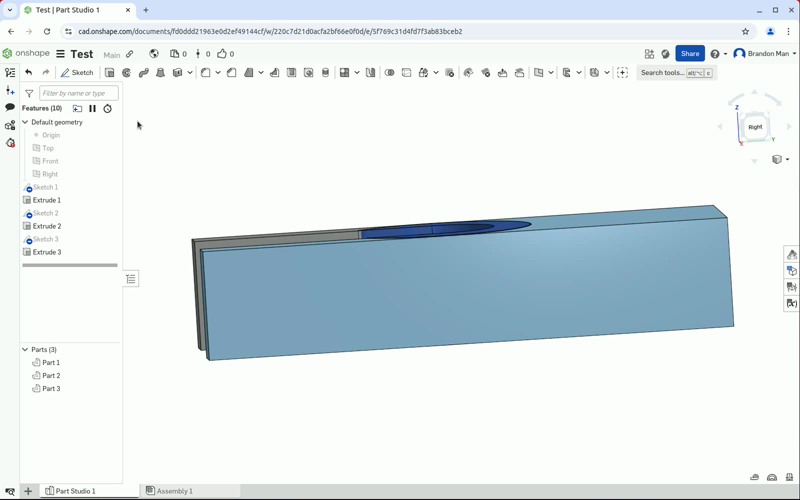
key(right, 3)
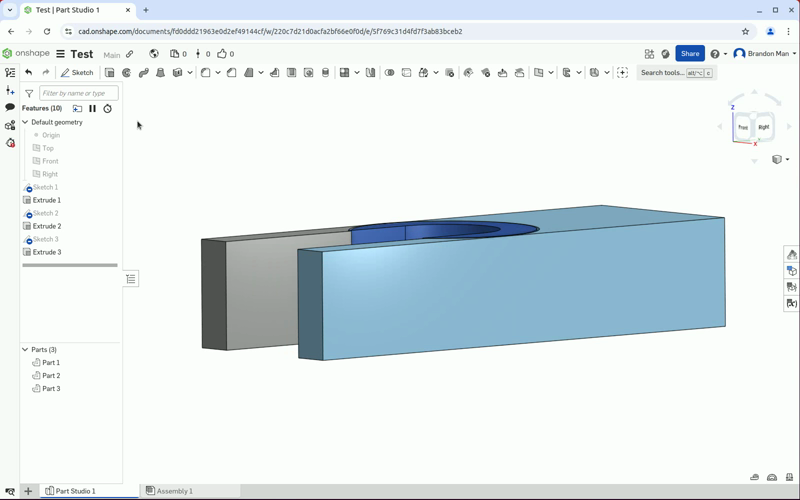
key(down, 3)
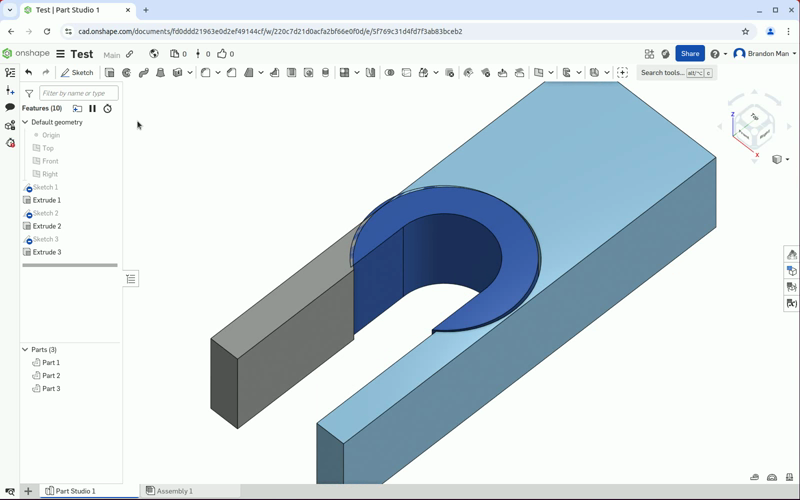
mouse_move(73, 189)
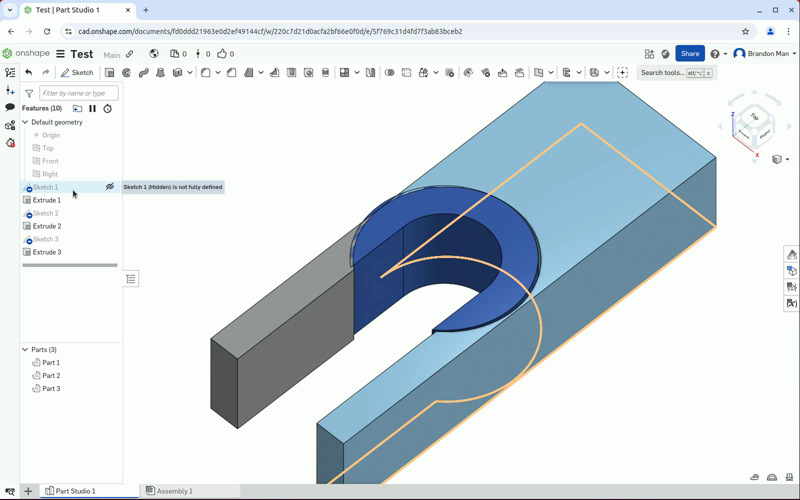
click(73, 189)